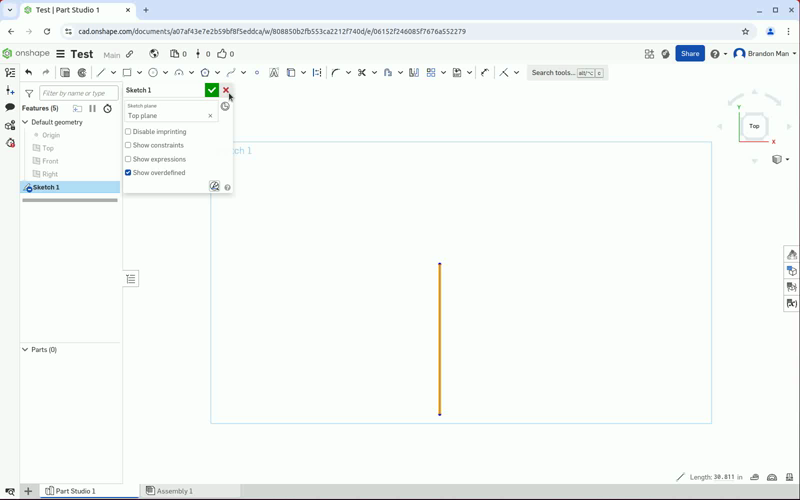
key(shift+h)
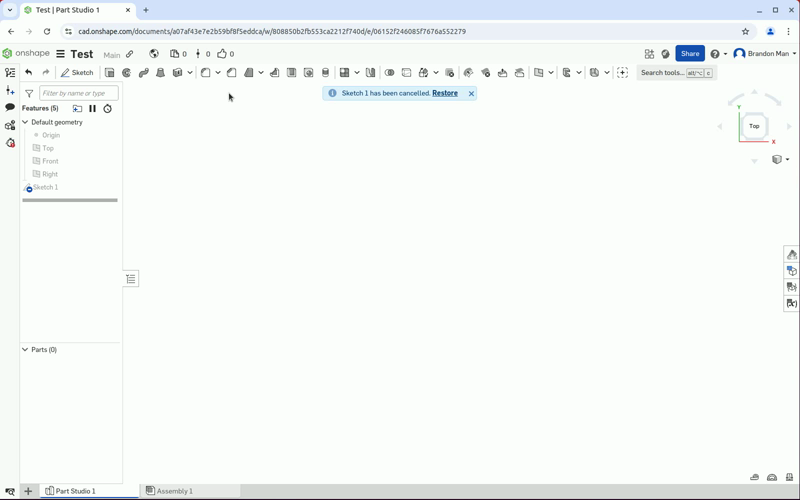
mouse_move(73, 352)
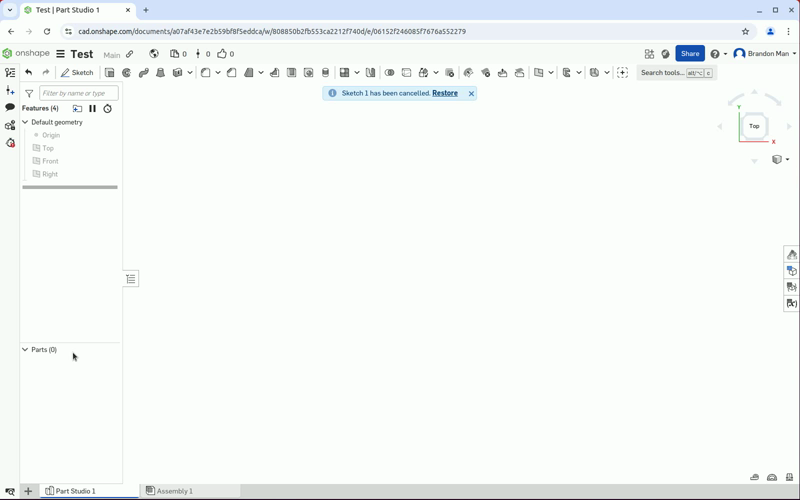
key(y)
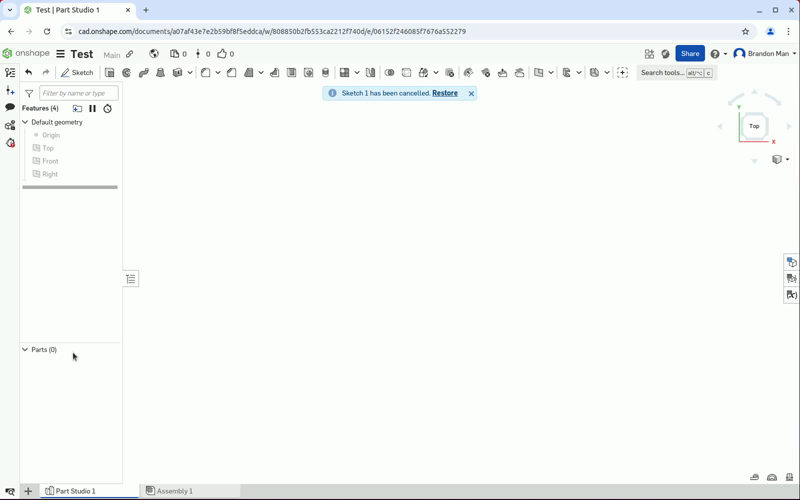
key(shift+p)
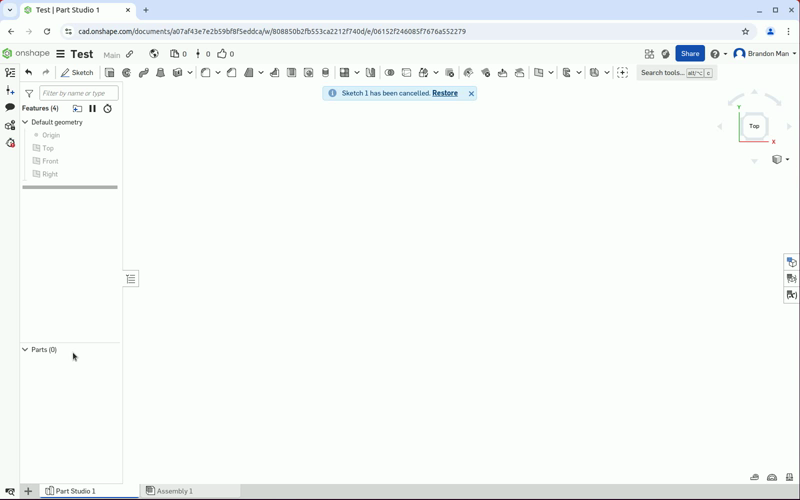
key(space)
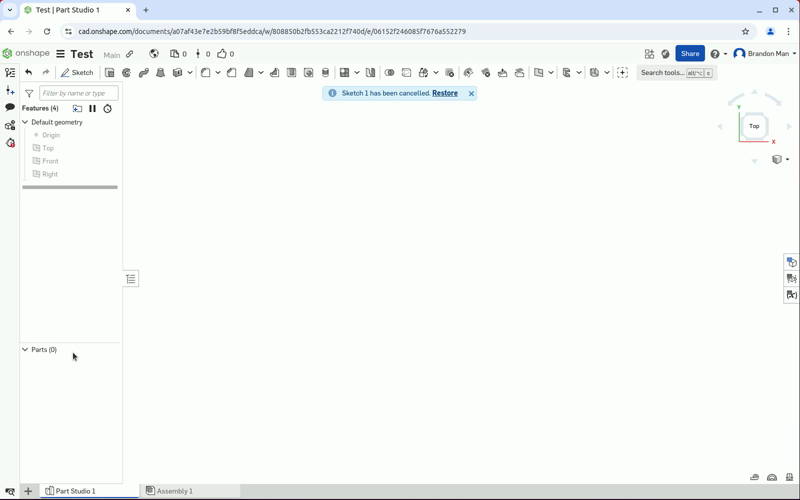
key_down(shift)
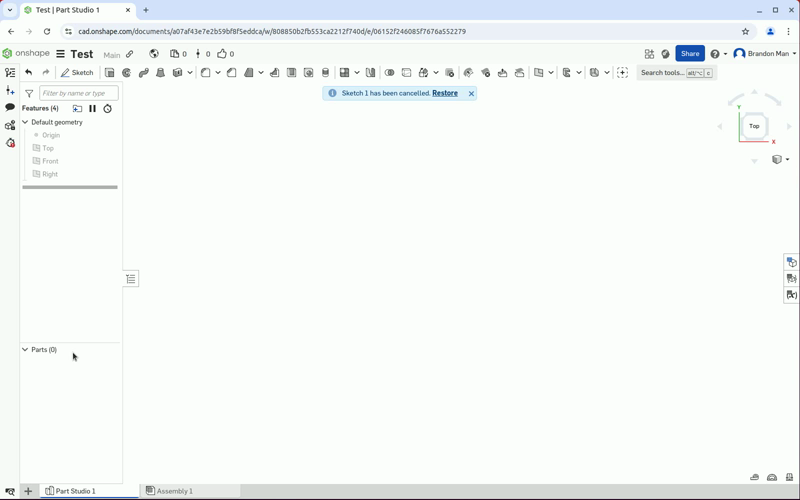
key(up)
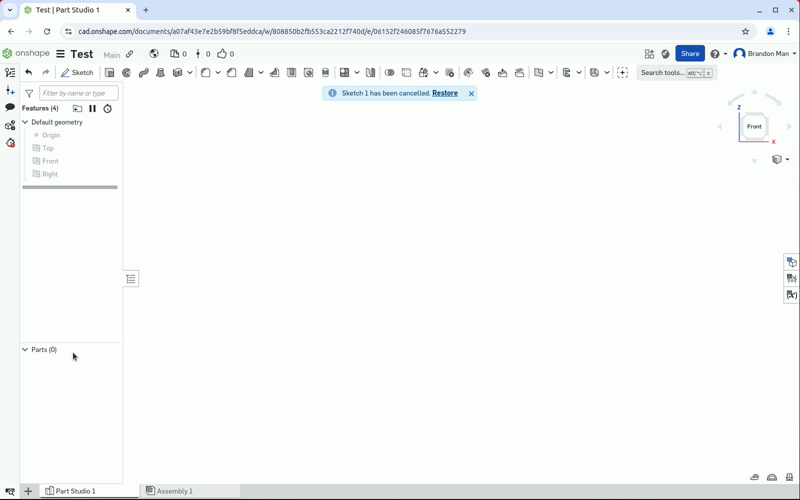
key_up(shift)
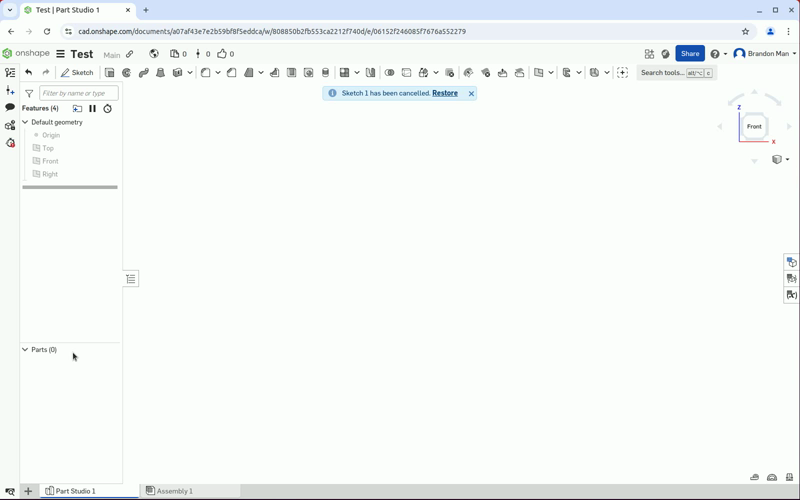
mouse_move(73, 352)
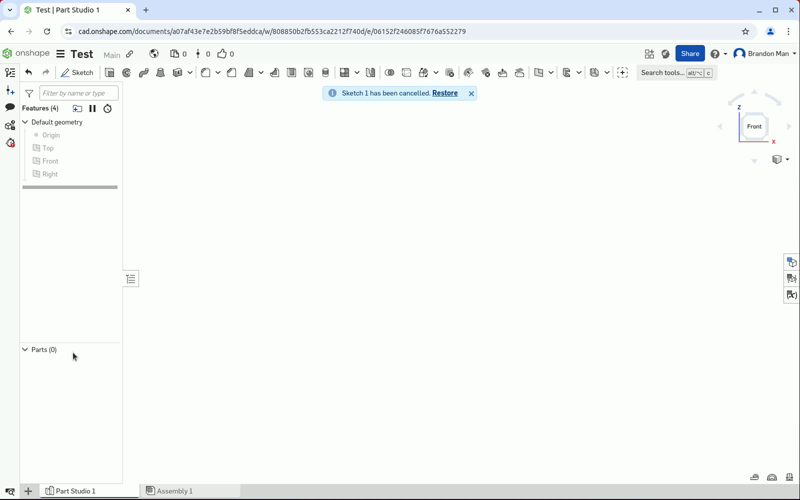
key(shift+y)
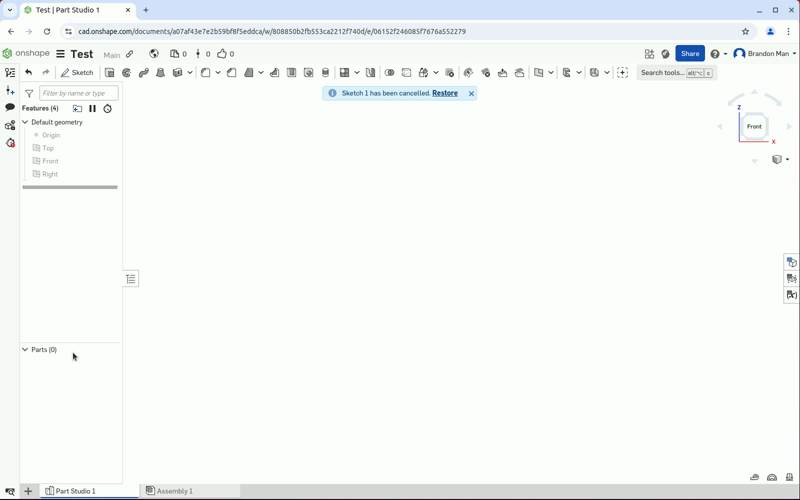
key(shift+s)
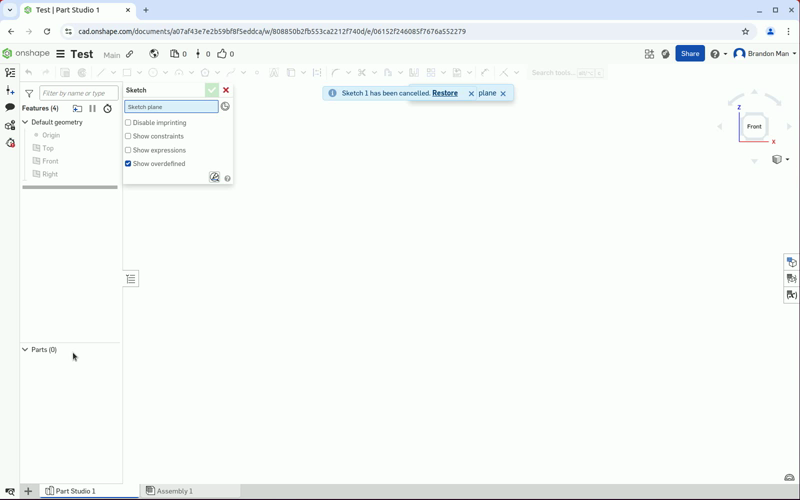
mouse_move(73, 163)
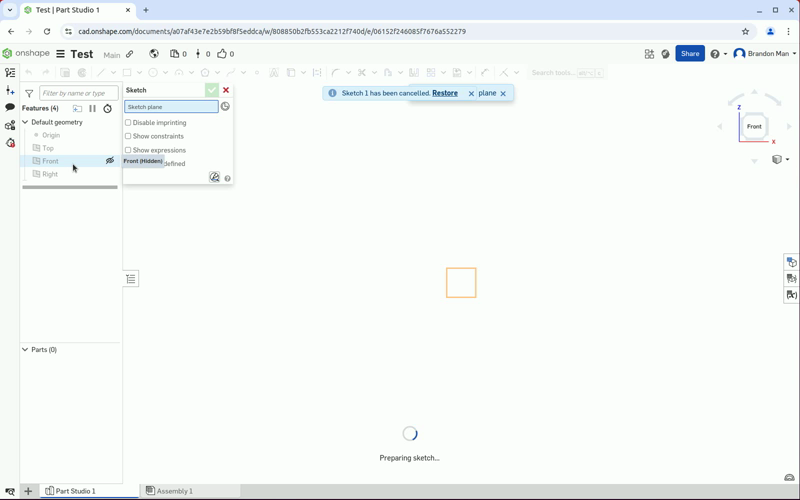
click(73, 163)
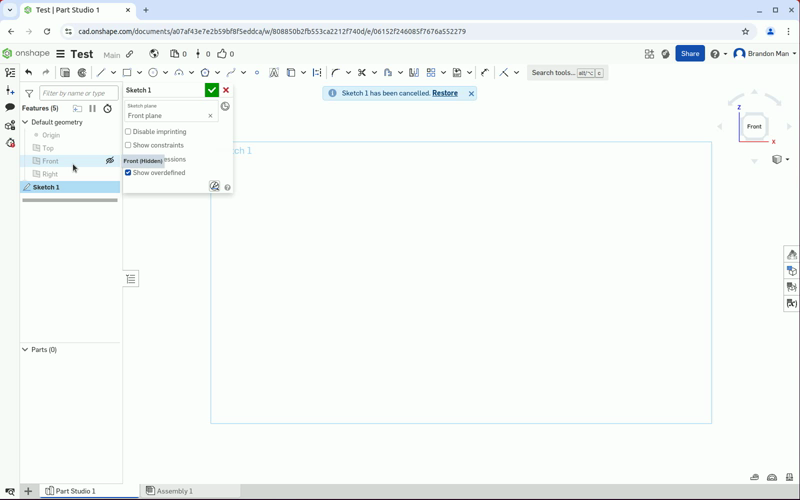
mouse_move(73, 352)
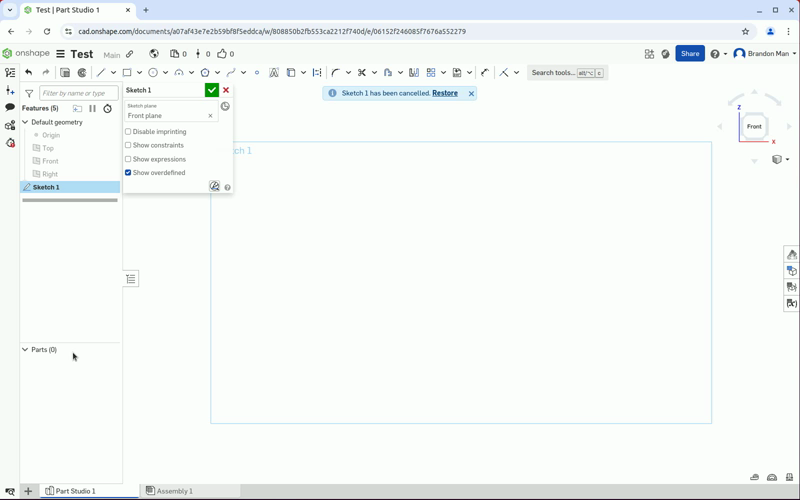
key(y)
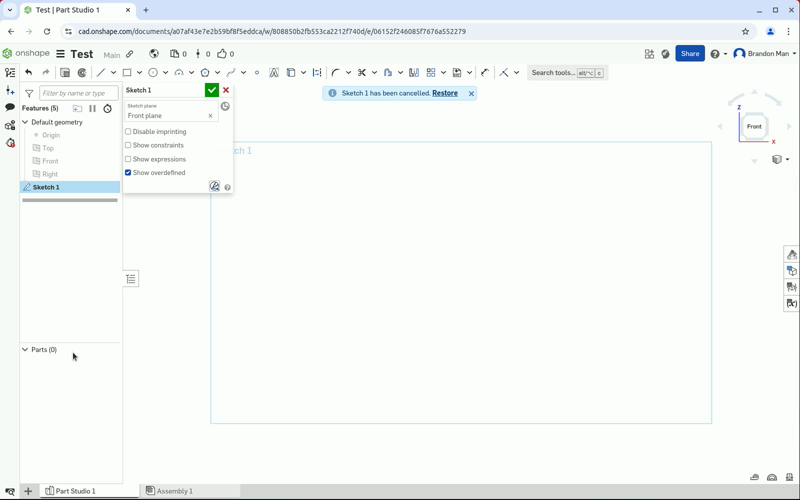
key(c)
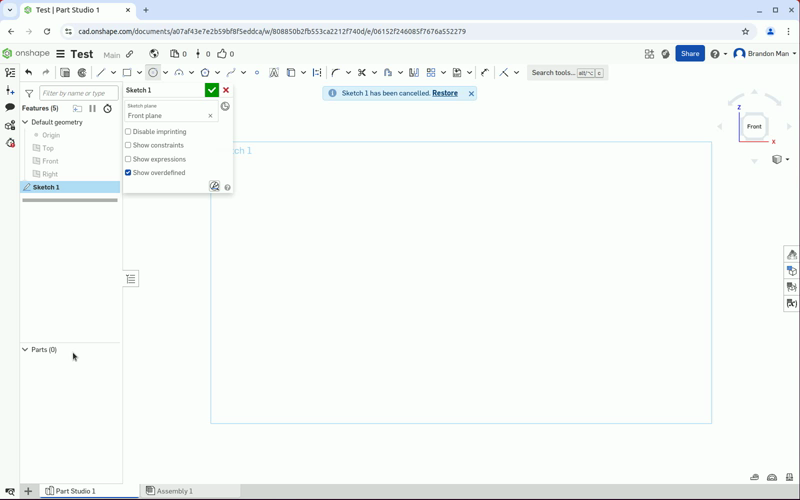
key_down(shift)
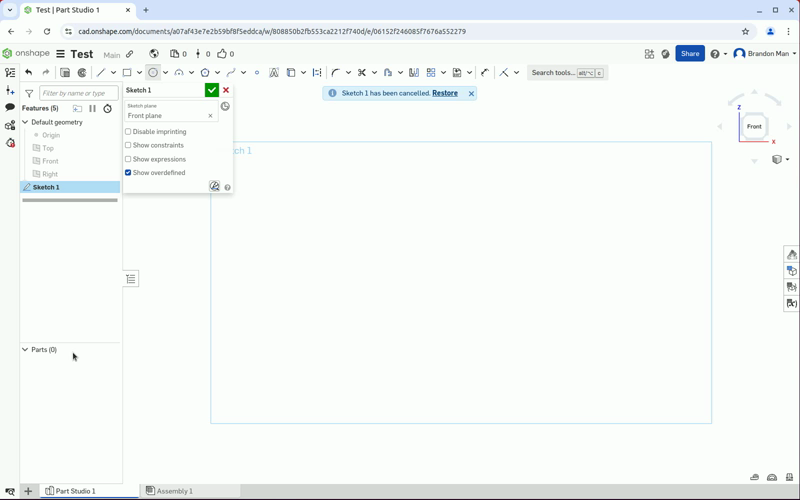
mouse_move(517, 282)
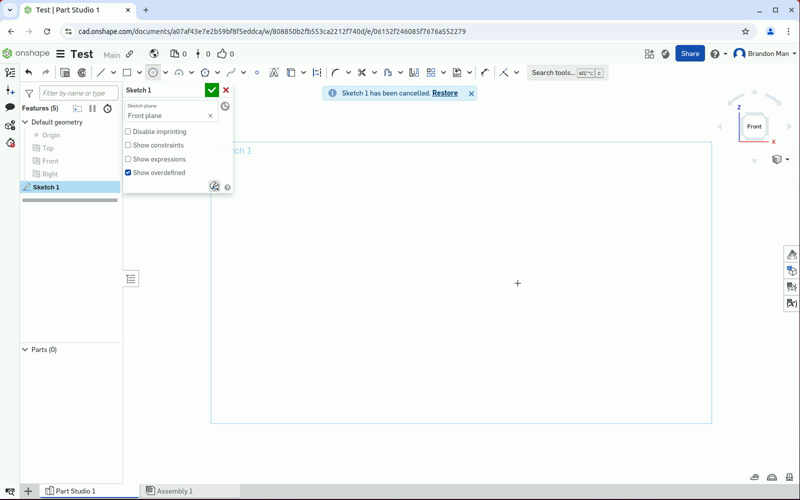
click(517, 282)
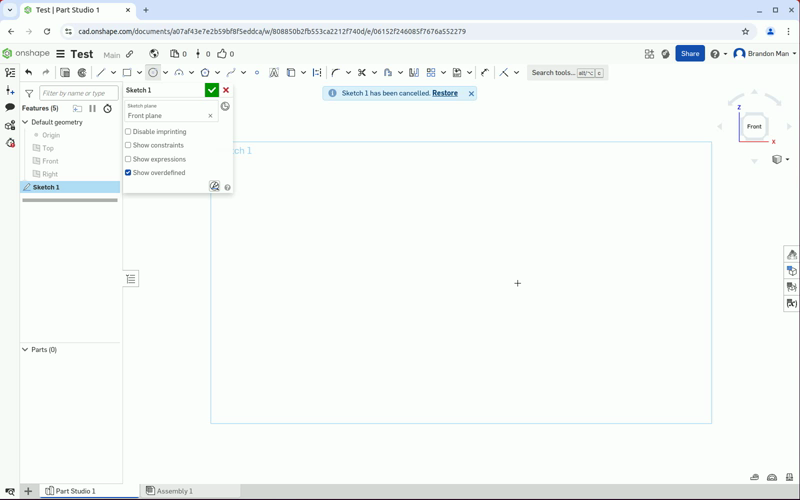
key_up(shift)
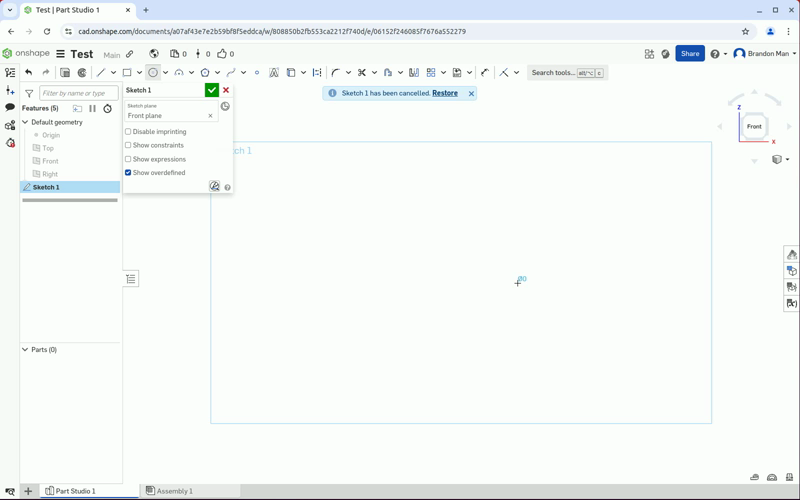
mouse_move(539, 282)
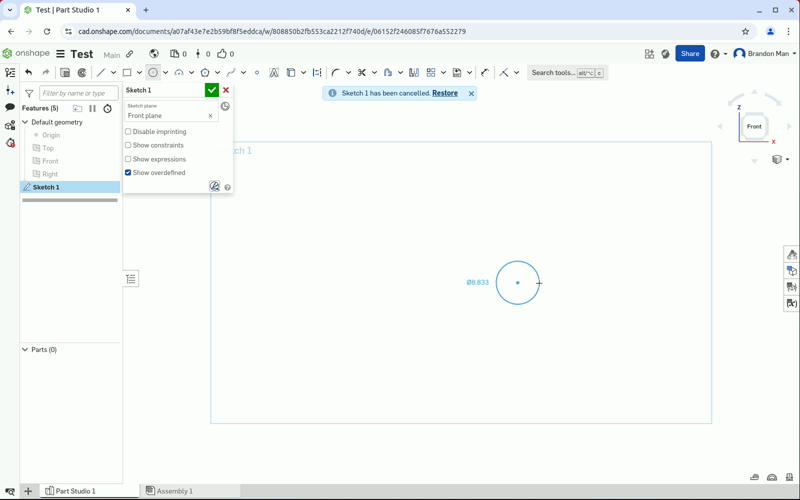
click(539, 282)
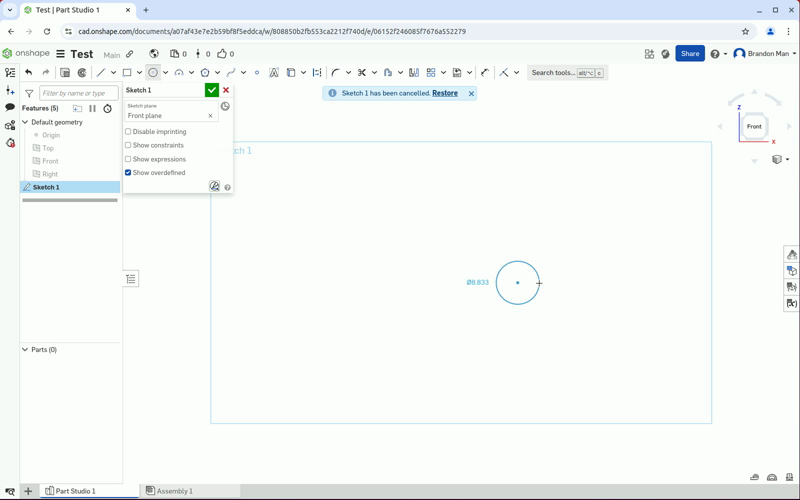
key(esc)
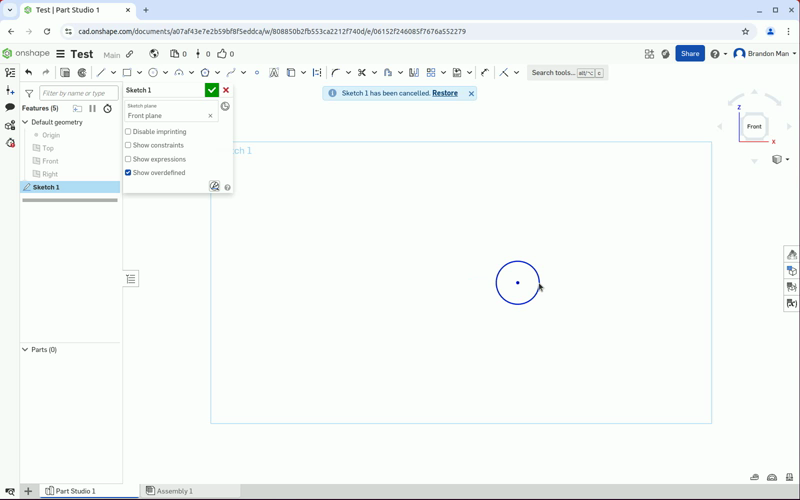
mouse_move(515, 271)
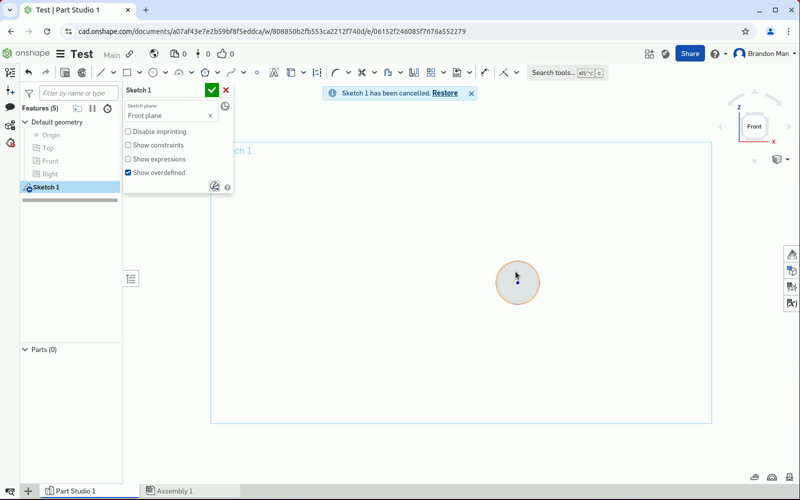
scroll(6)
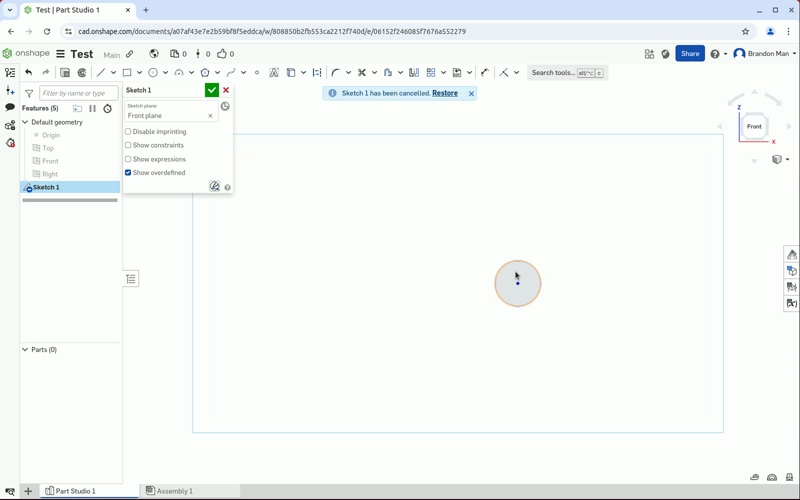
scroll(6)
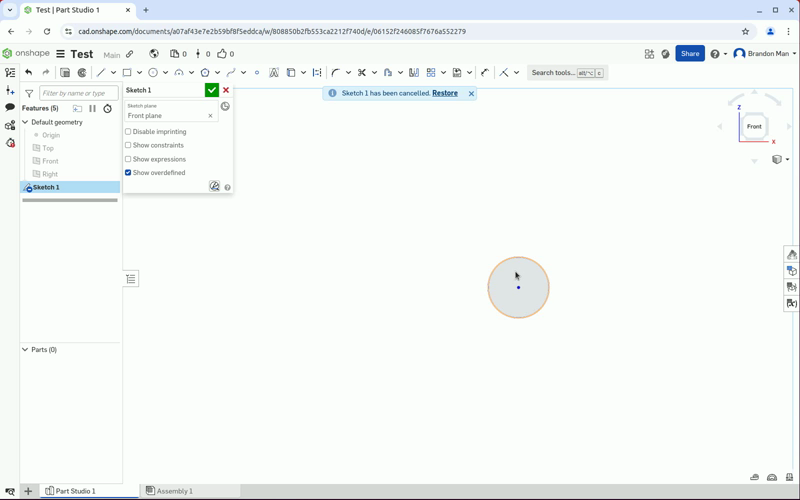
scroll(6)
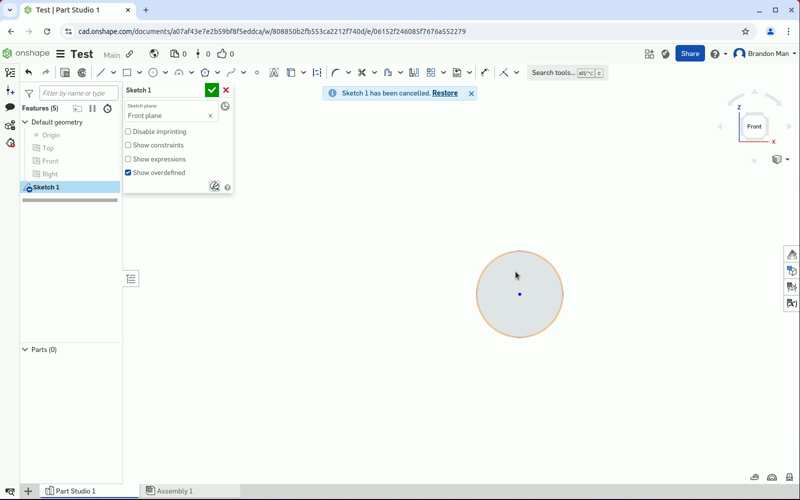
scroll(6)
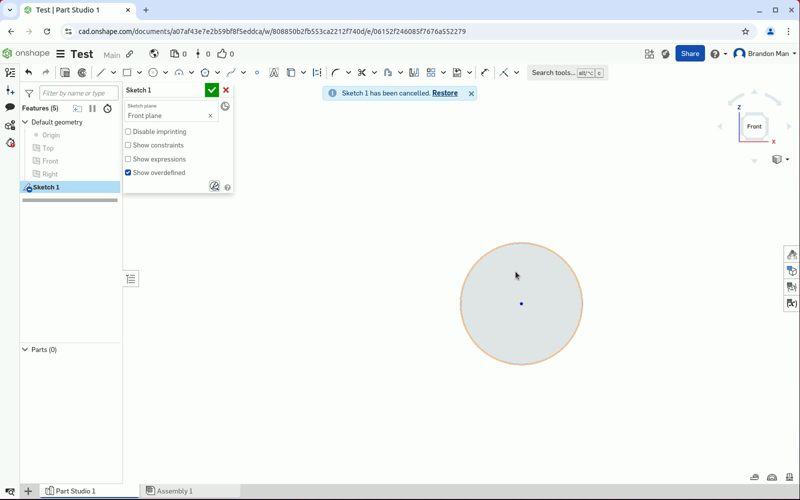
scroll(6)
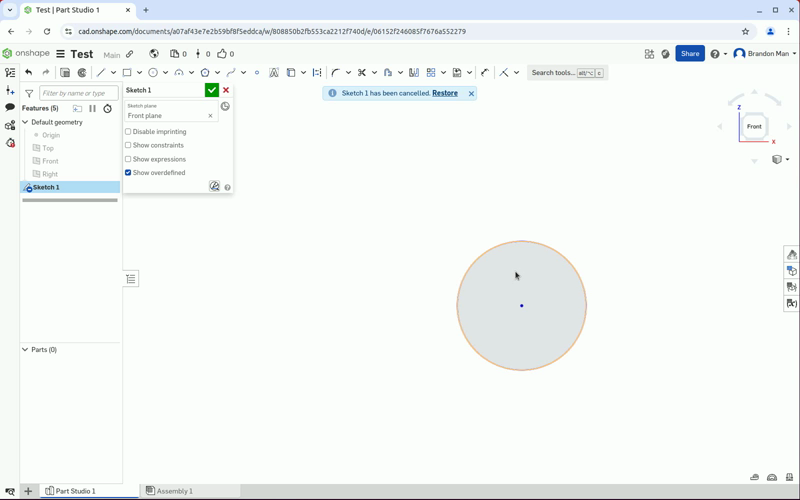
scroll(6)
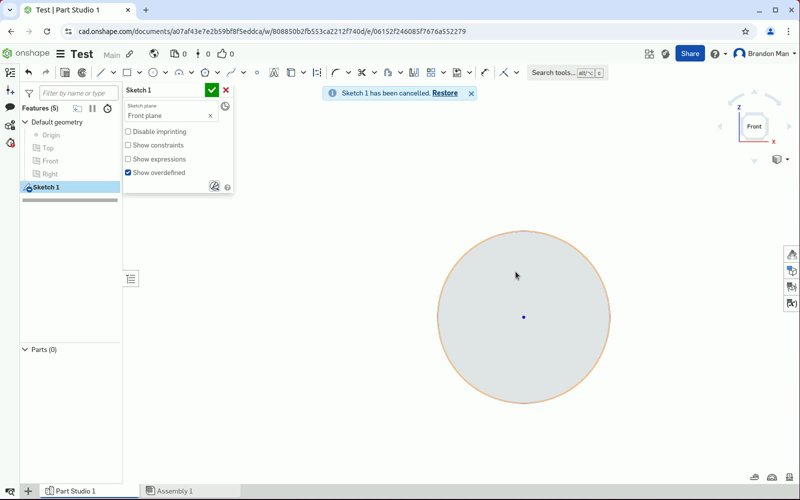
scroll(6)
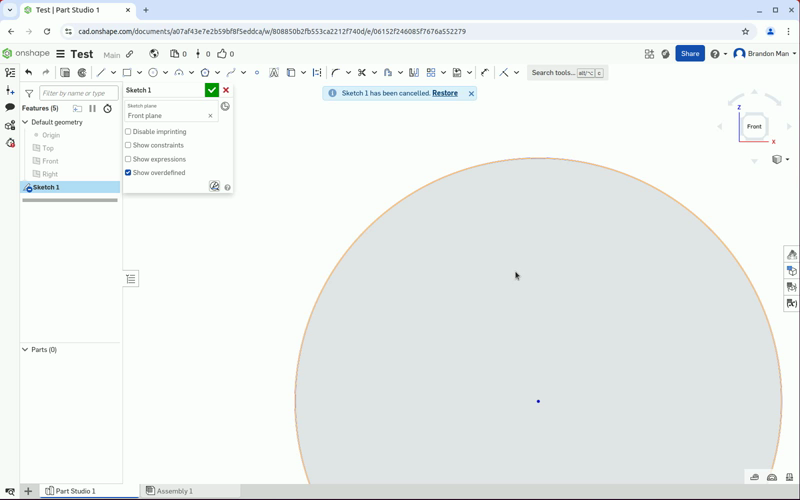
click(515, 271)
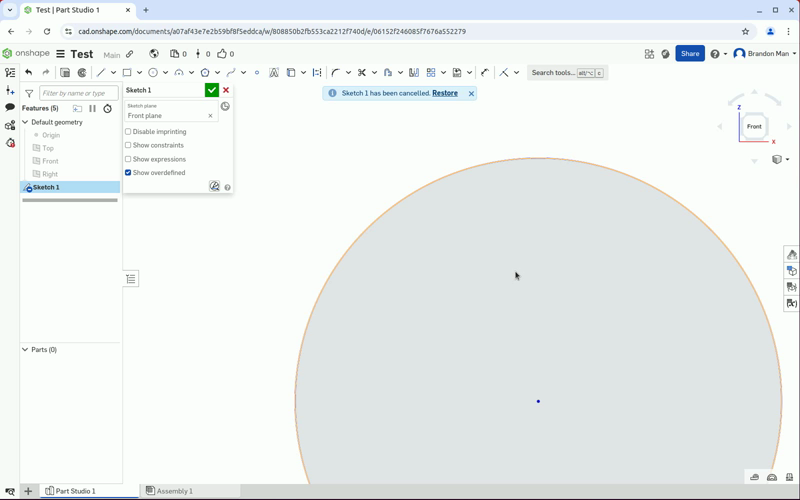
scroll(-6)
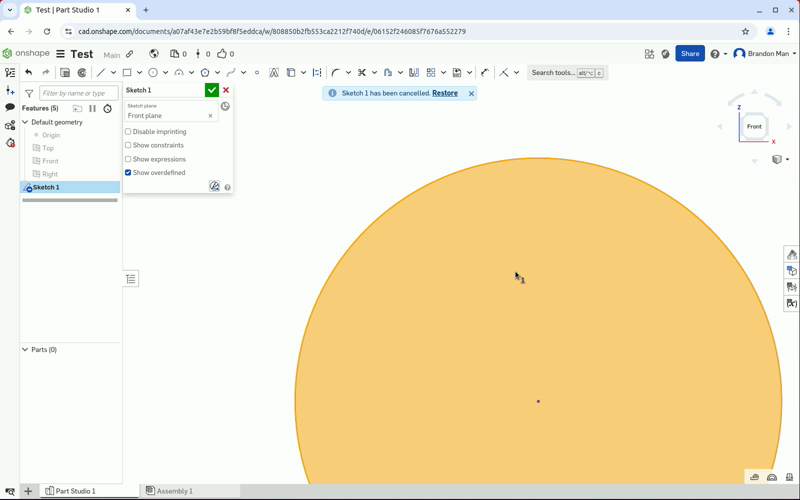
scroll(-6)
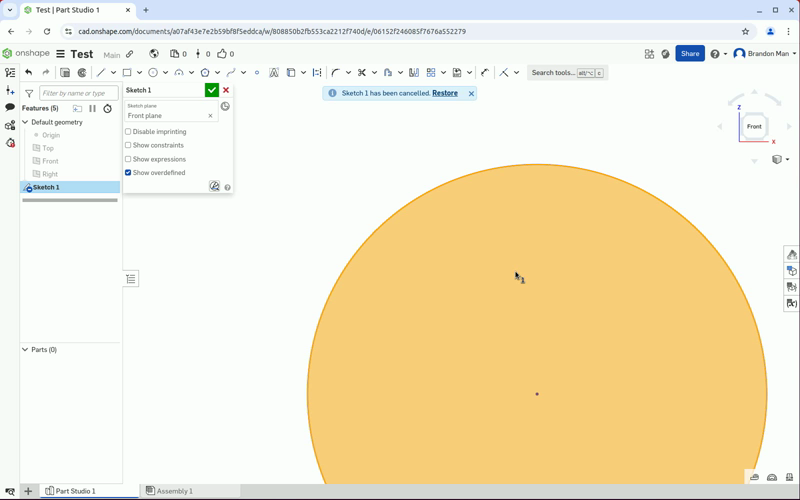
scroll(-6)
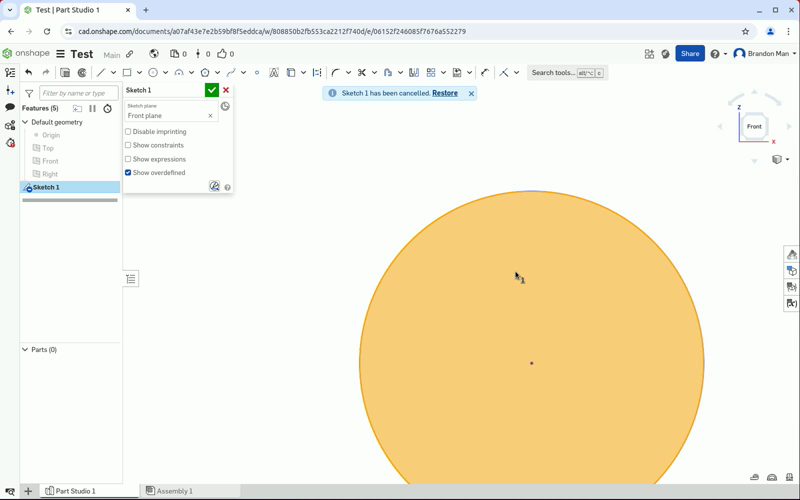
scroll(-6)
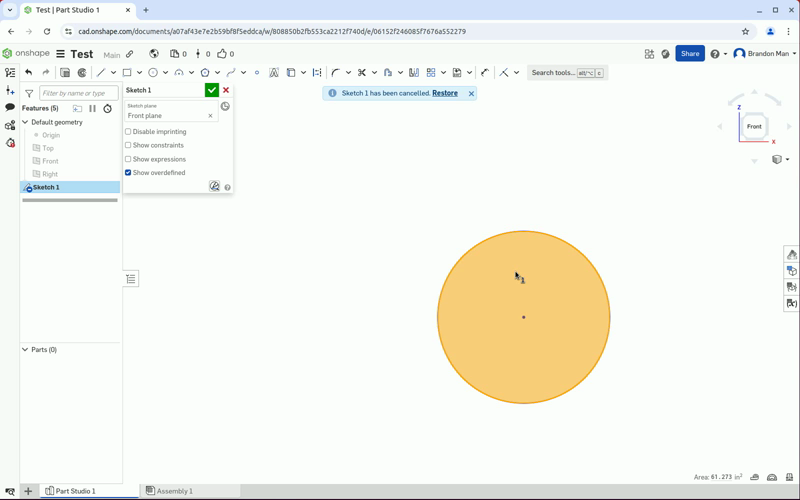
scroll(-6)
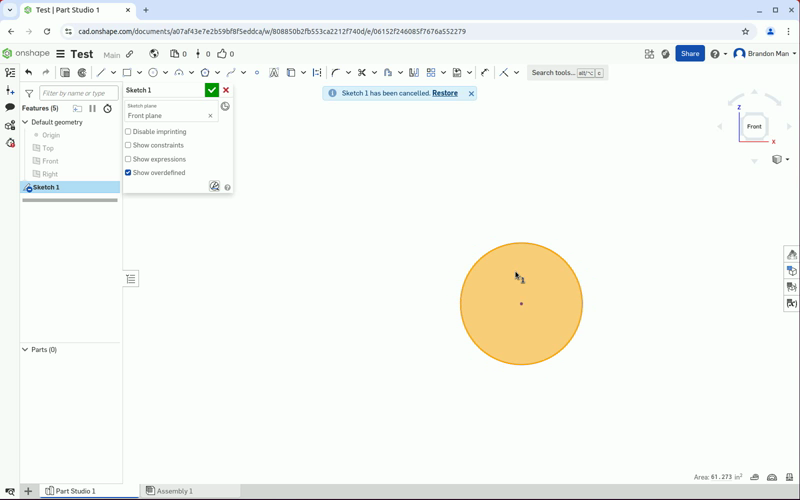
scroll(-6)
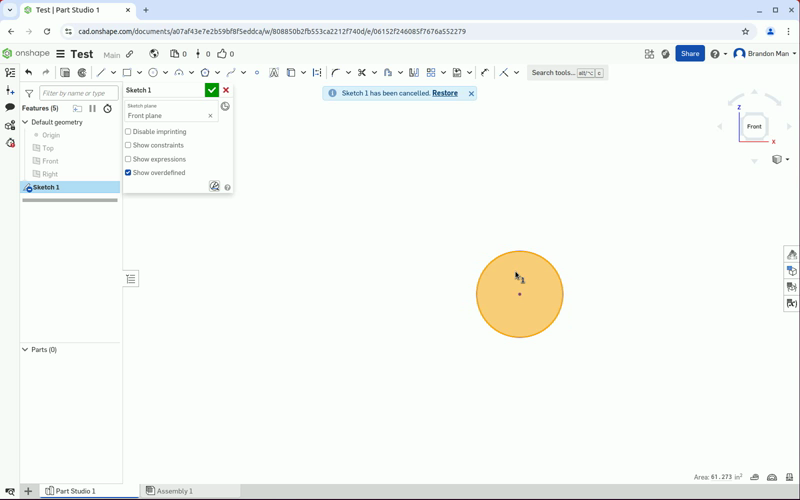
scroll(-6)
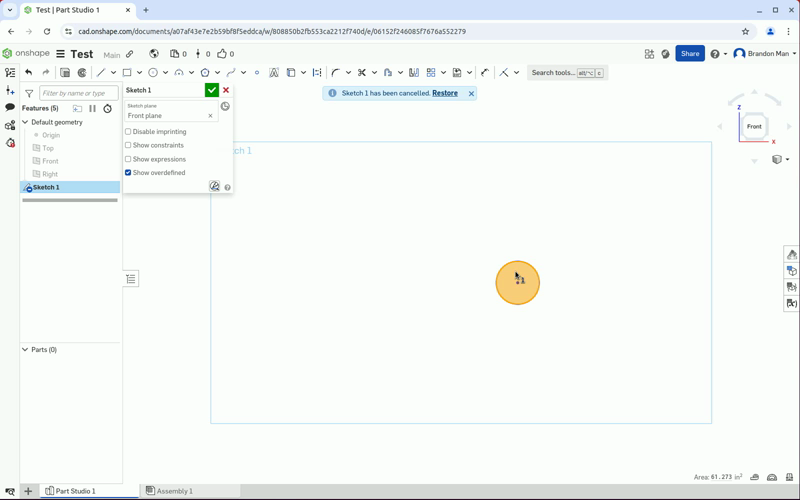
mouse_move(73, 352)
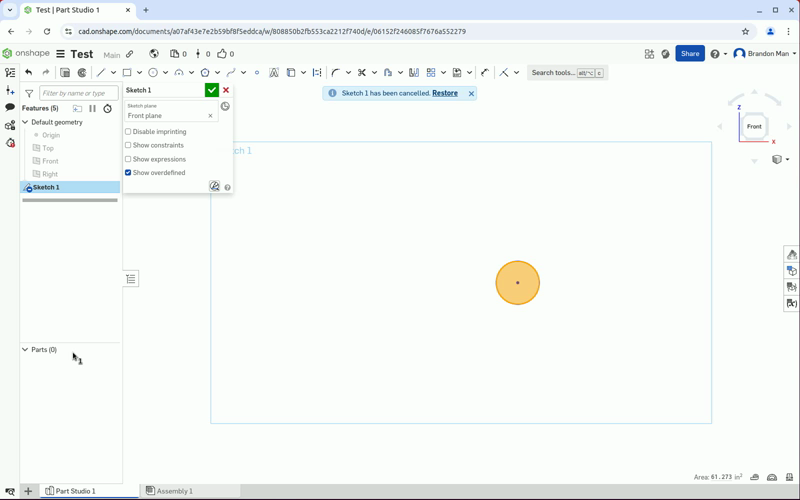
key(shift+y)
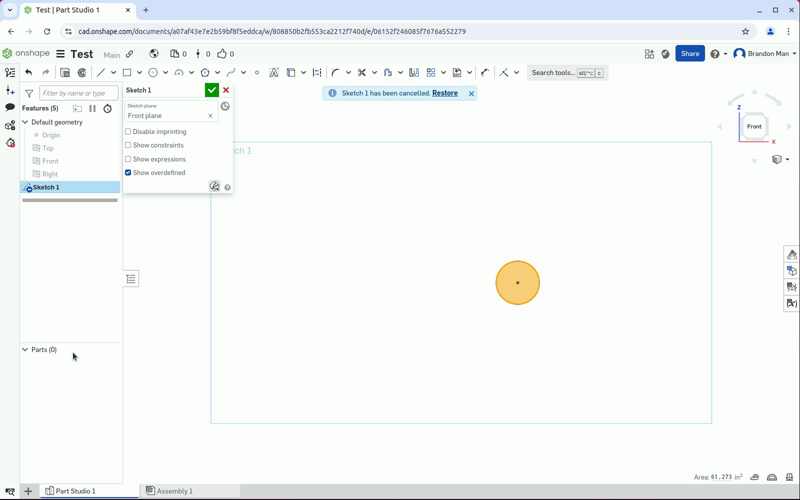
key(shift+e)
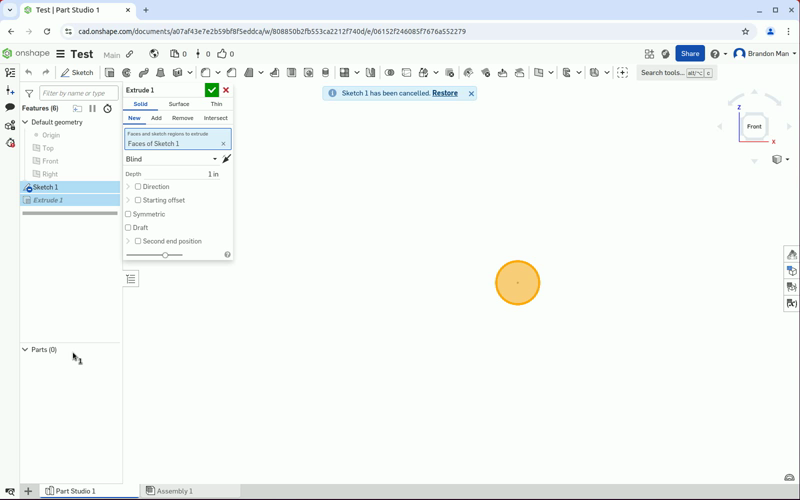
mouse_move(143, 106)
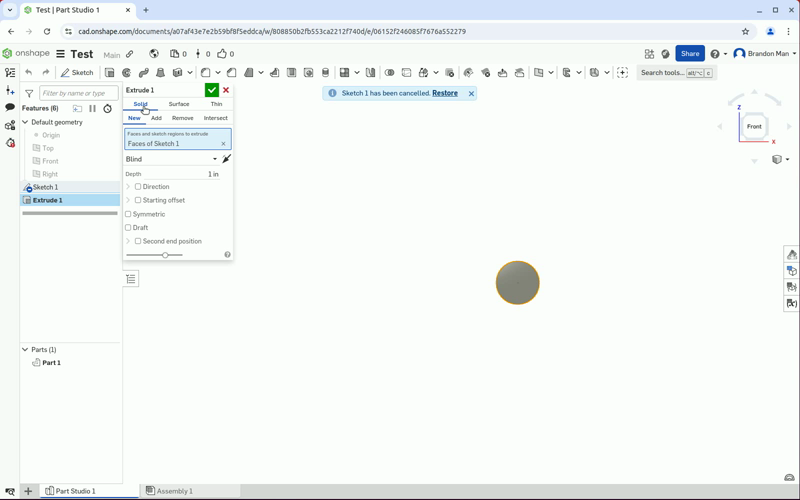
click(143, 106)
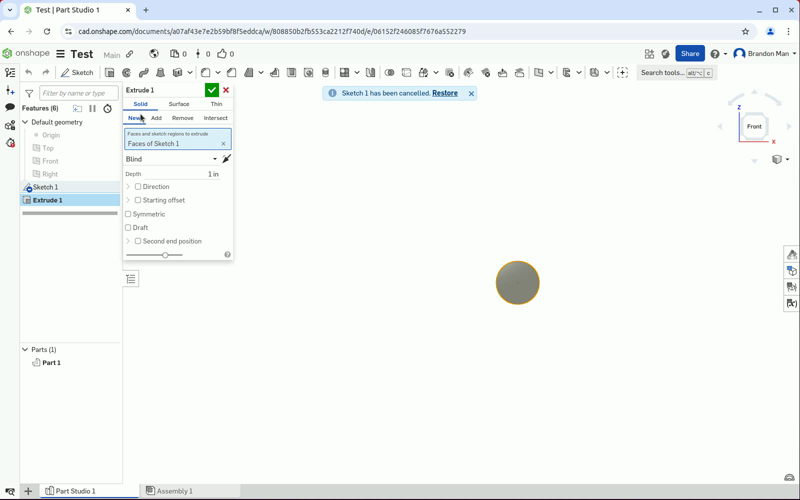
mouse_move(137, 120)
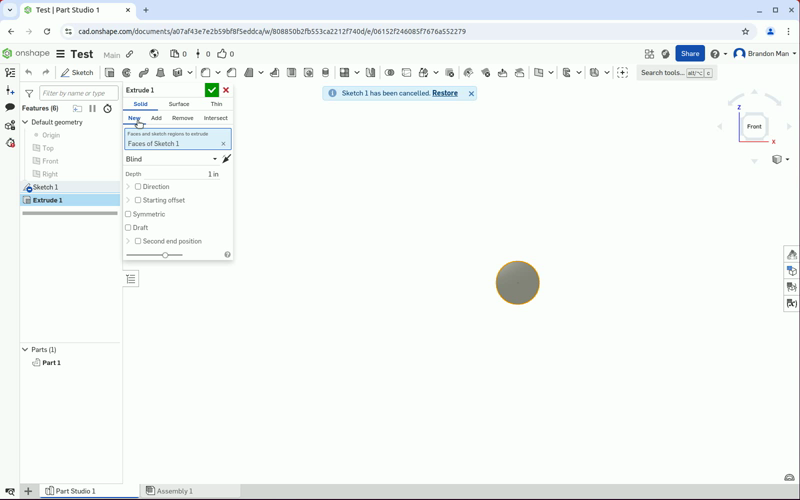
click(137, 120)
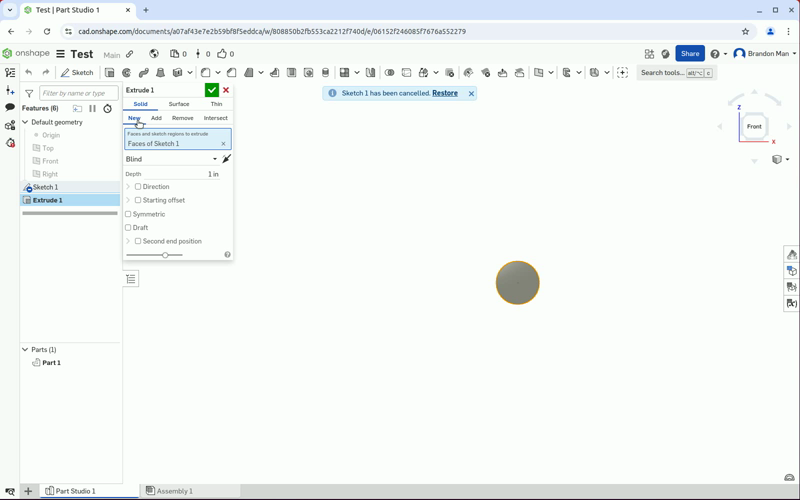
key(tab, 4)
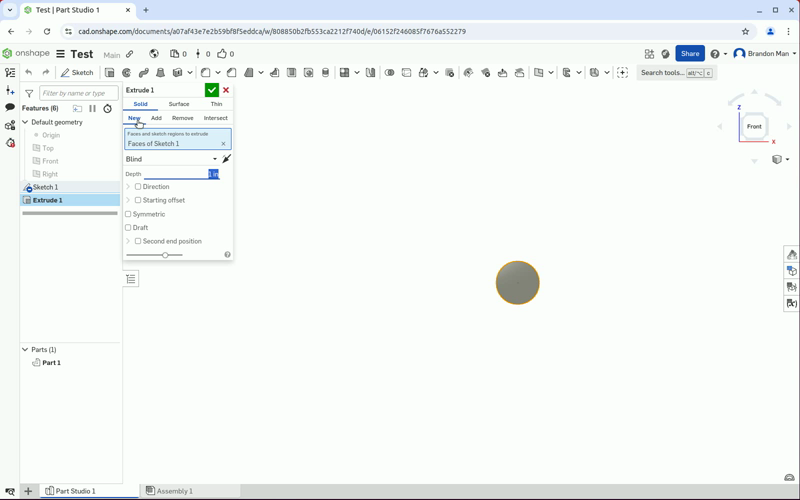
text(1.204)
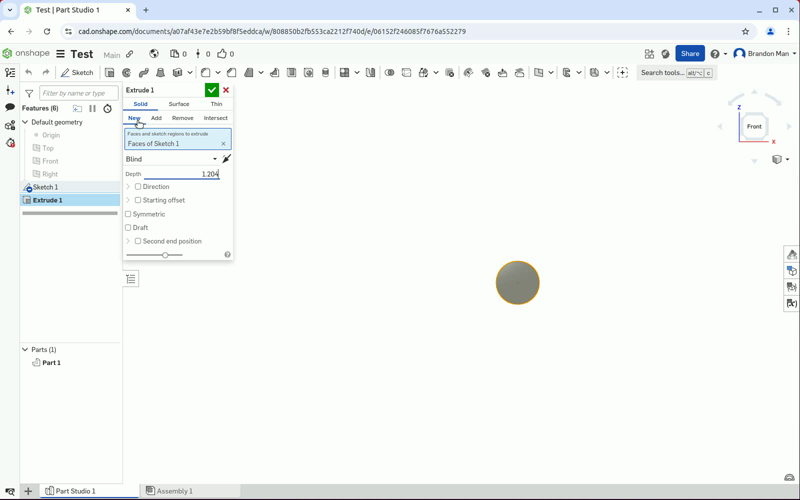
key(enter)
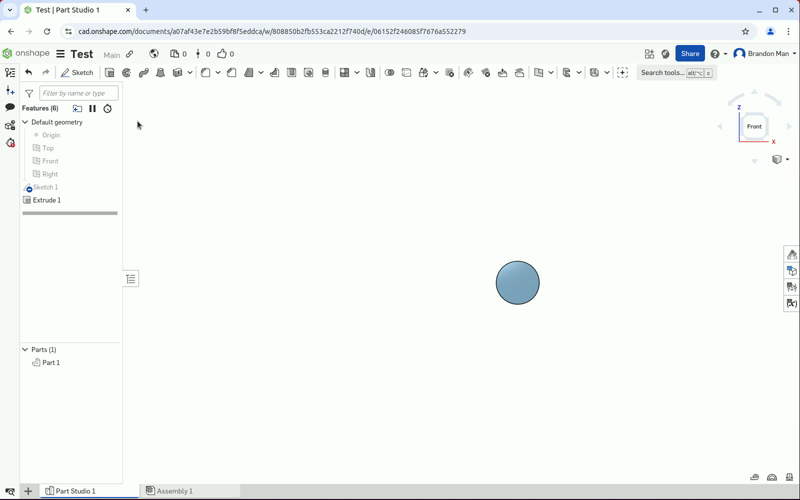
key(shift+h)
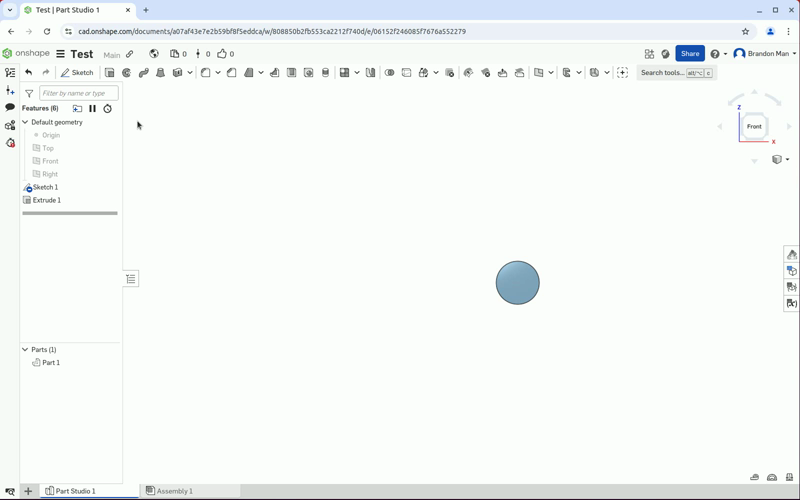
key(shift+h)
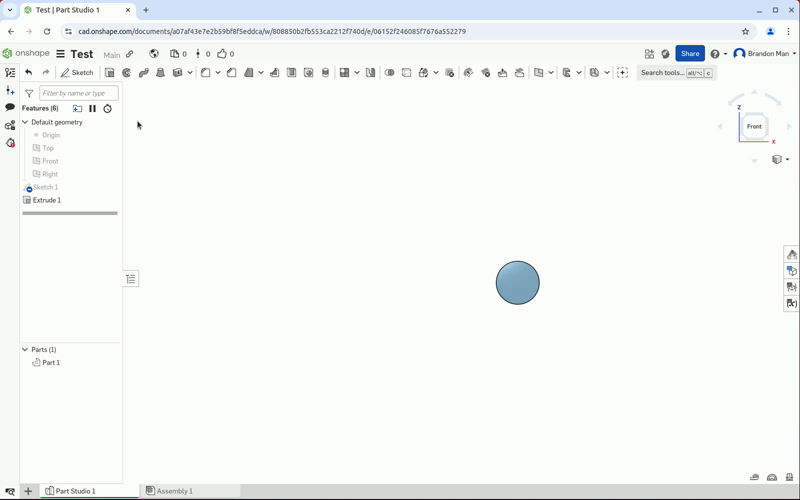
mouse_move(73, 189)
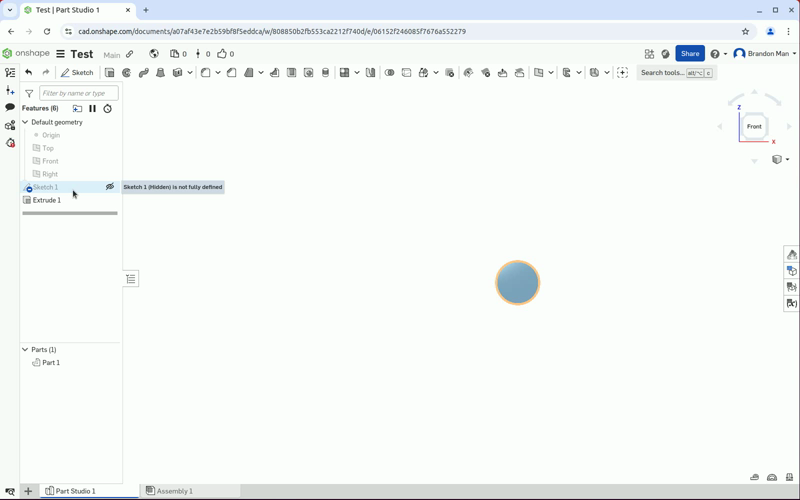
click(73, 189)
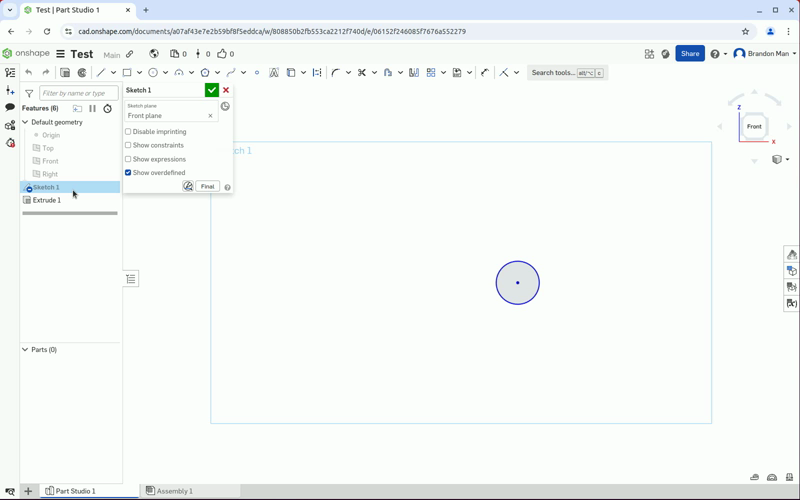
mouse_move(229, 92)
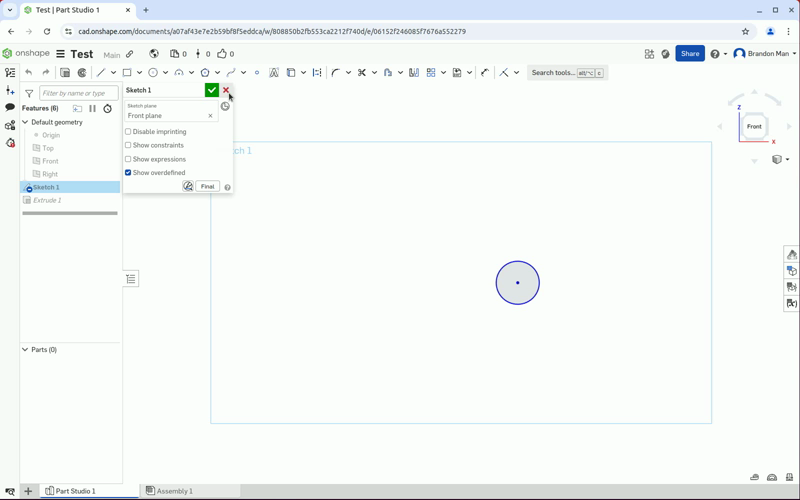
click(229, 92)
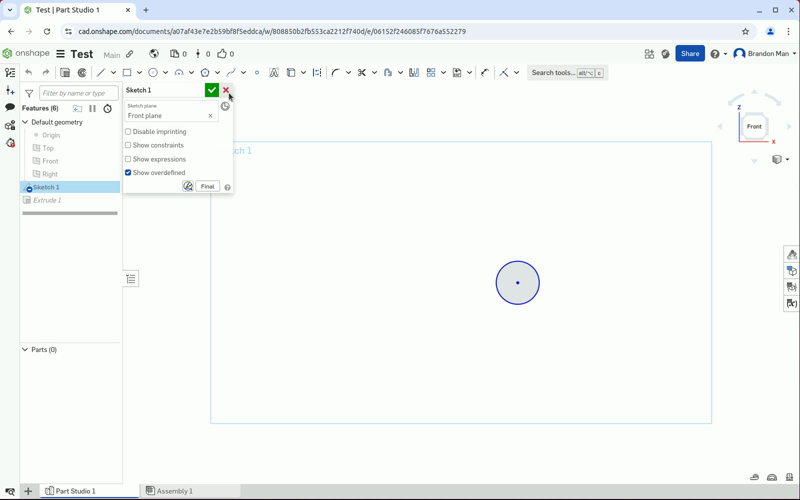
key(shift+s)
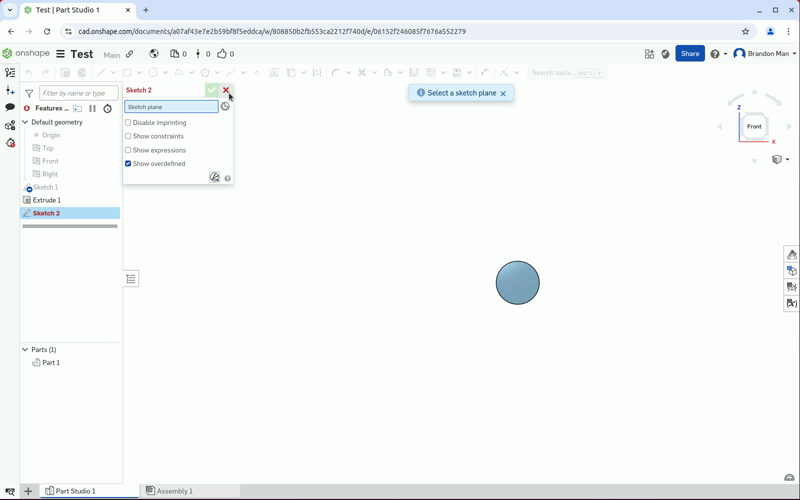
mouse_move(73, 163)
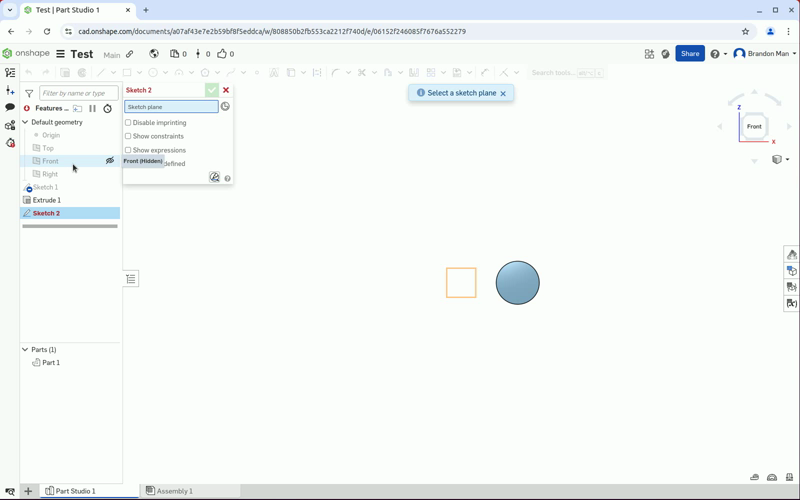
click(73, 163)
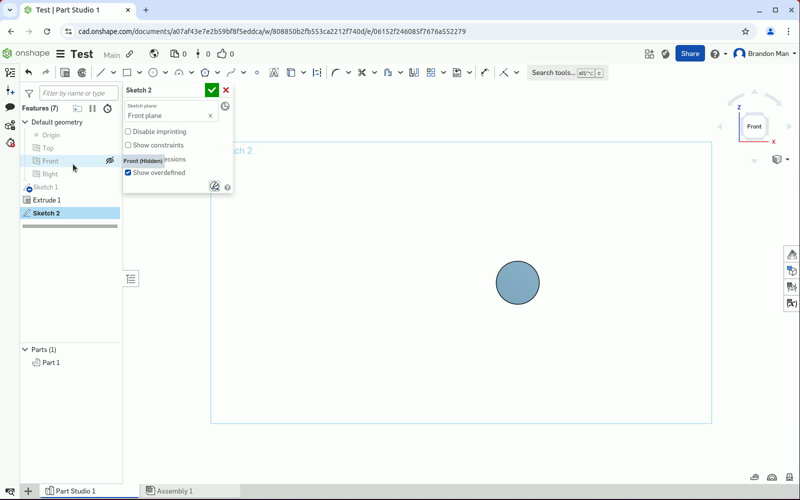
mouse_move(73, 352)
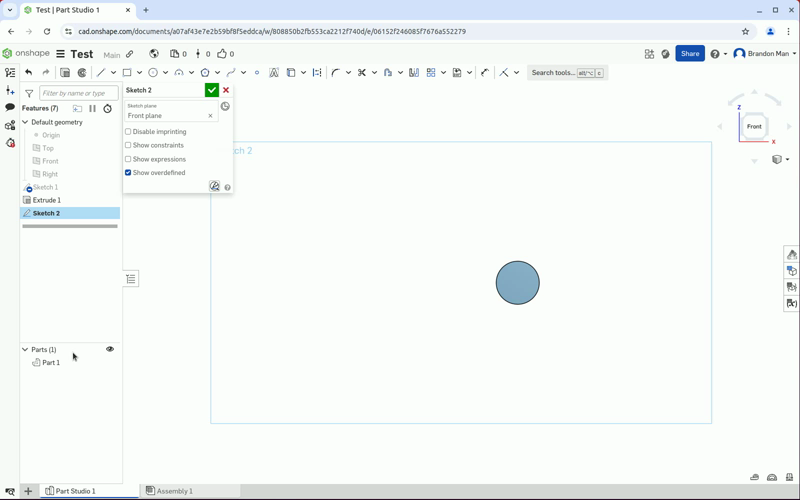
key(y)
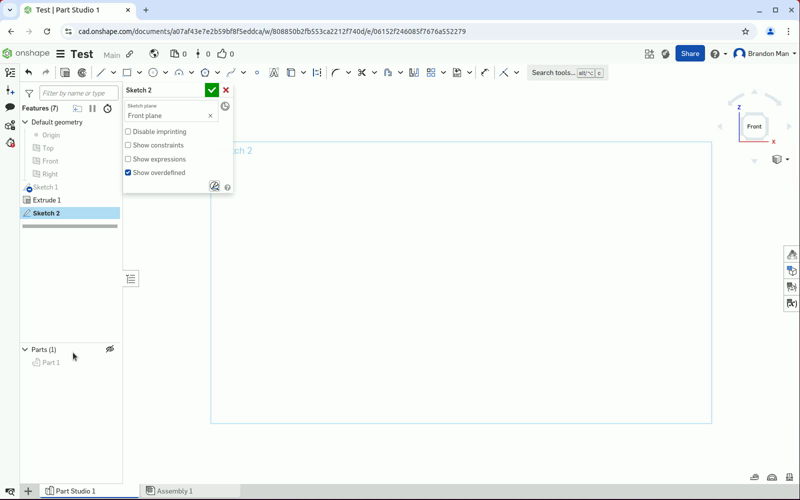
key(c)
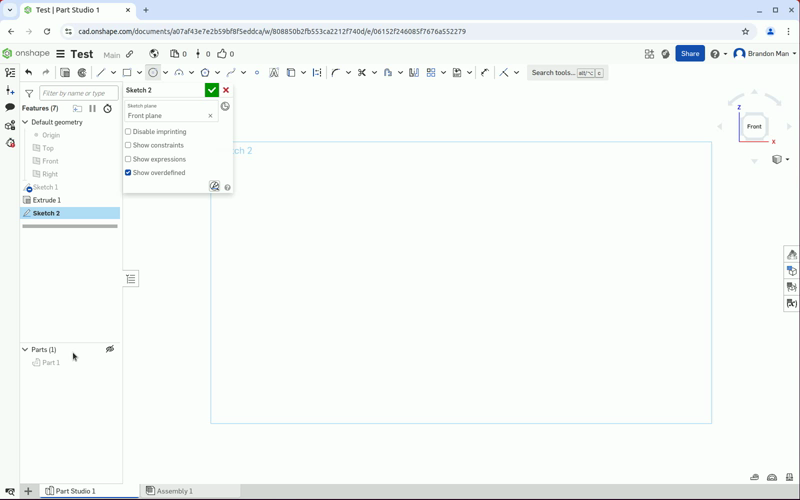
key_down(shift)
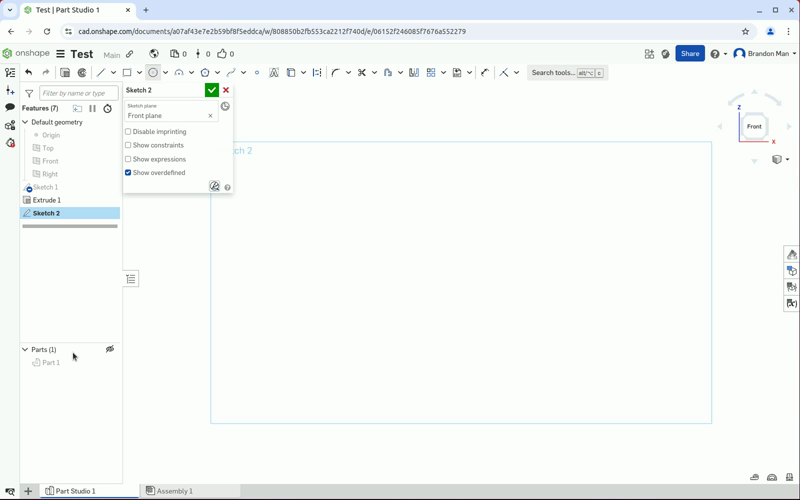
mouse_move(396, 282)
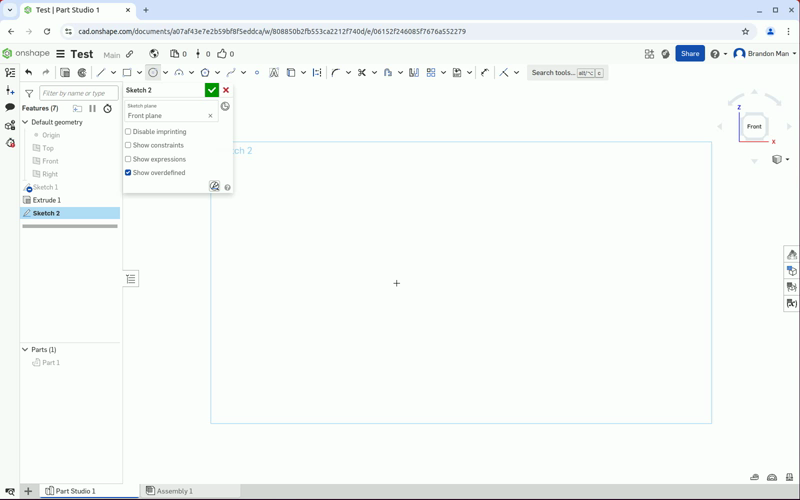
click(396, 282)
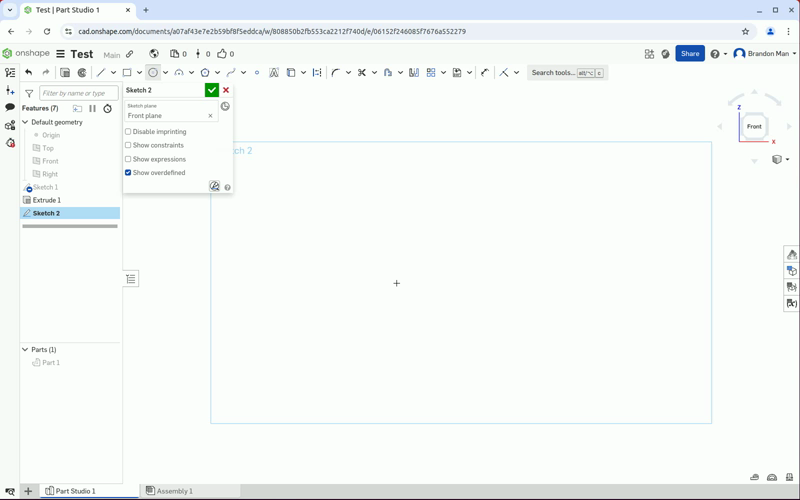
key_up(shift)
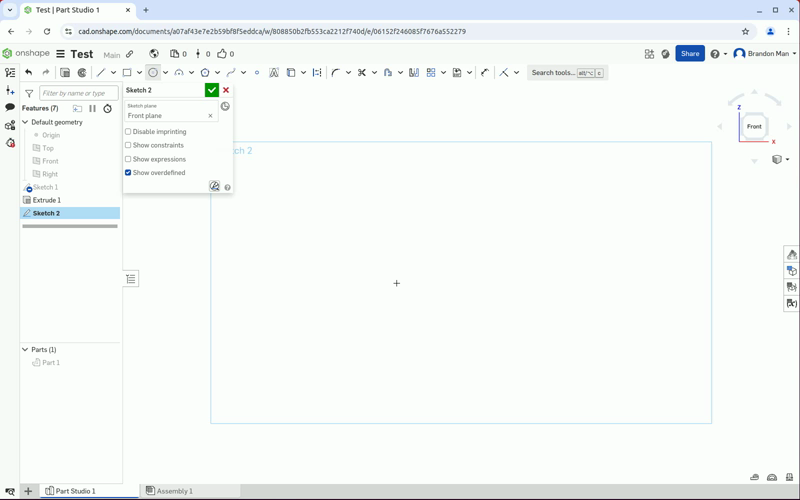
mouse_move(441, 282)
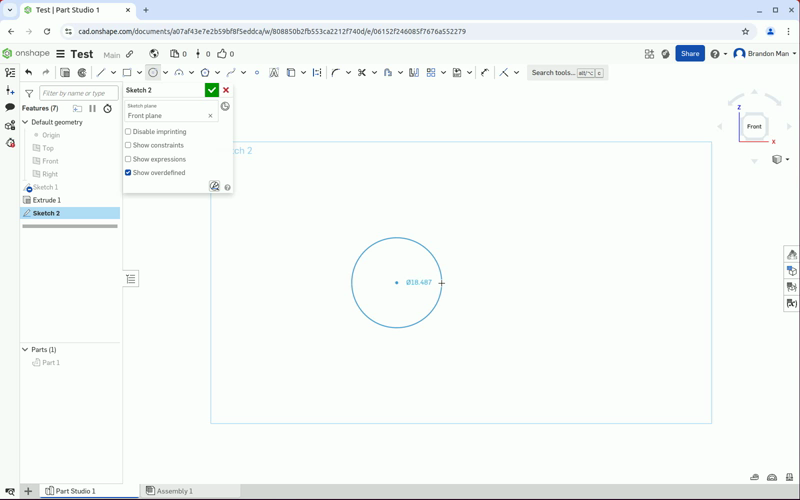
click(441, 282)
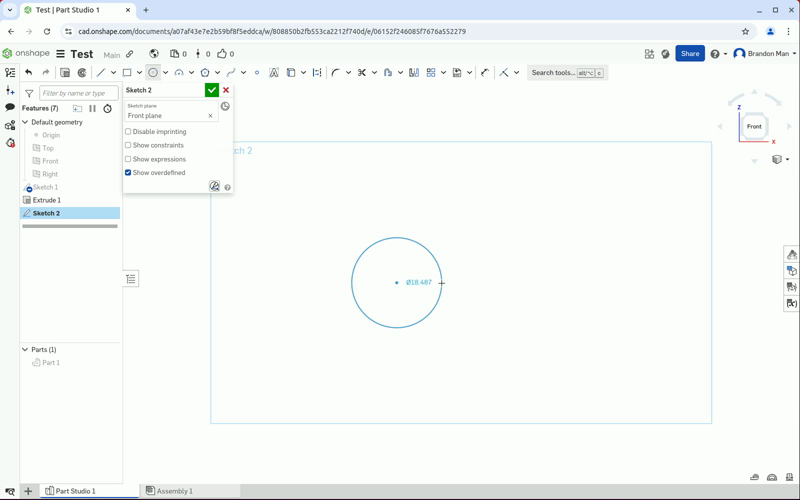
key(esc)
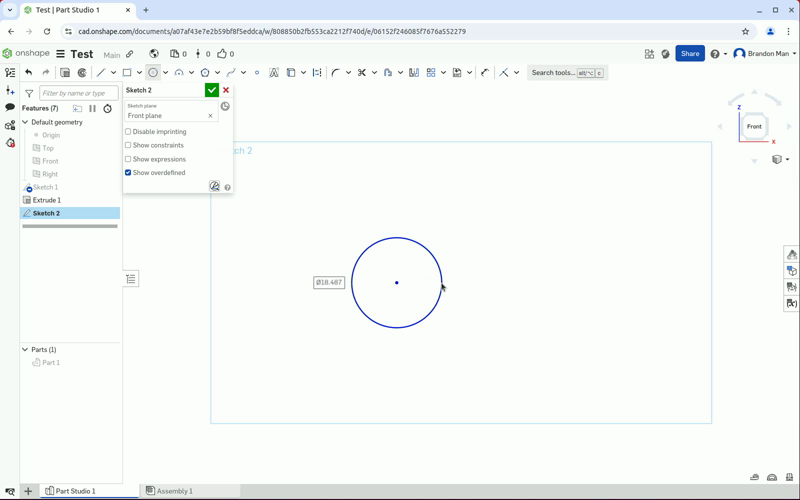
mouse_move(359, 275)
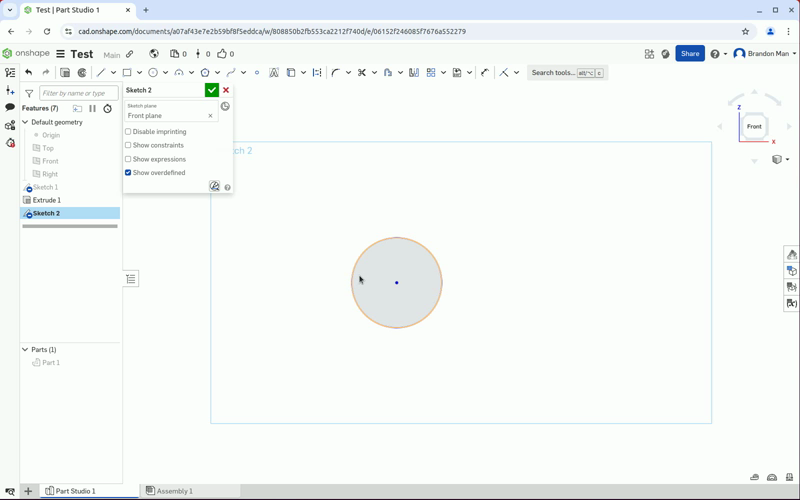
click(359, 275)
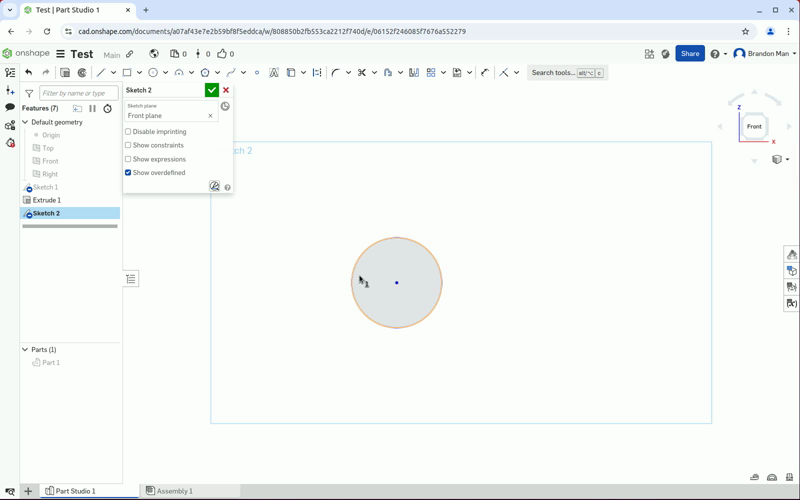
mouse_move(73, 352)
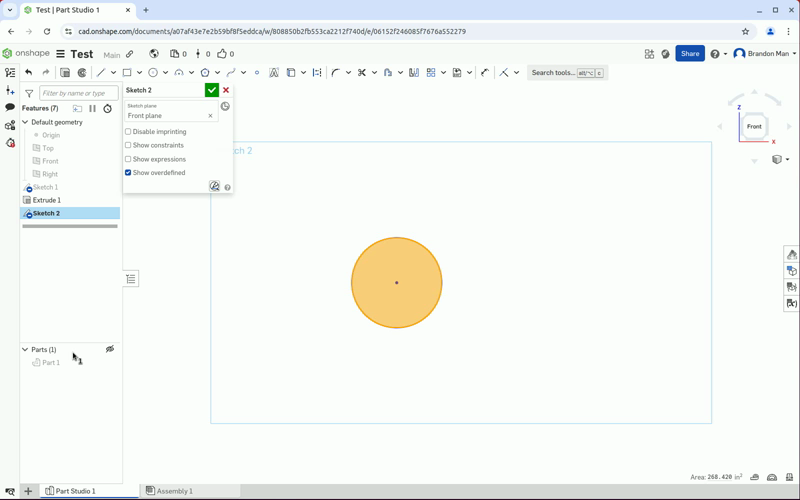
key(shift+y)
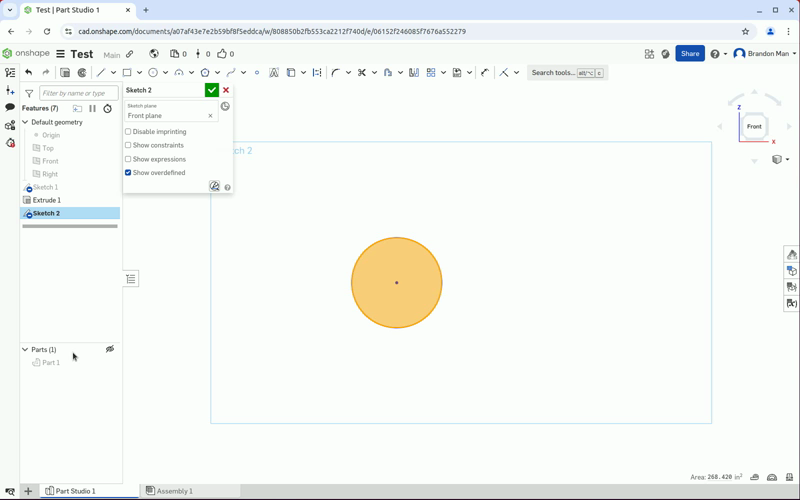
key(shift+e)
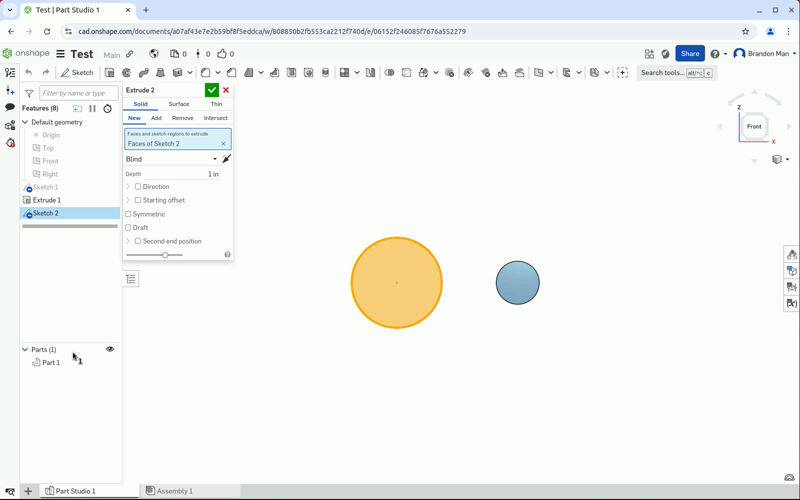
mouse_move(143, 106)
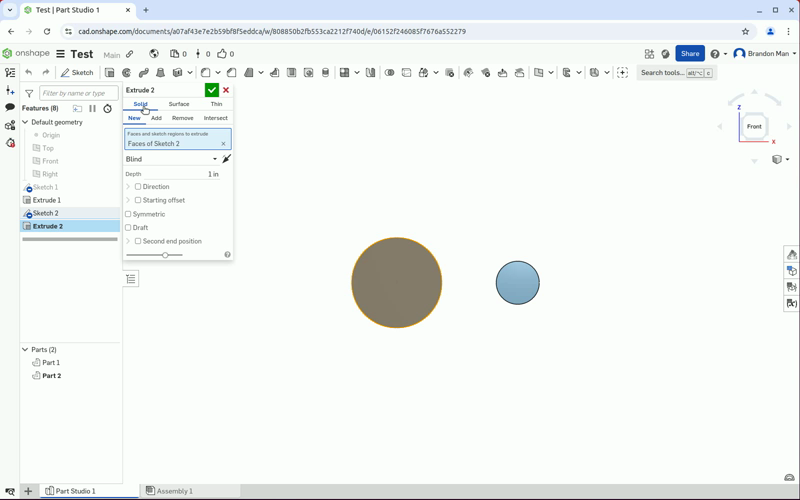
click(143, 106)
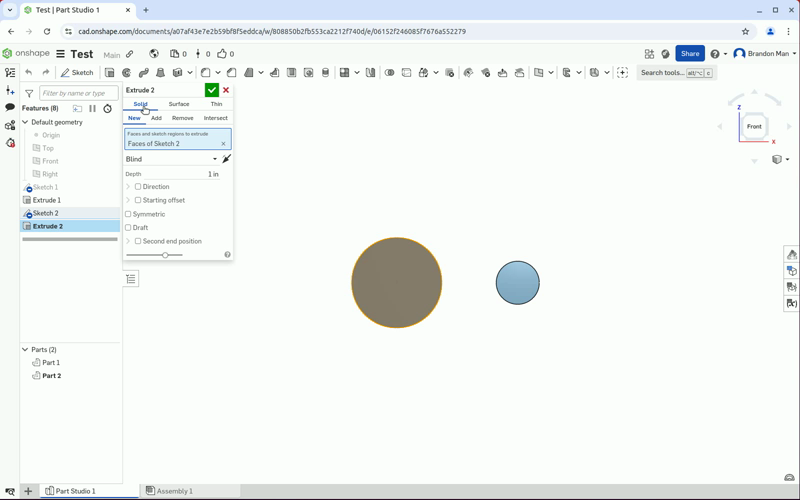
mouse_move(137, 120)
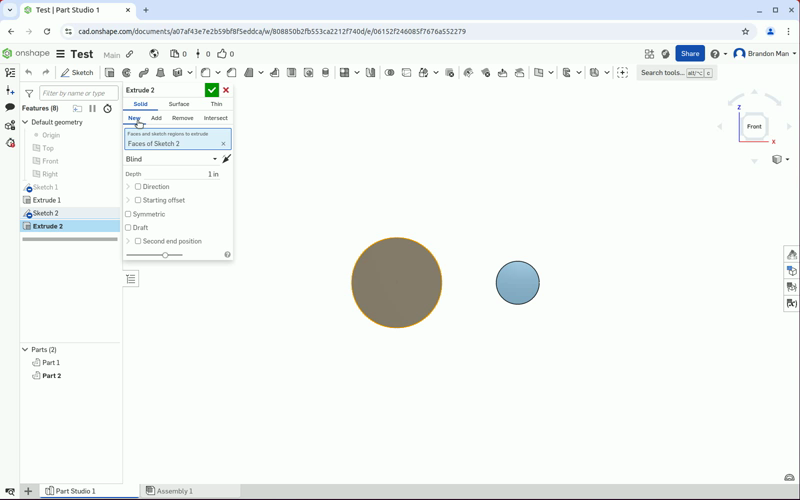
click(137, 120)
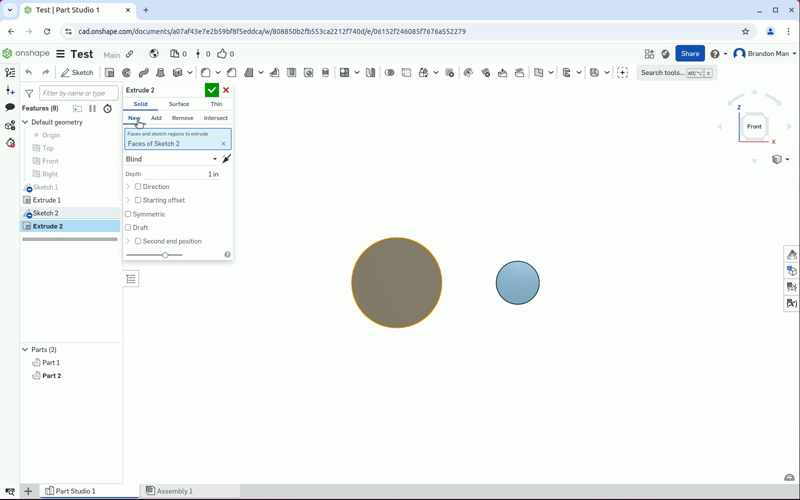
key(tab, 4)
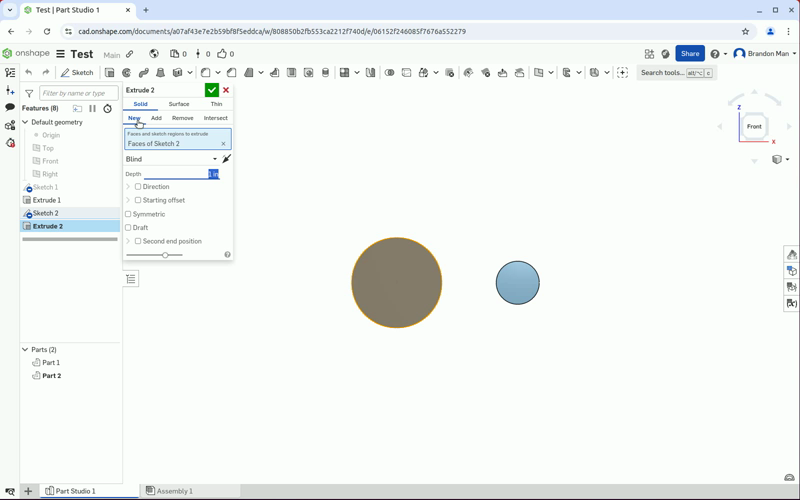
text(1.204)
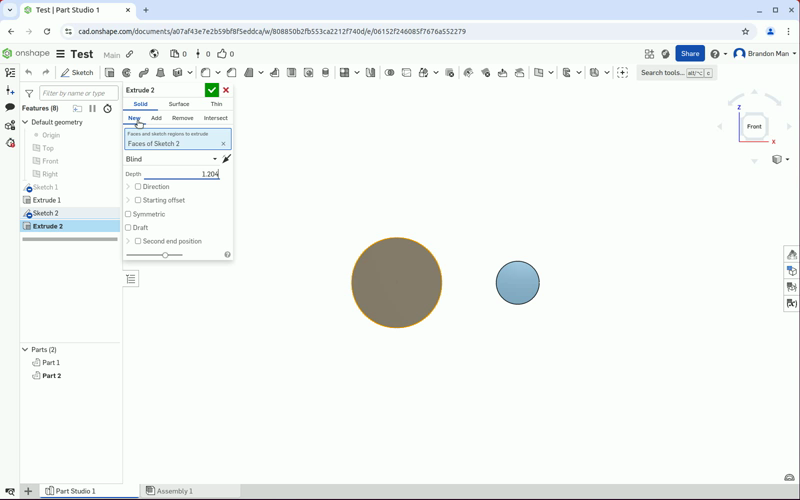
key(enter)
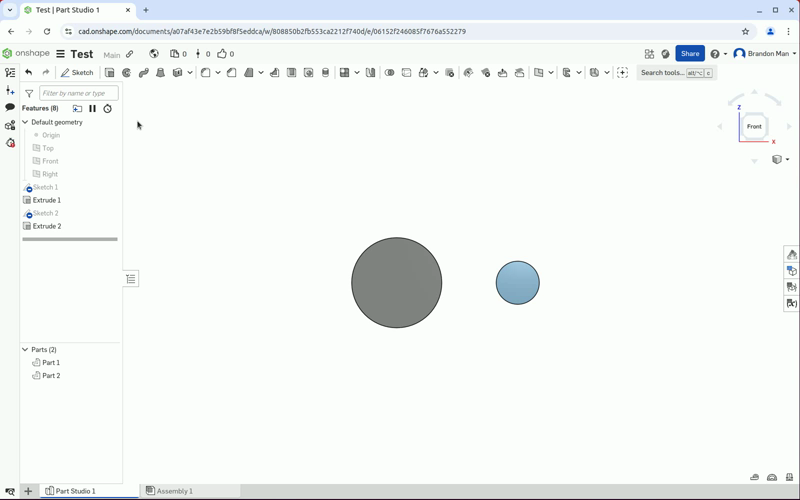
key(shift+h)
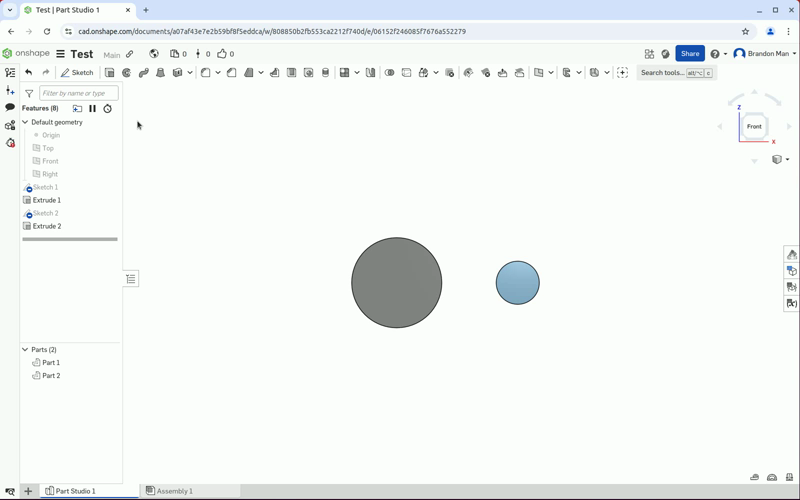
key(shift+h)
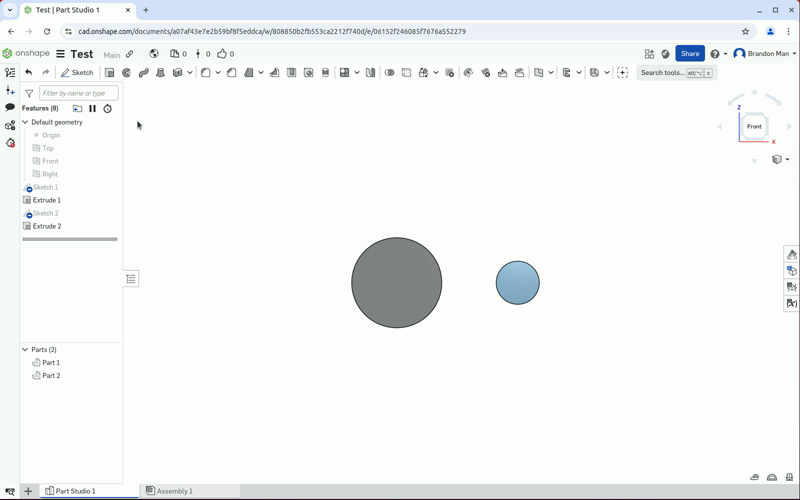
mouse_move(73, 189)
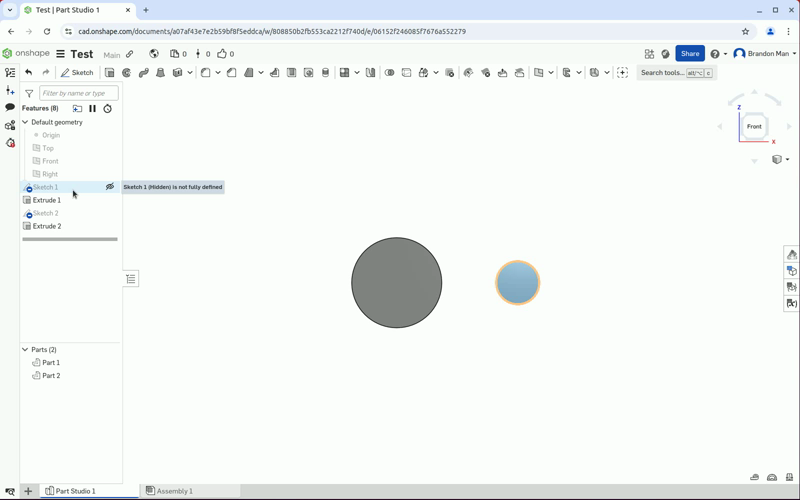
click(73, 189)
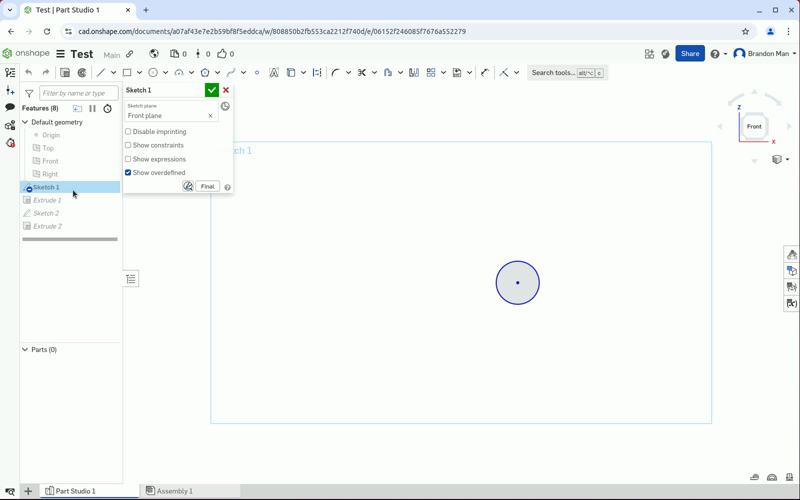
mouse_move(229, 92)
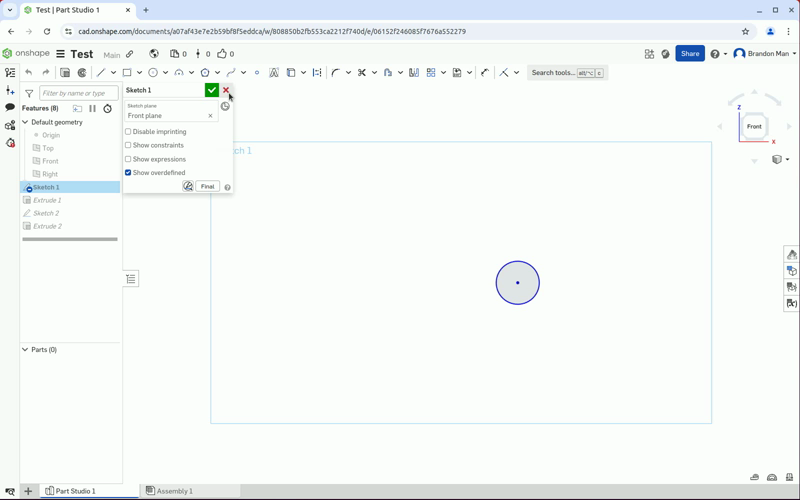
click(229, 92)
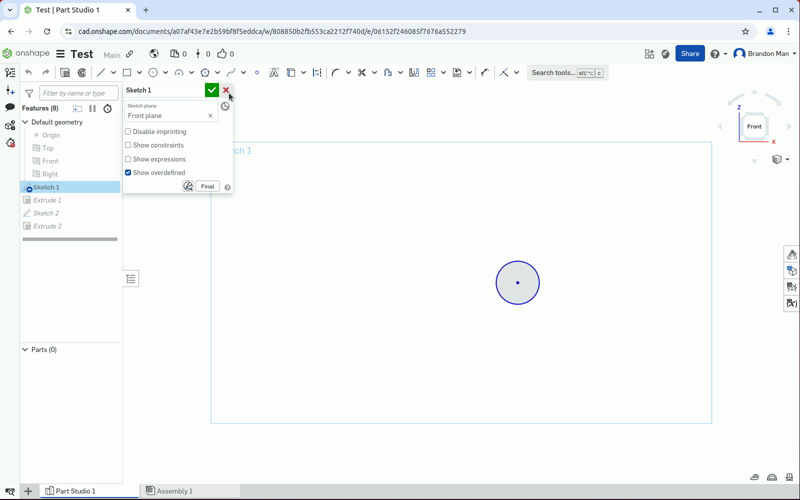
key(shift+s)
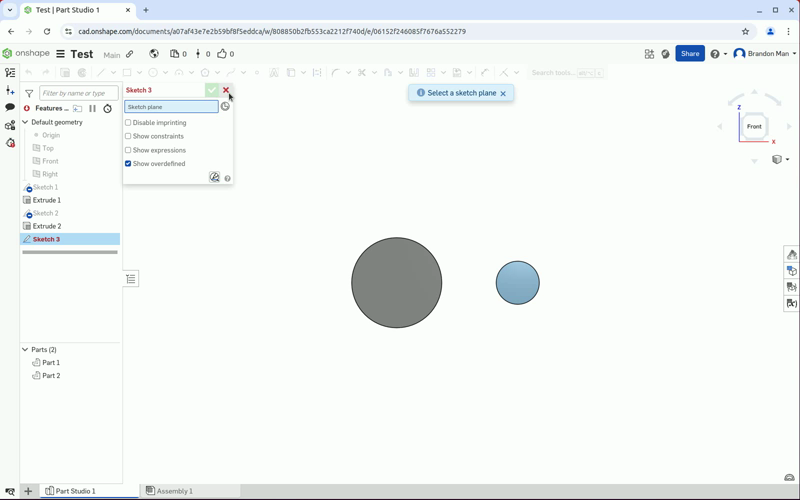
mouse_move(73, 163)
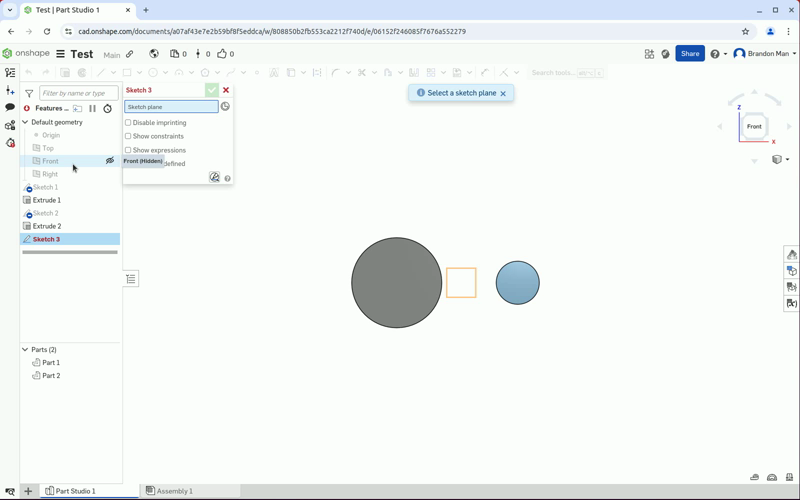
click(73, 163)
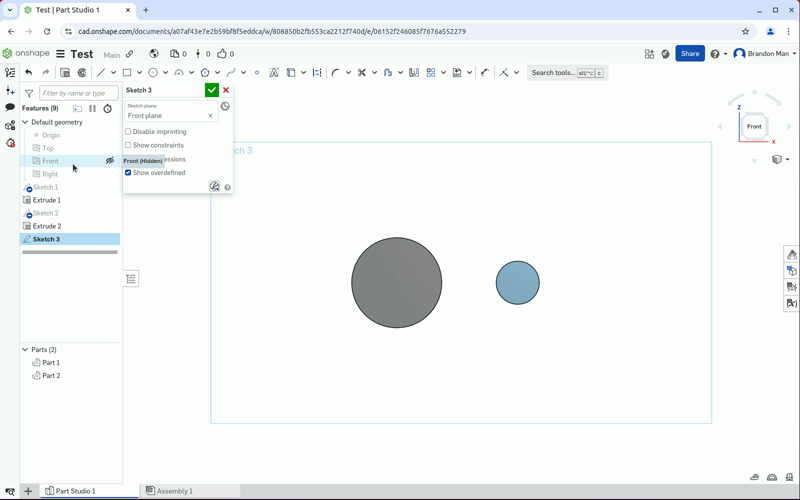
mouse_move(73, 352)
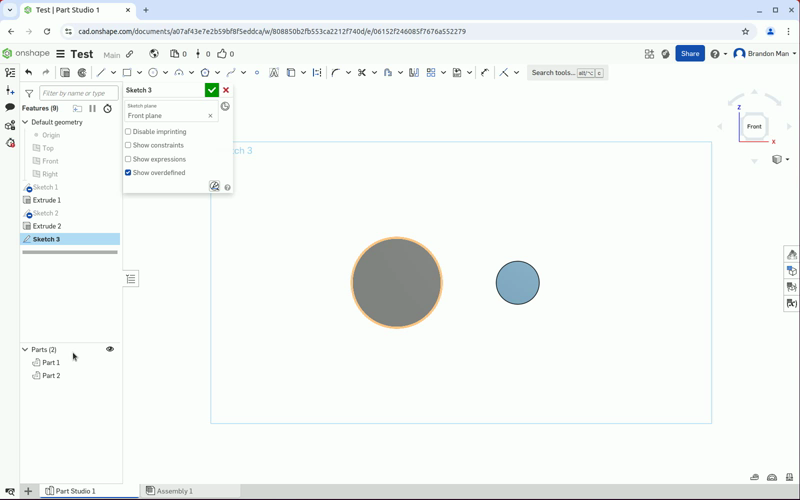
key(y)
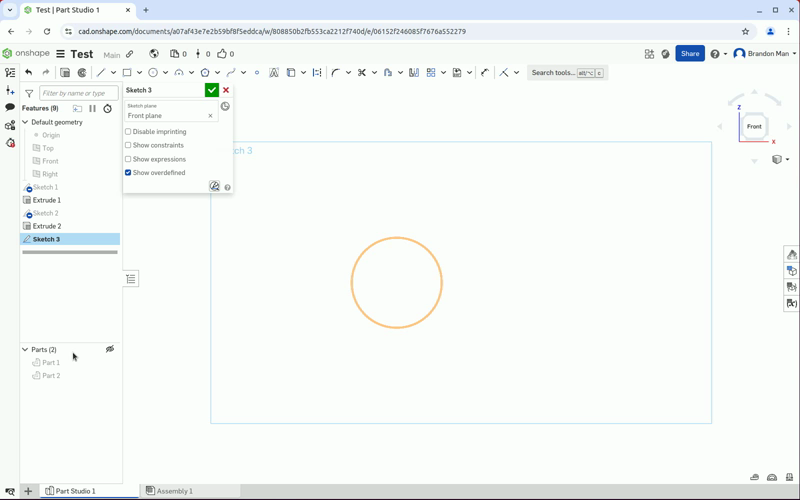
key(c)
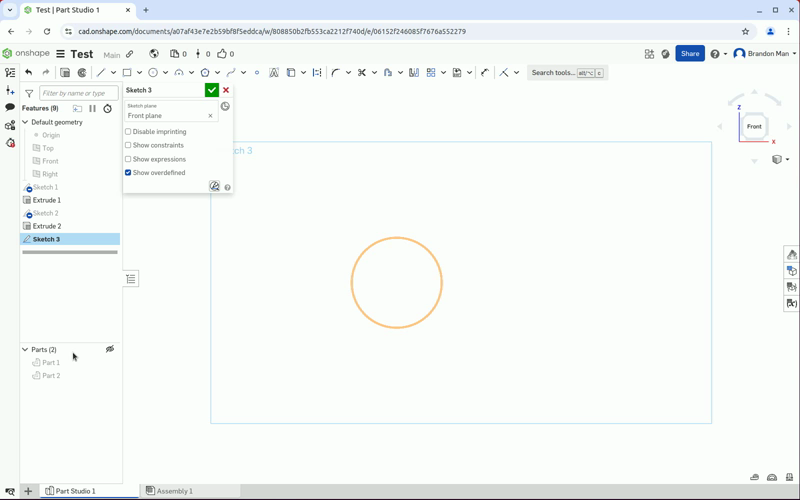
key_down(shift)
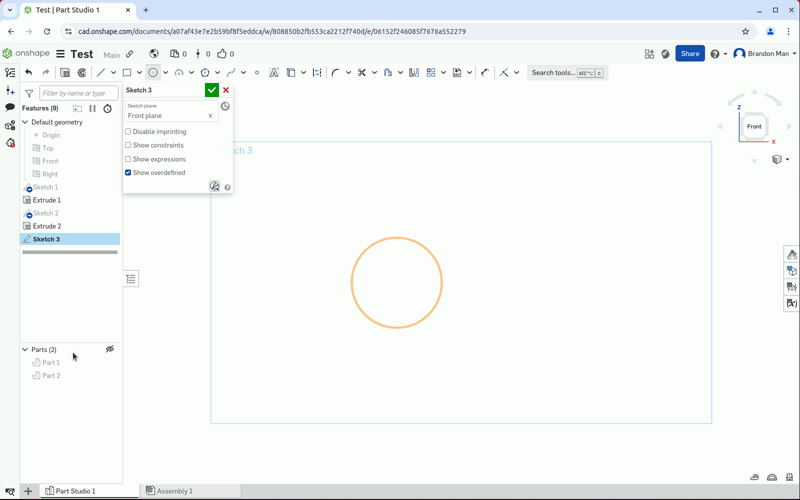
mouse_move(396, 282)
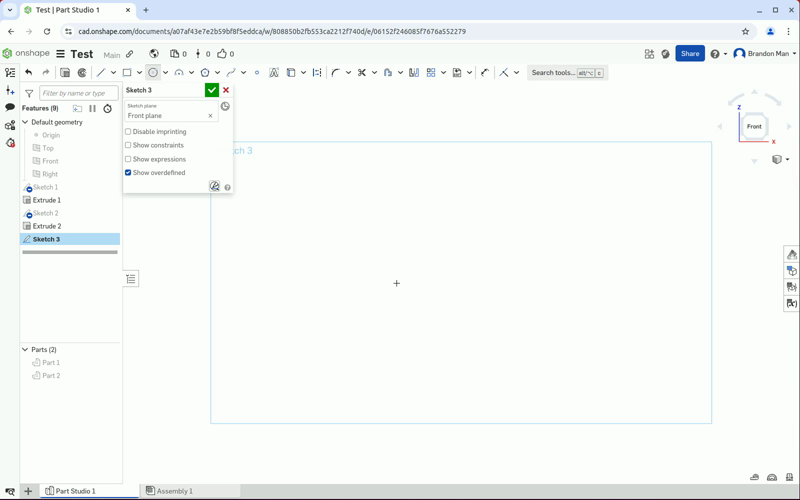
click(396, 282)
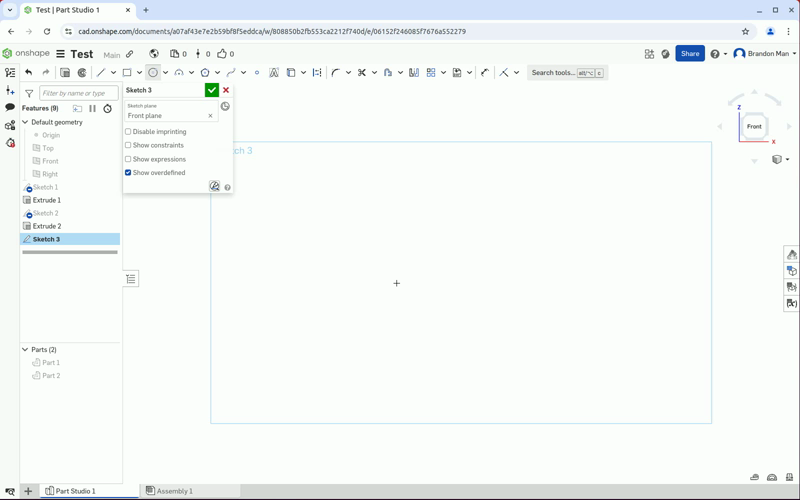
key_up(shift)
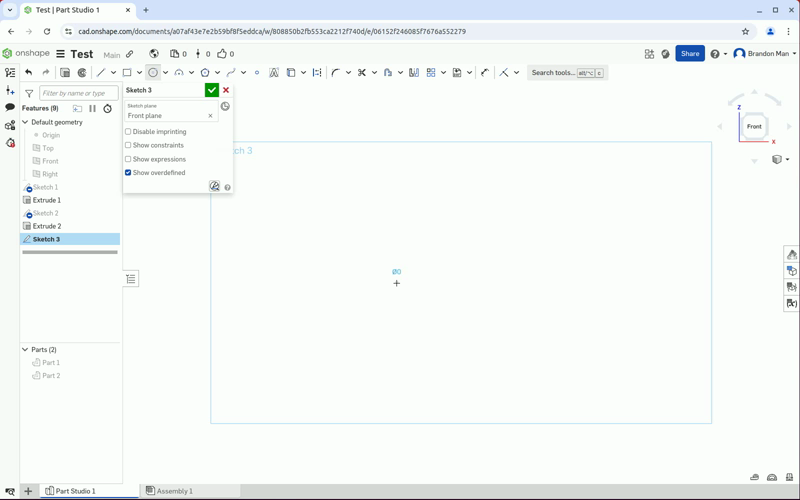
mouse_move(445, 282)
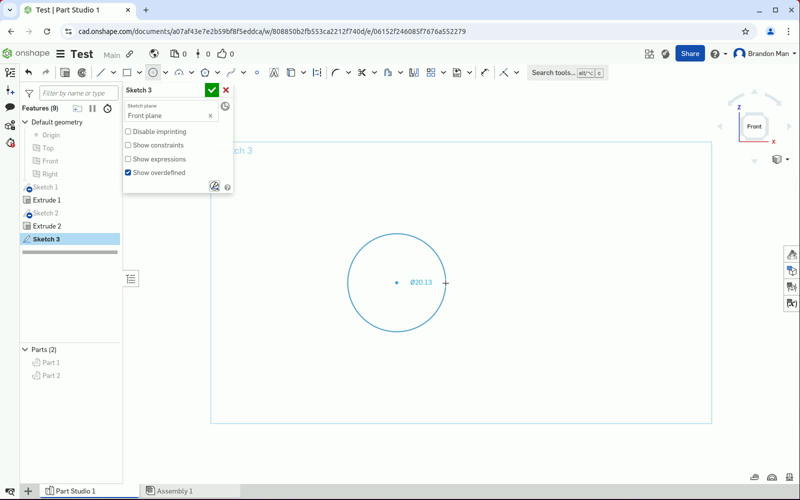
click(445, 282)
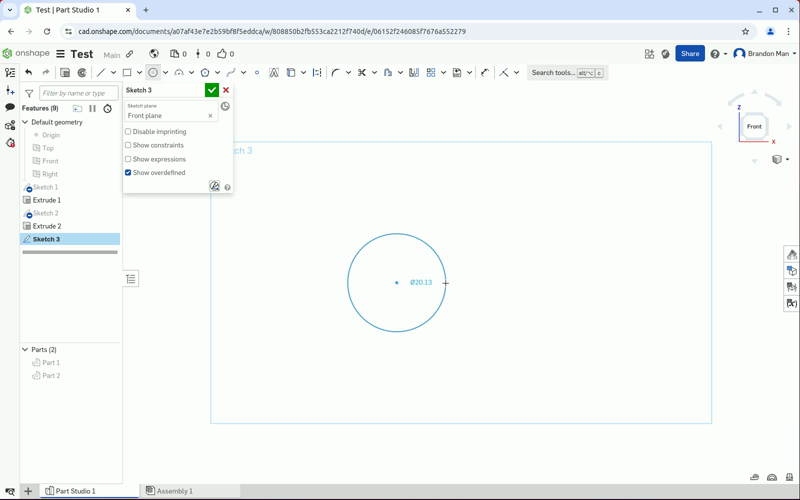
key(esc)
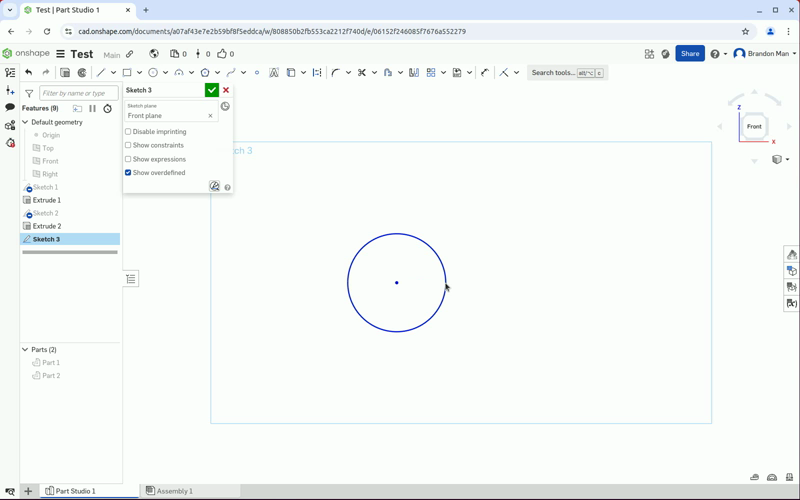
key(c)
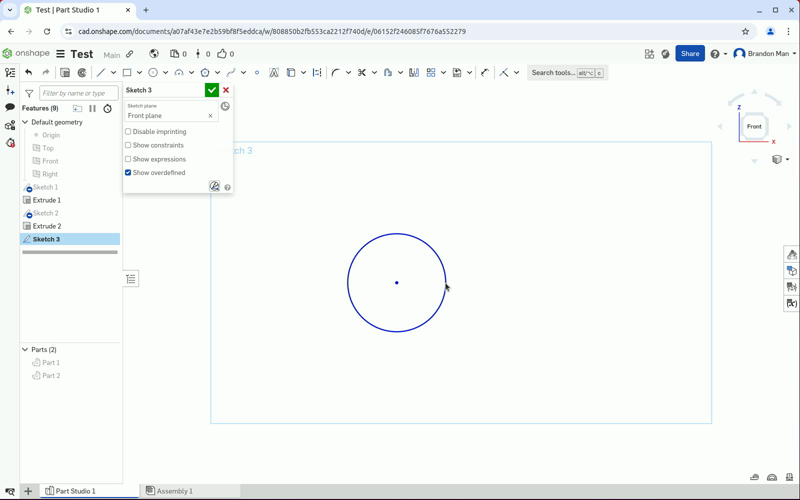
key_down(shift)
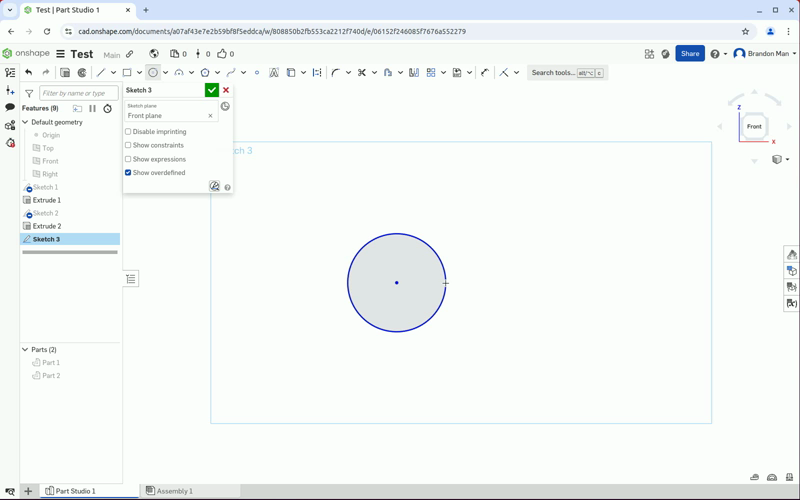
mouse_move(396, 282)
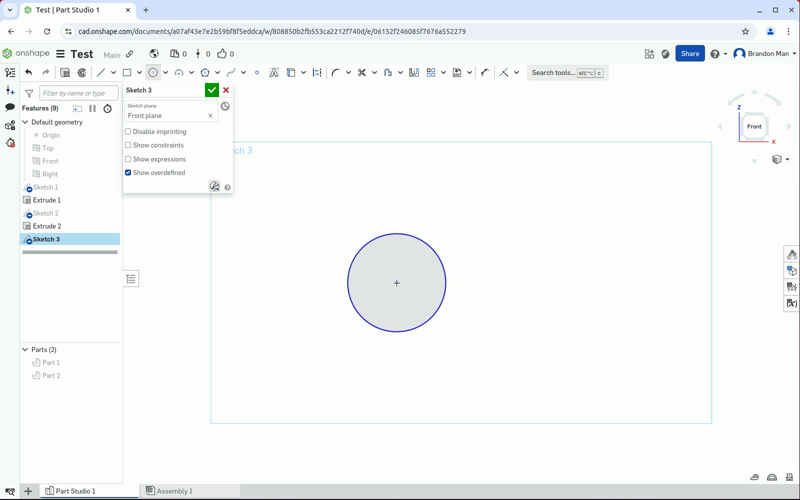
click(396, 282)
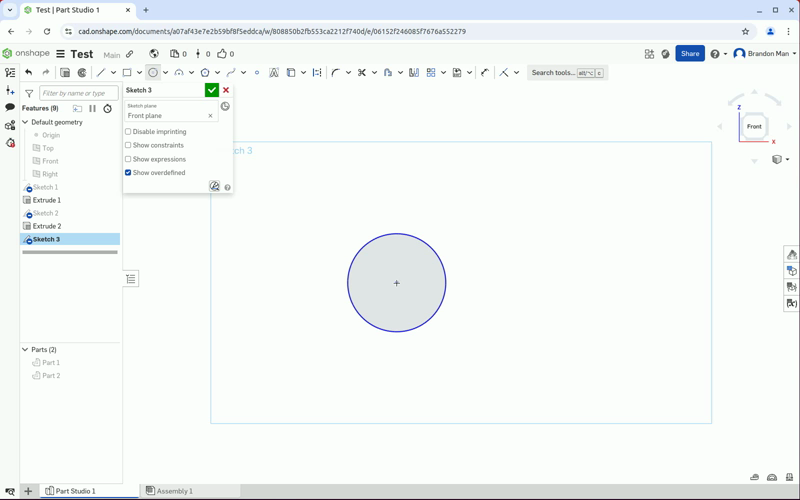
key_up(shift)
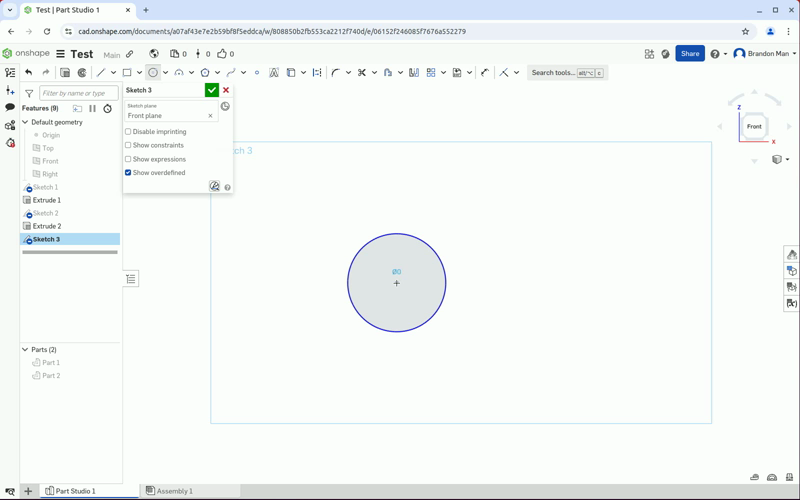
mouse_move(442, 282)
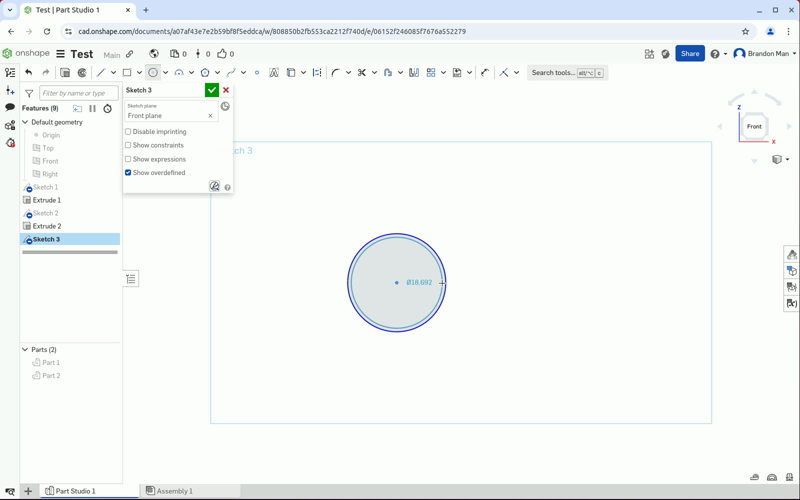
scroll(6)
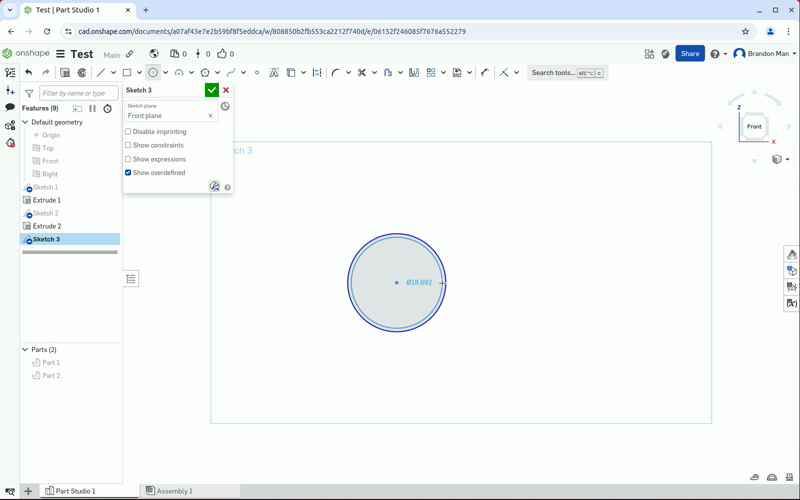
scroll(6)
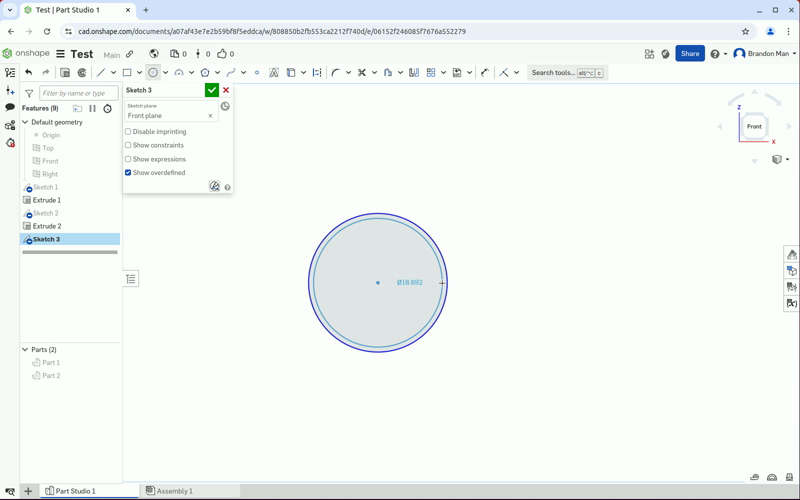
scroll(6)
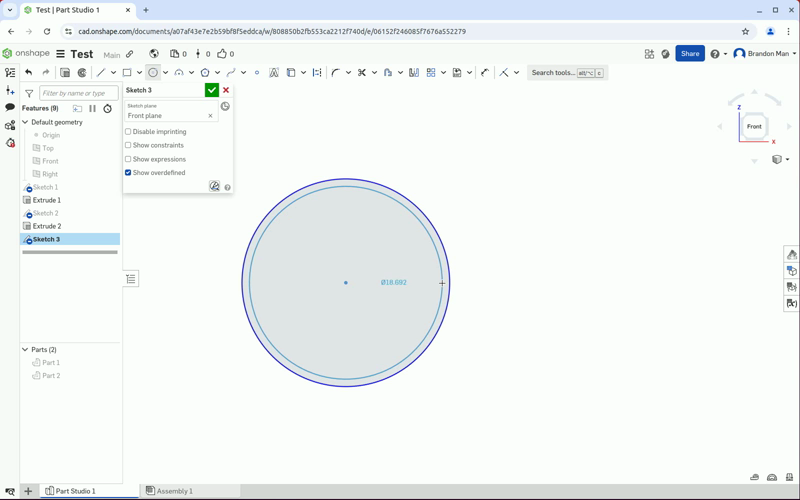
scroll(6)
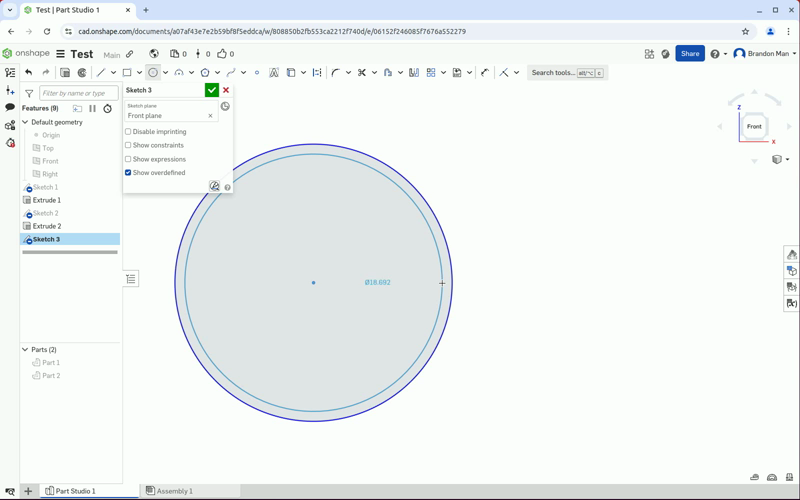
scroll(6)
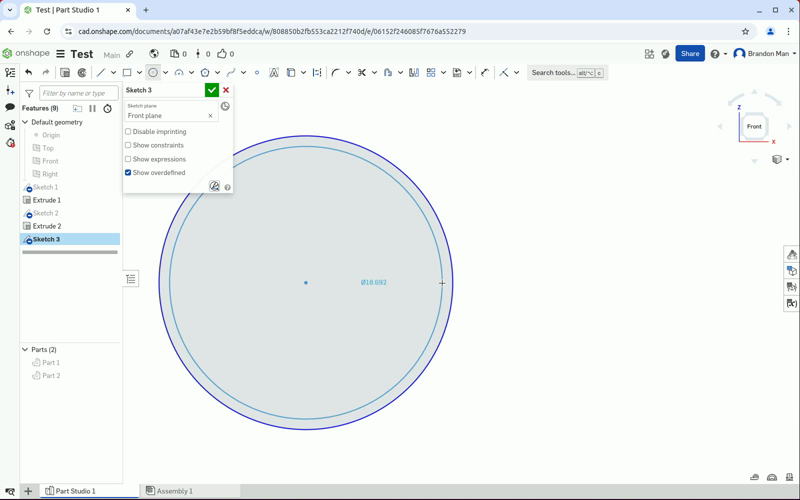
scroll(6)
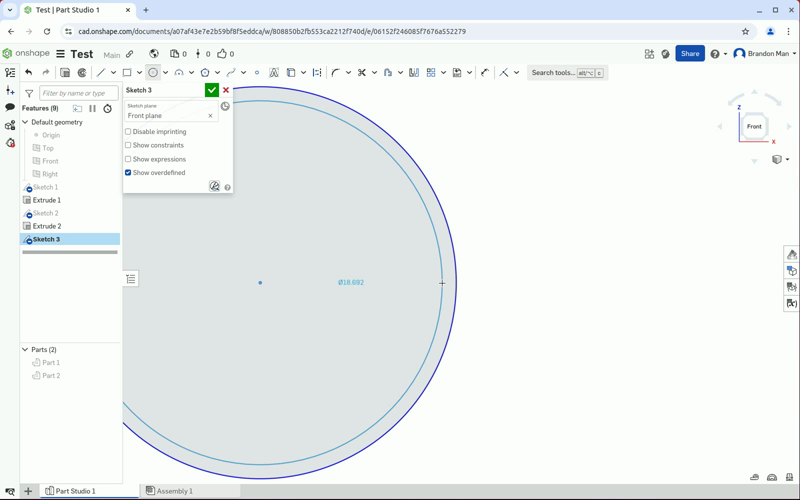
scroll(6)
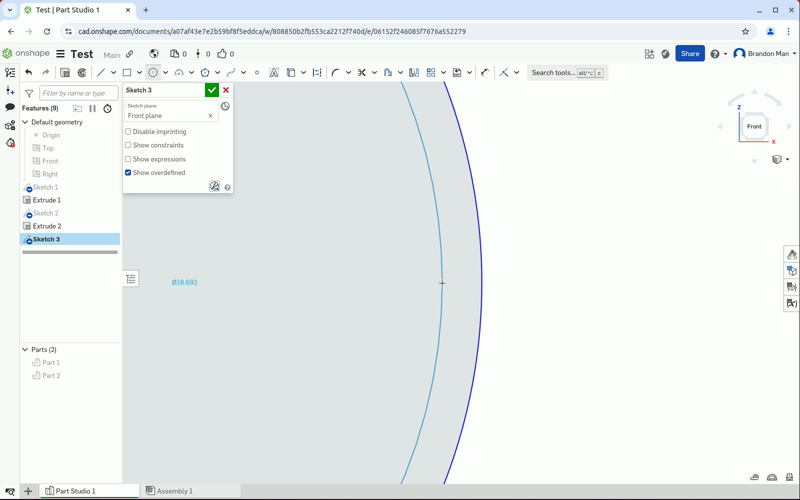
click(442, 282)
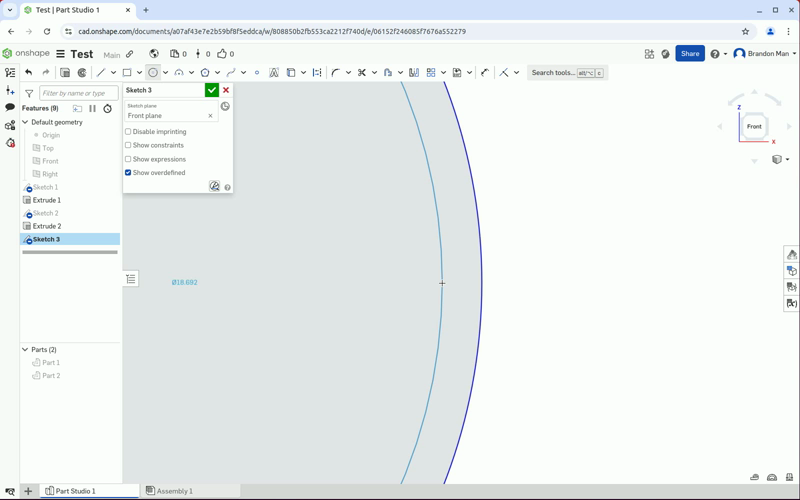
scroll(-6)
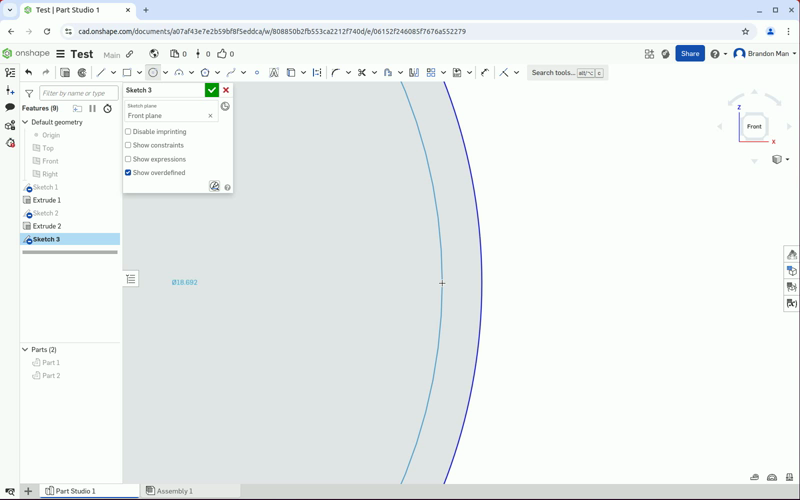
scroll(-6)
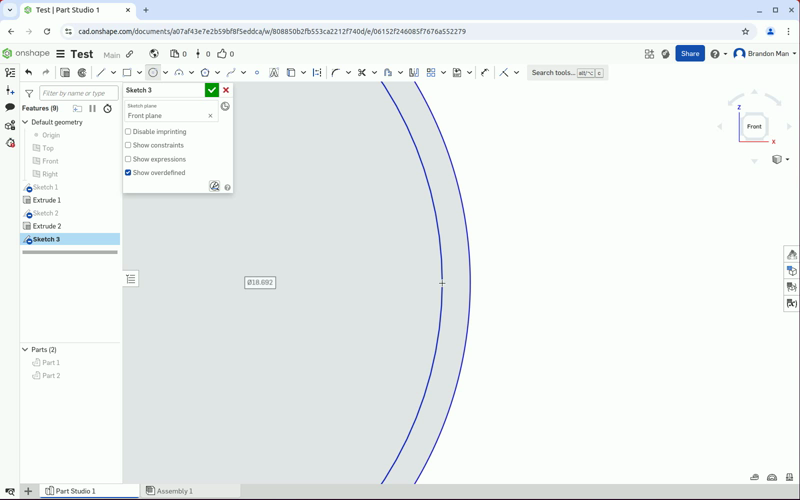
scroll(-6)
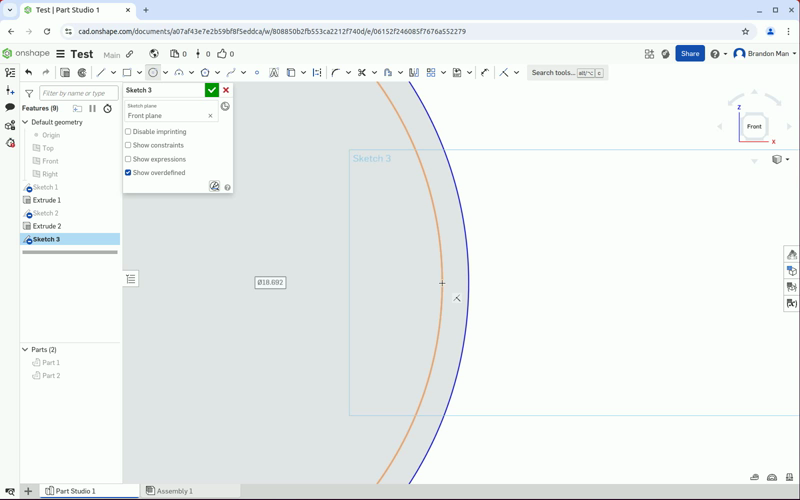
scroll(-6)
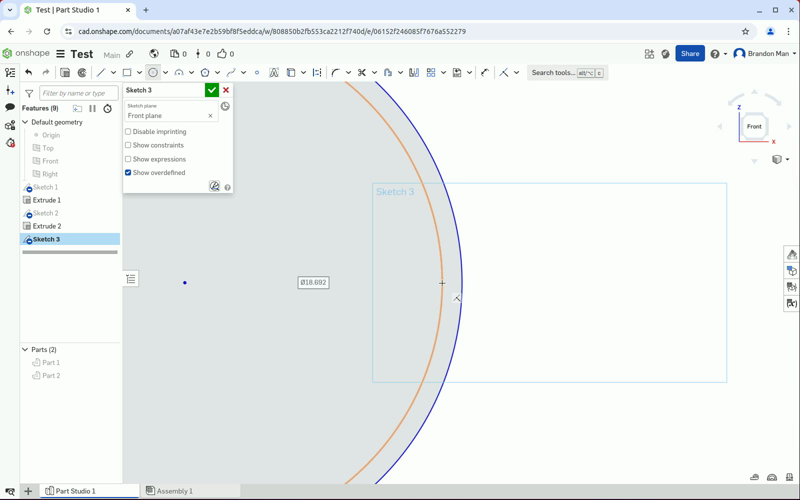
scroll(-6)
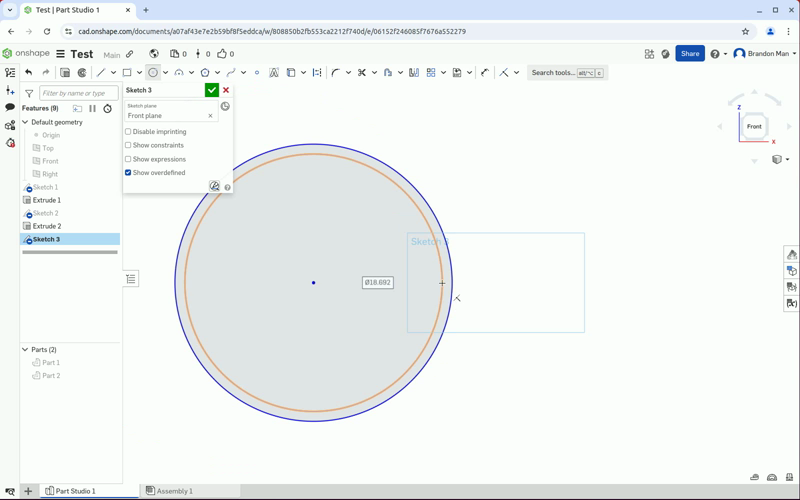
scroll(-6)
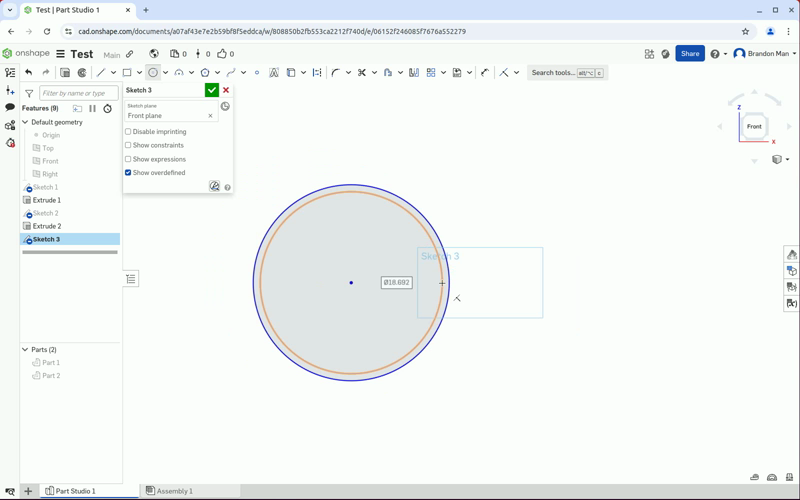
scroll(-6)
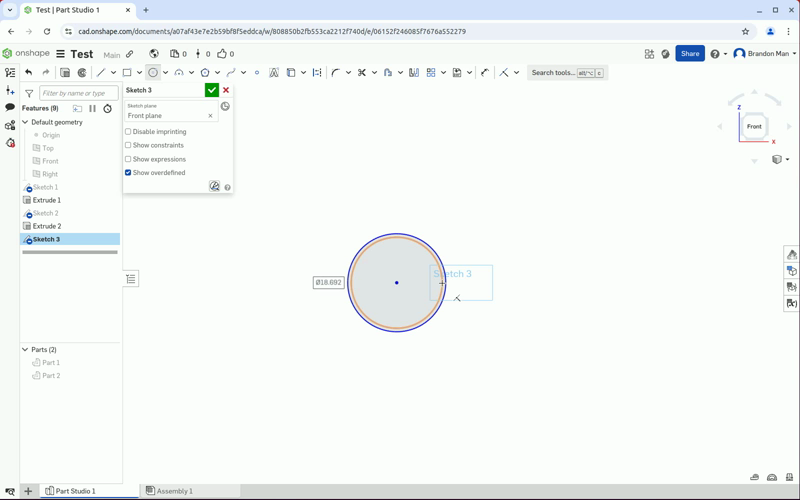
key(esc)
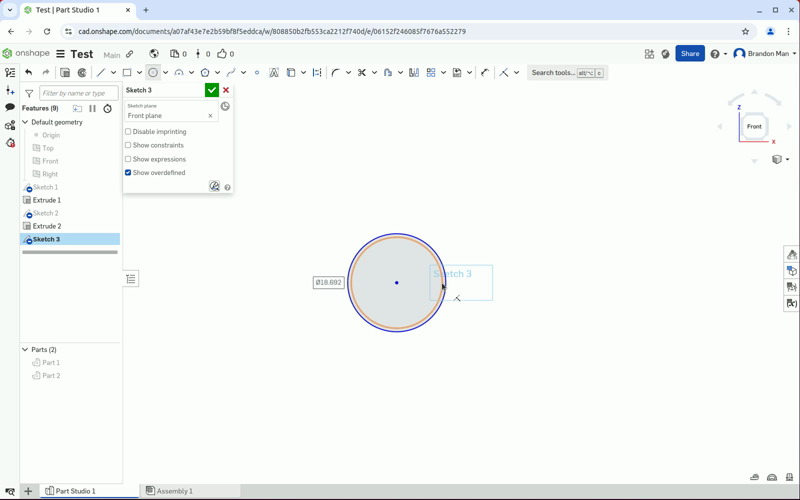
mouse_move(362, 249)
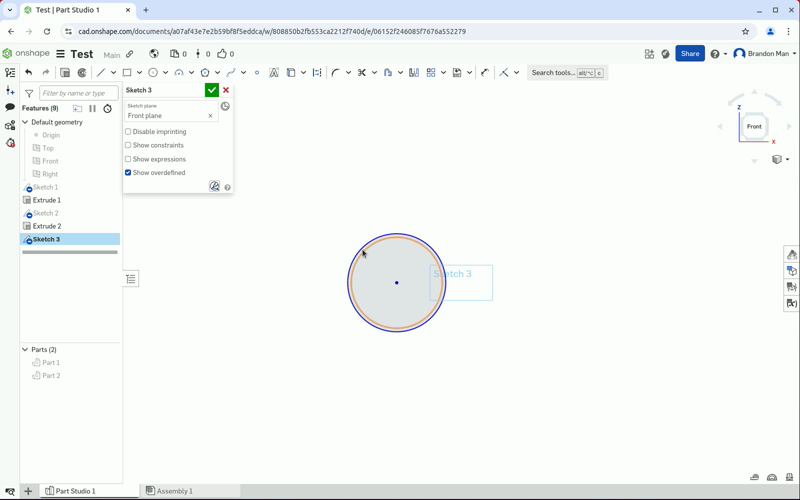
scroll(6)
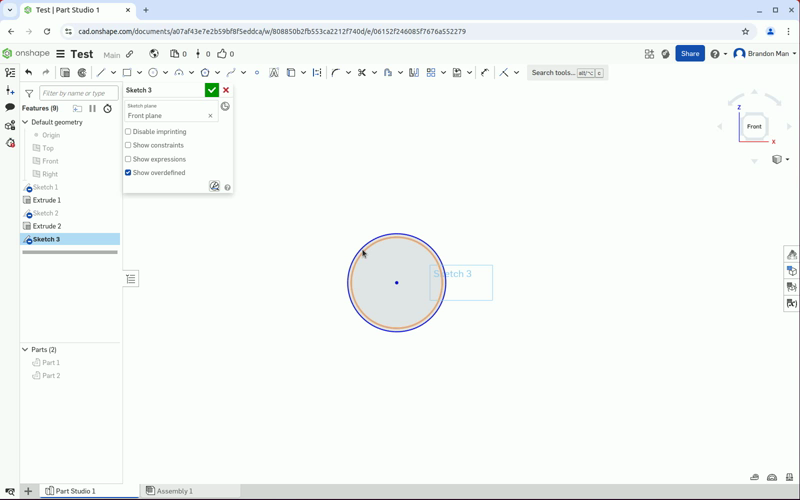
scroll(6)
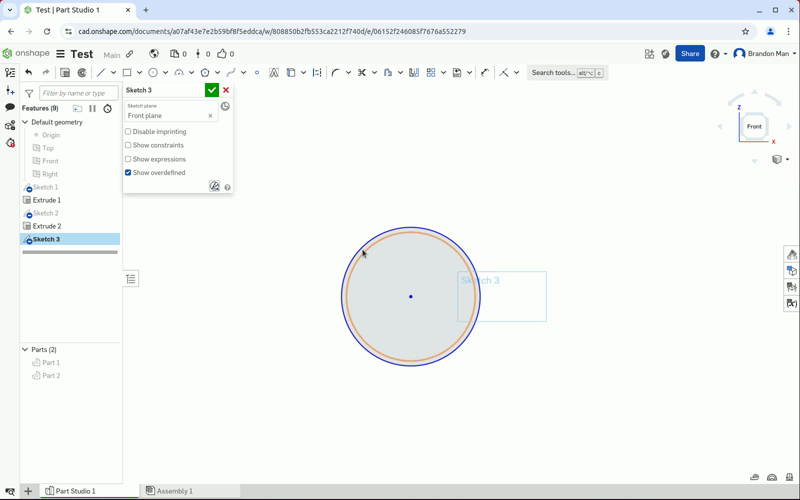
scroll(6)
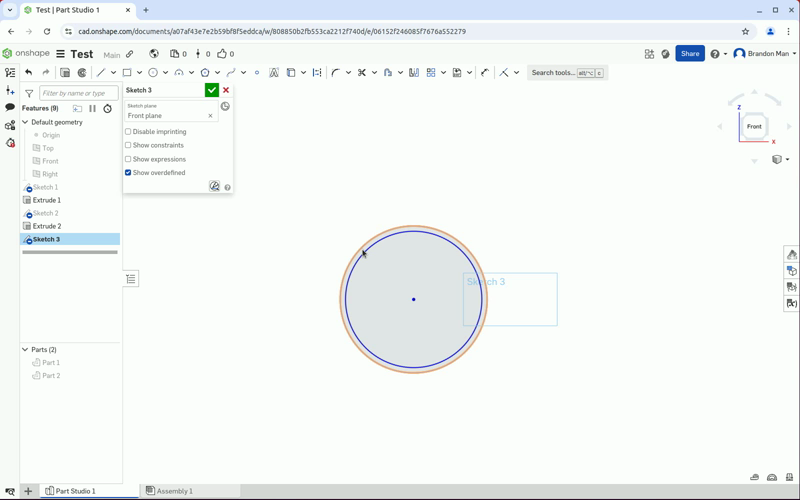
scroll(6)
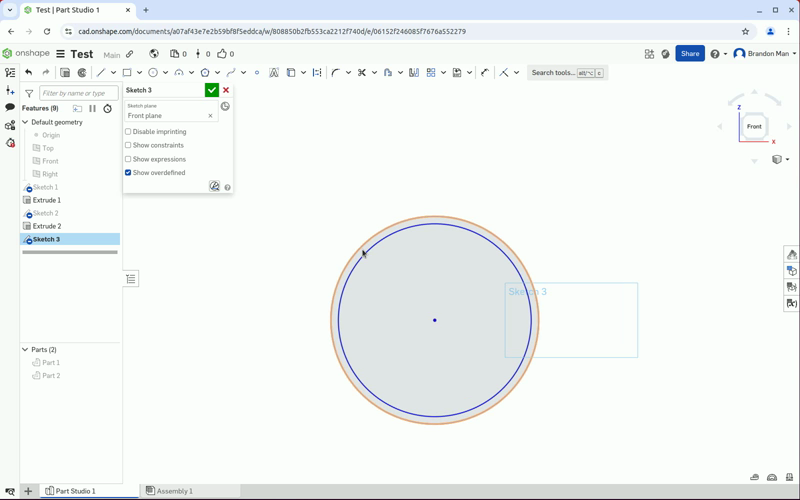
scroll(6)
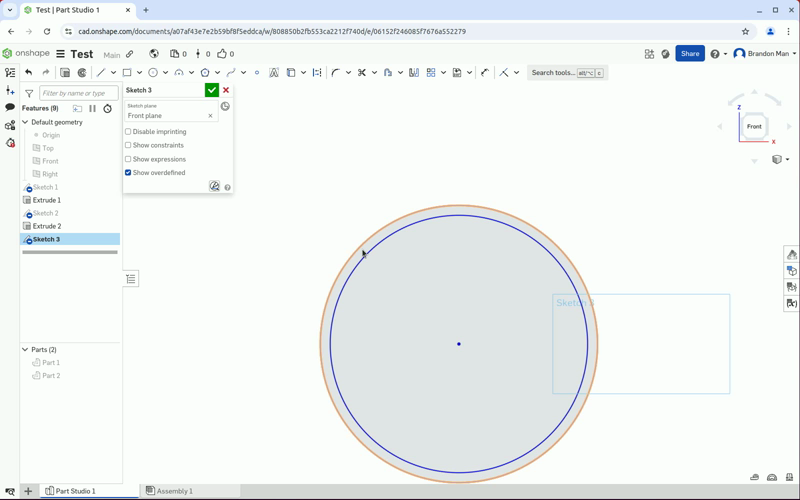
scroll(6)
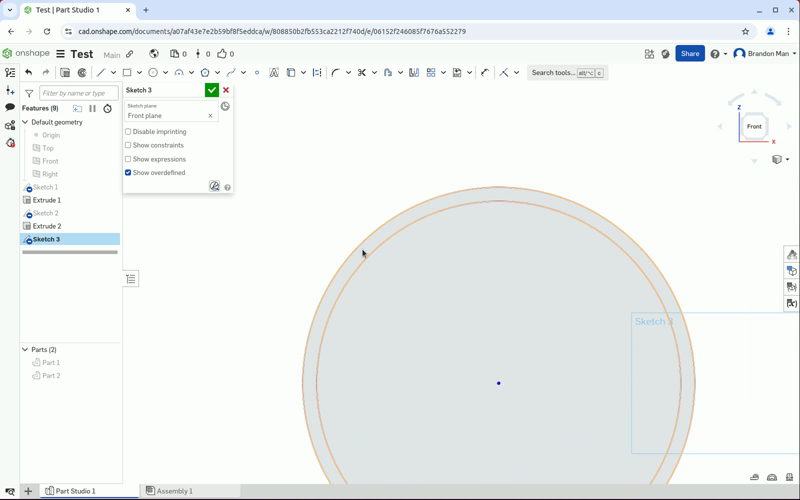
scroll(6)
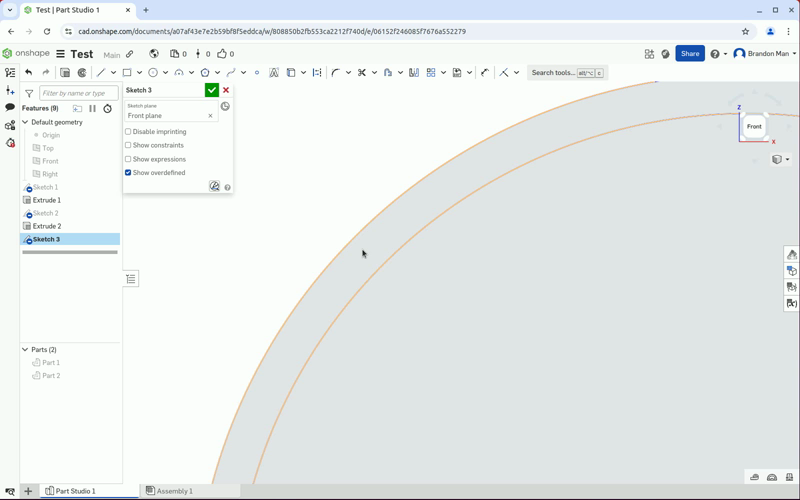
click(362, 249)
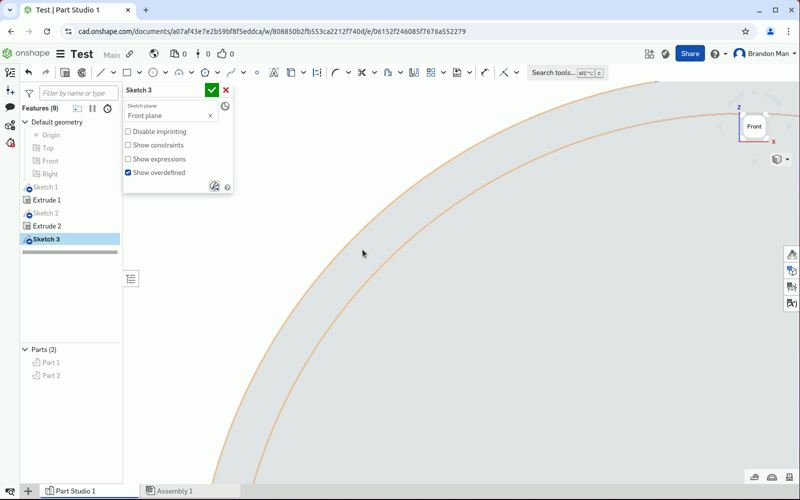
scroll(-6)
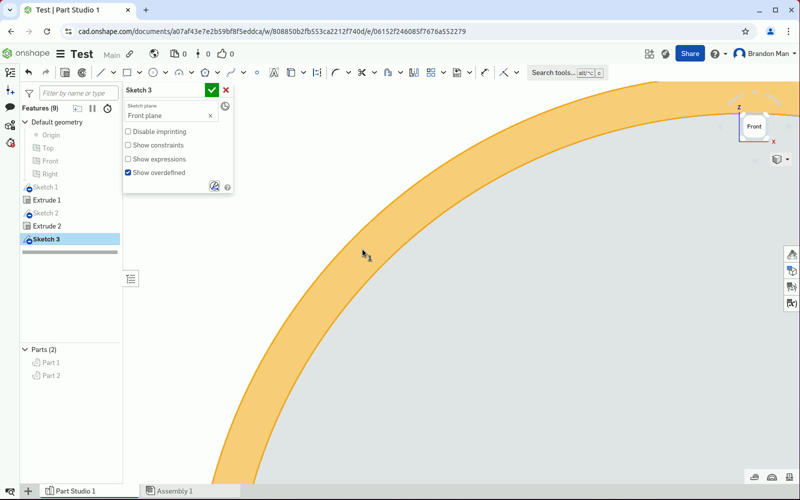
scroll(-6)
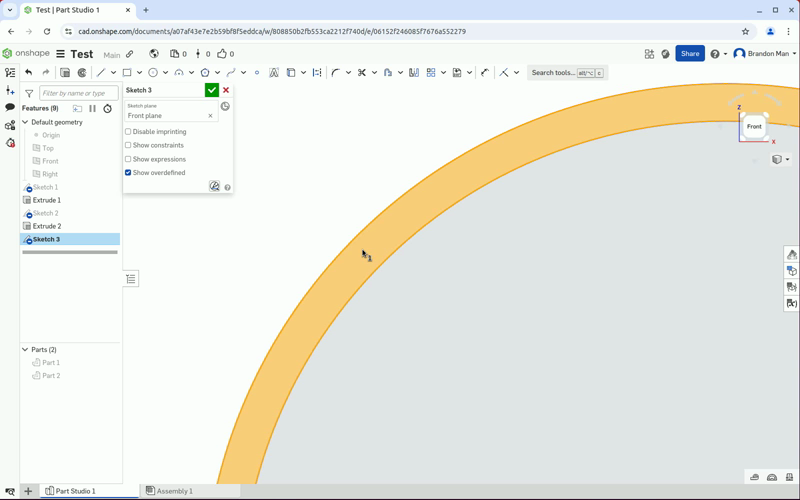
scroll(-6)
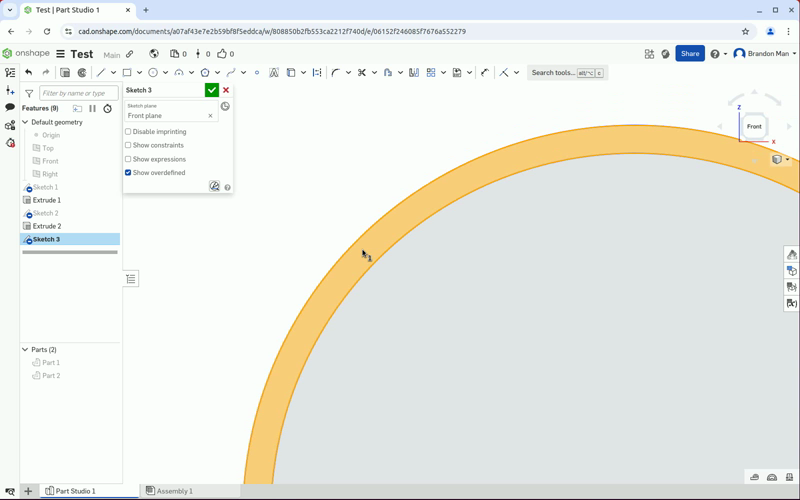
scroll(-6)
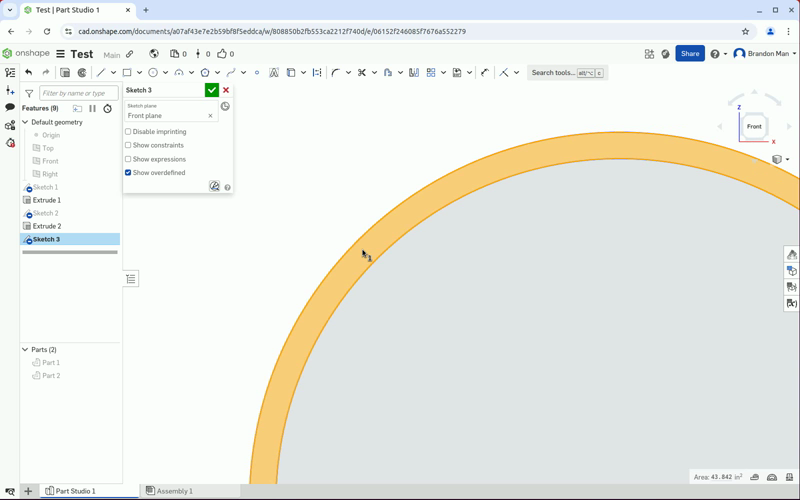
scroll(-6)
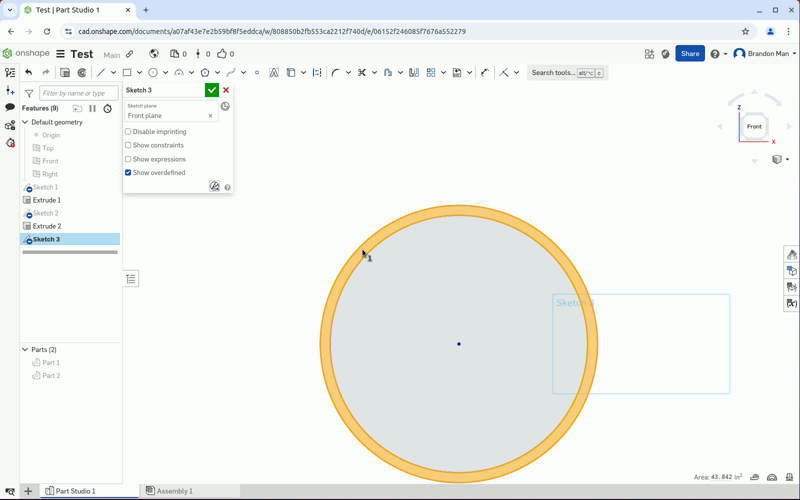
scroll(-6)
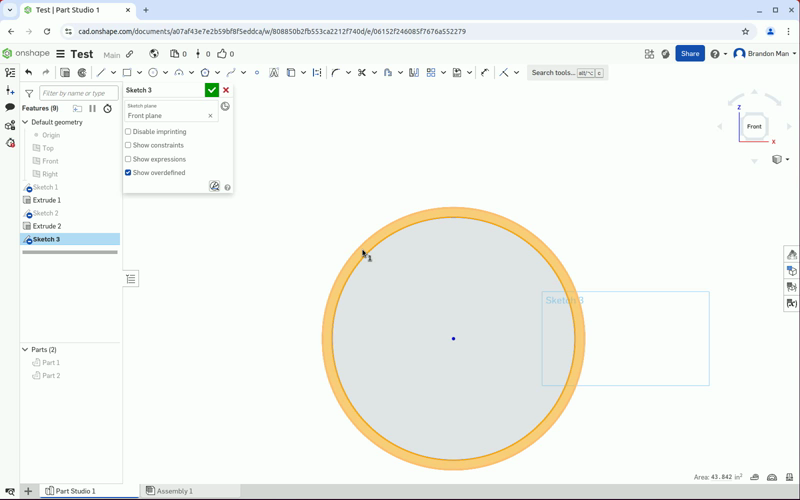
scroll(-6)
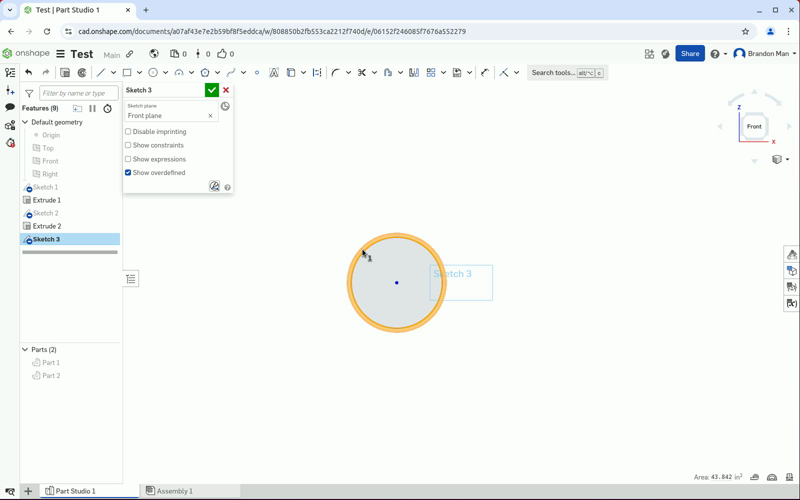
mouse_move(73, 352)
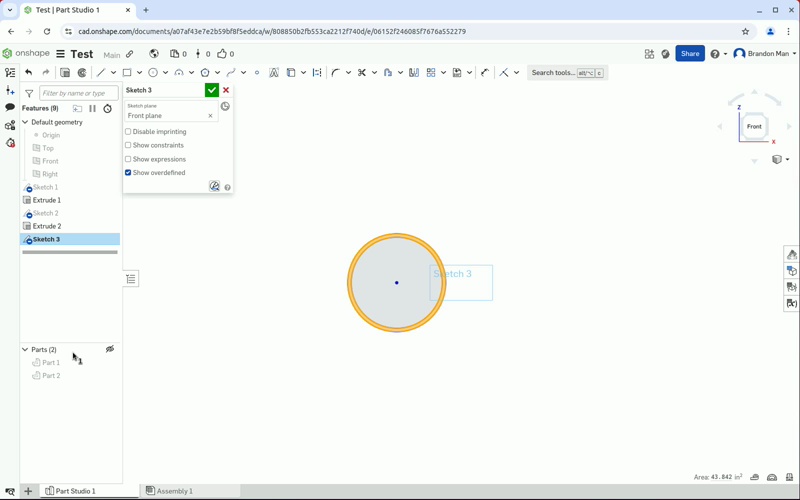
key(shift+y)
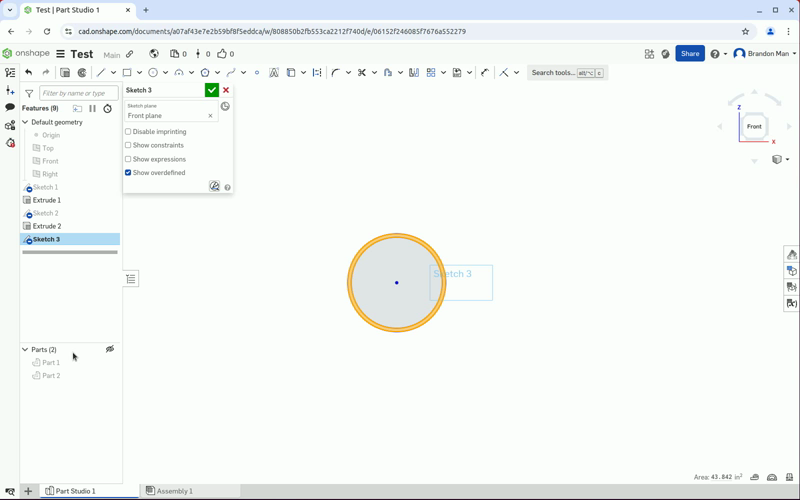
key(shift+e)
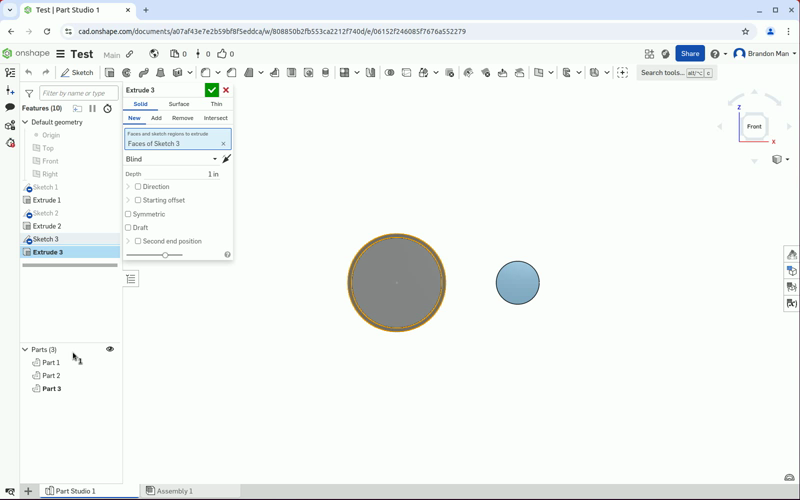
mouse_move(143, 106)
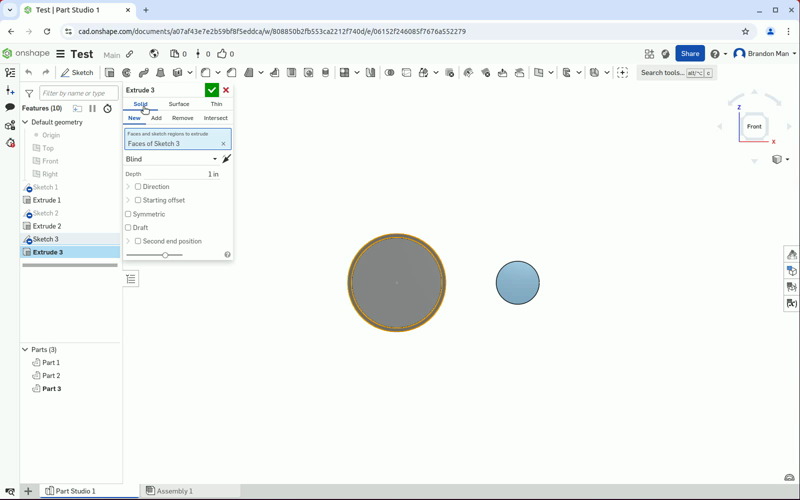
click(143, 106)
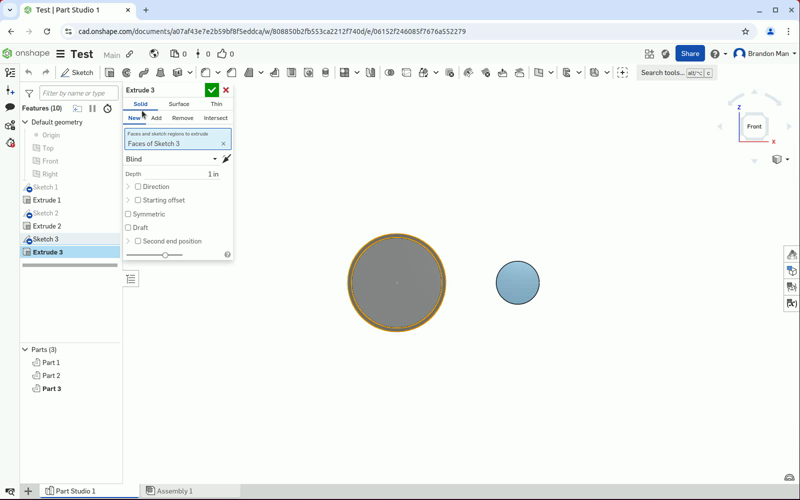
mouse_move(137, 120)
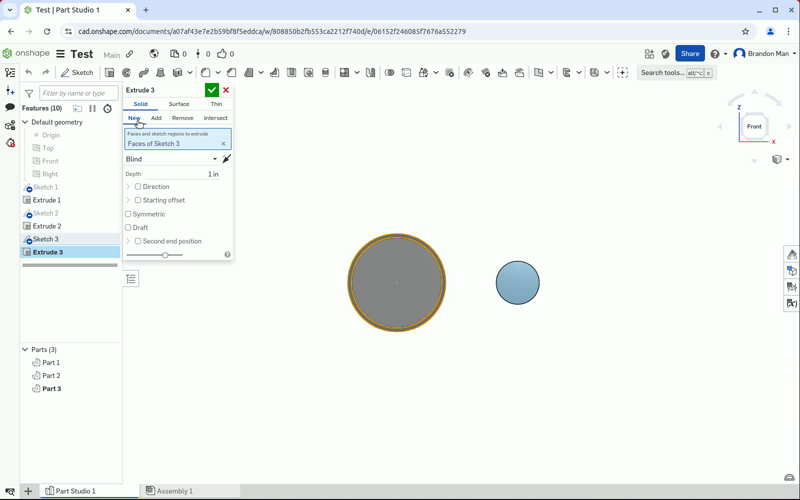
click(137, 120)
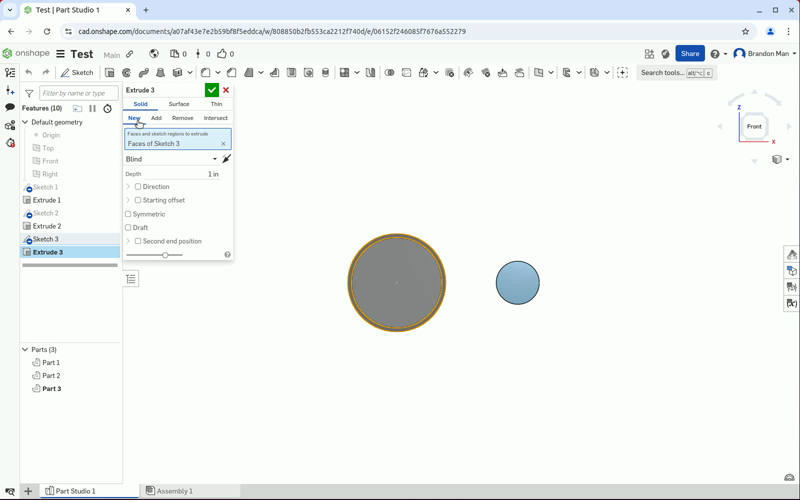
key(tab, 4)
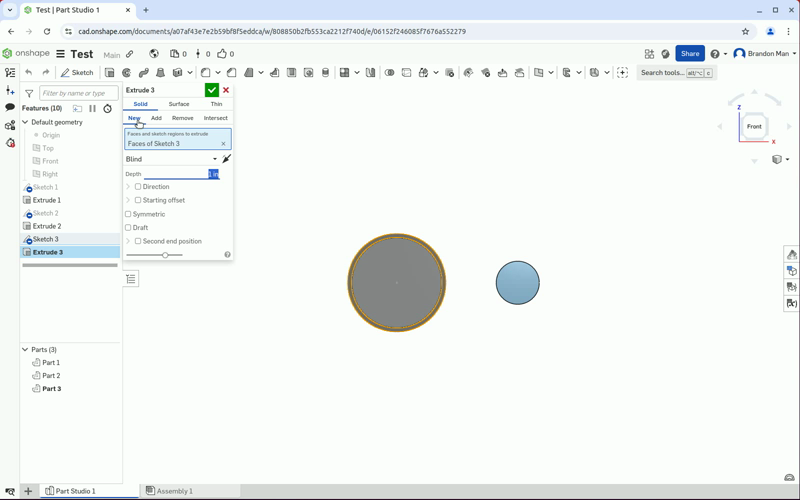
text(14.683)
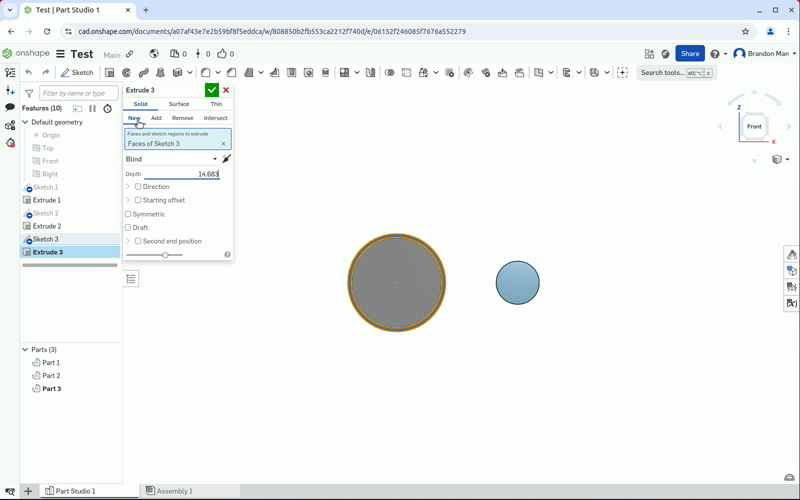
key(enter)
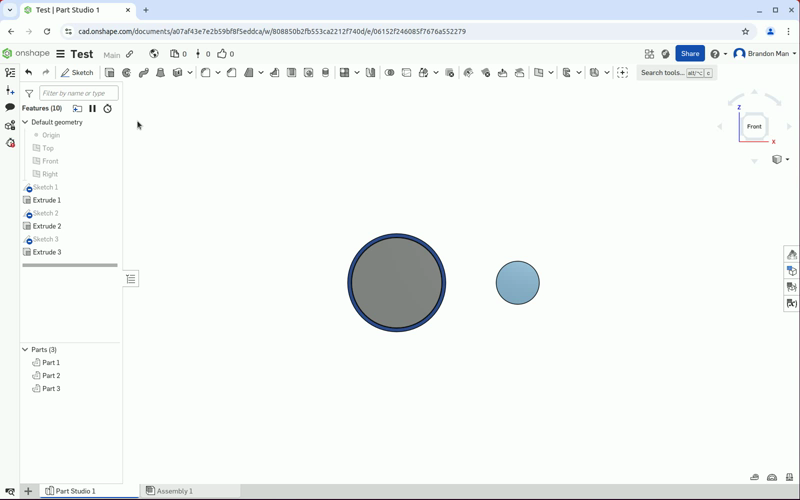
key(shift+h)
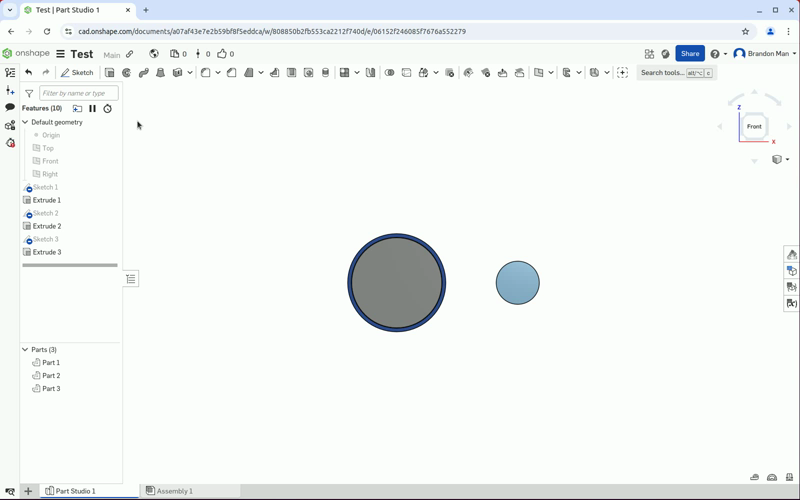
key(shift+h)
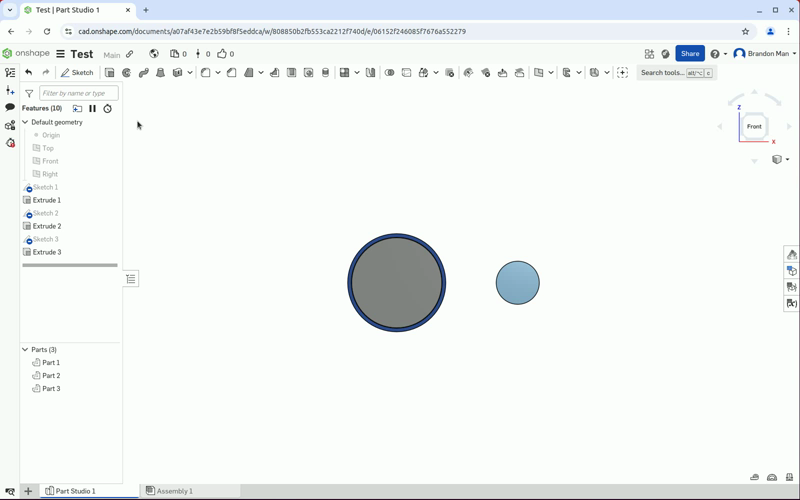
mouse_move(73, 189)
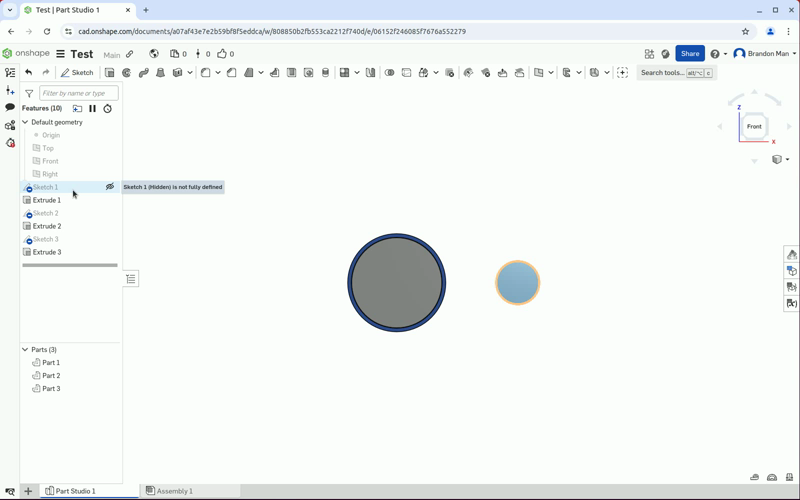
click(73, 189)
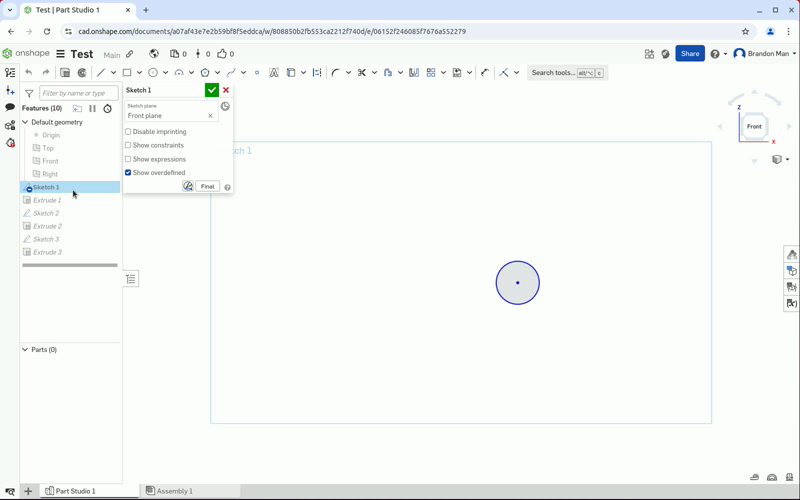
mouse_move(229, 92)
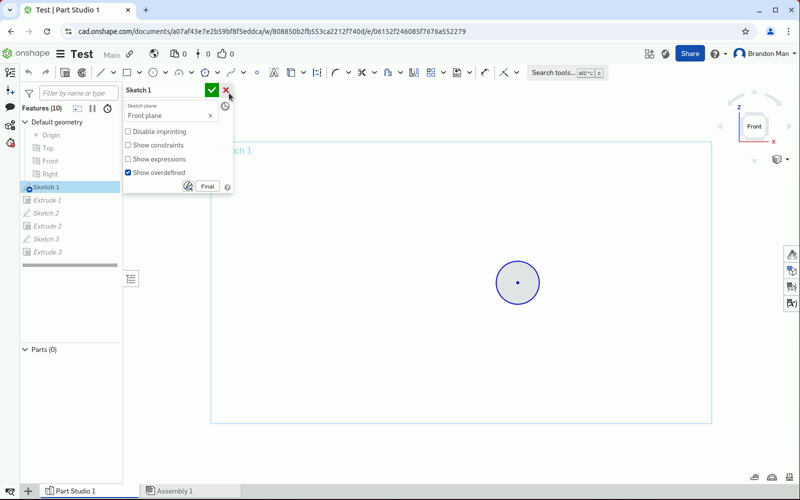
click(229, 92)
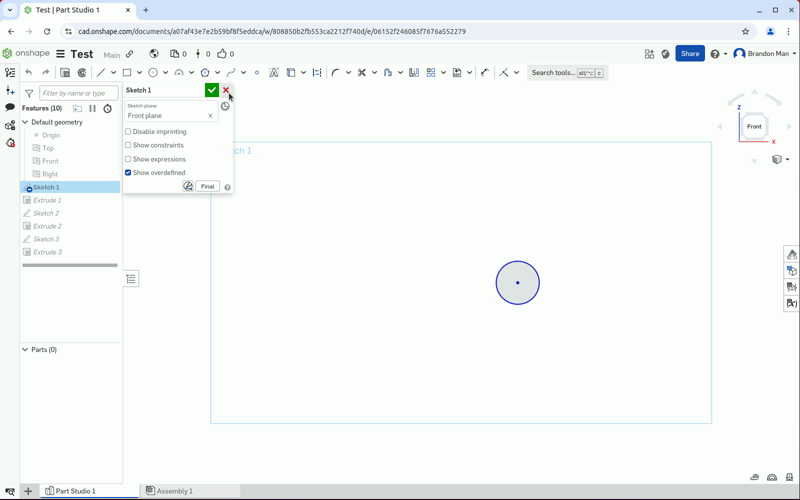
key(shift+s)
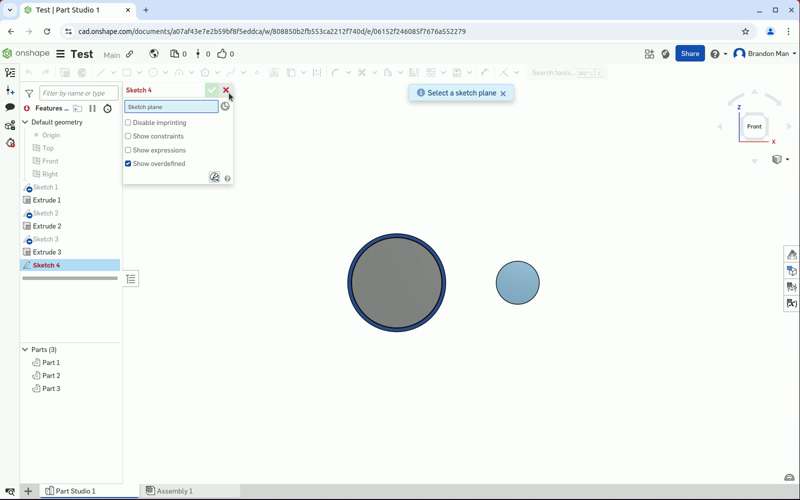
mouse_move(73, 163)
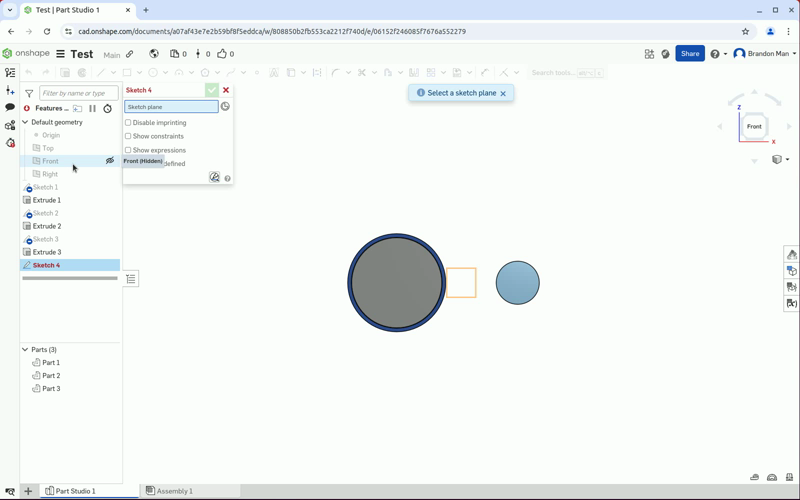
click(73, 163)
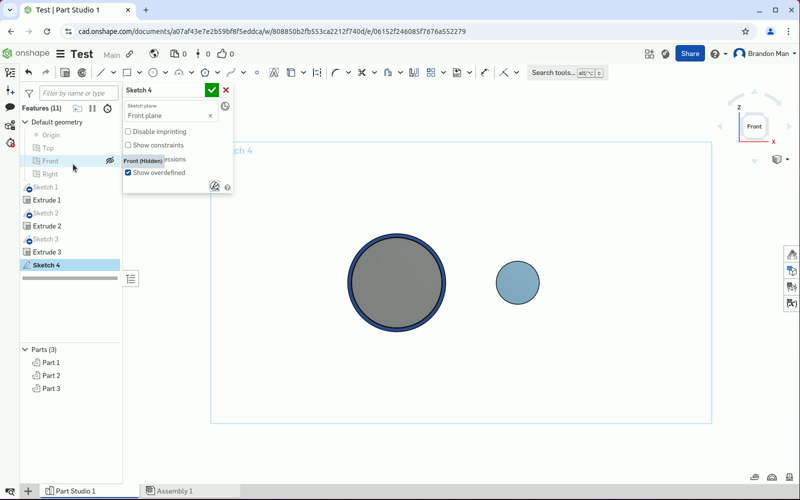
mouse_move(73, 352)
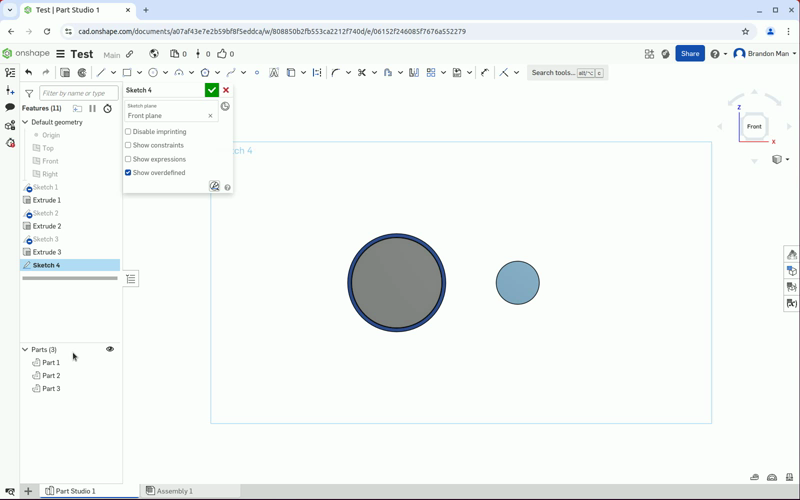
key(y)
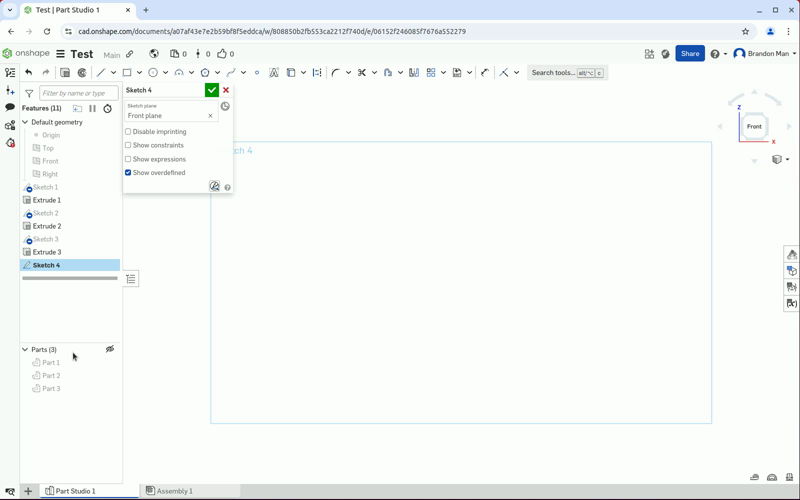
key(c)
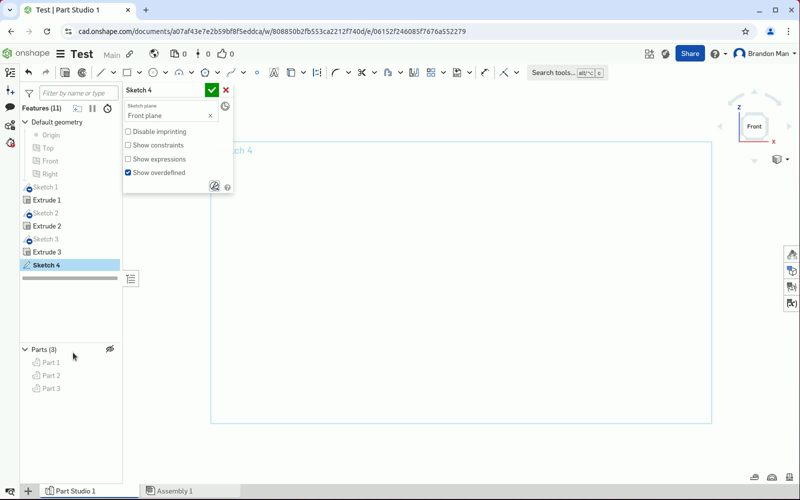
key_down(shift)
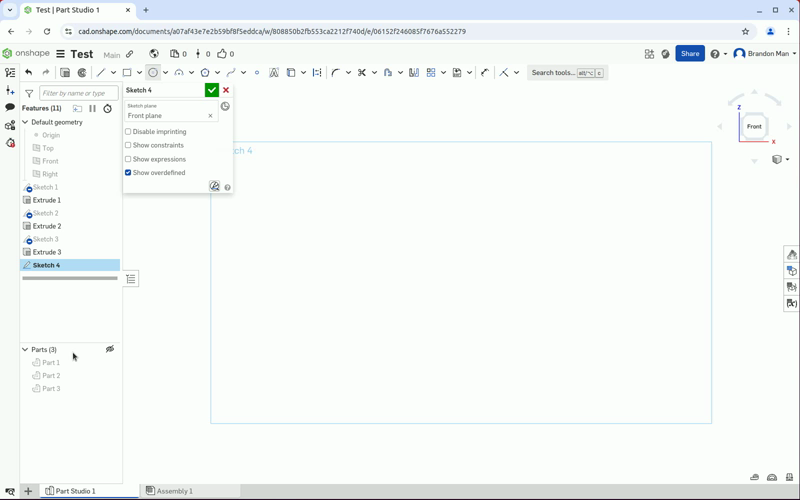
mouse_move(518, 282)
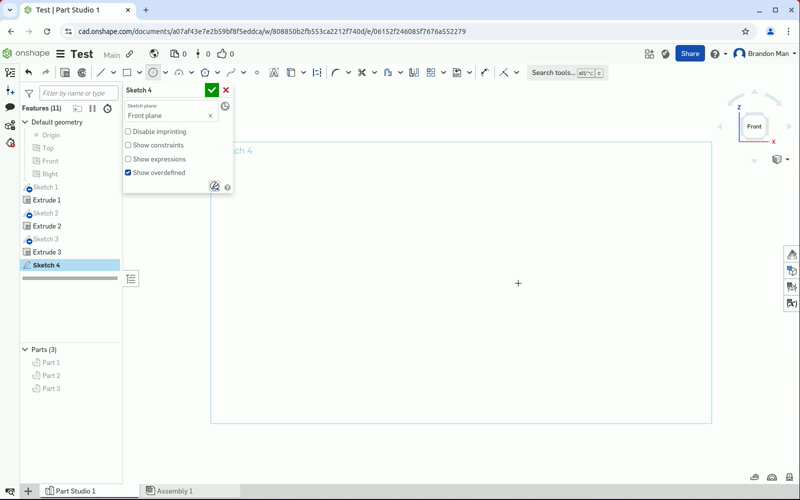
click(518, 282)
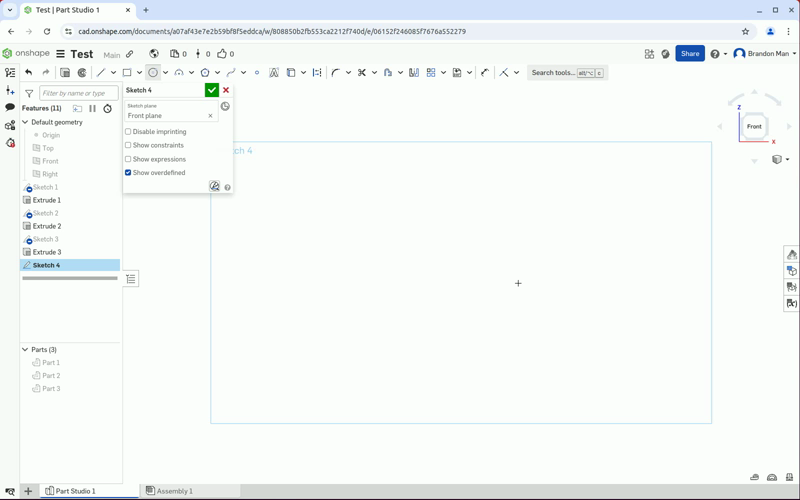
key_up(shift)
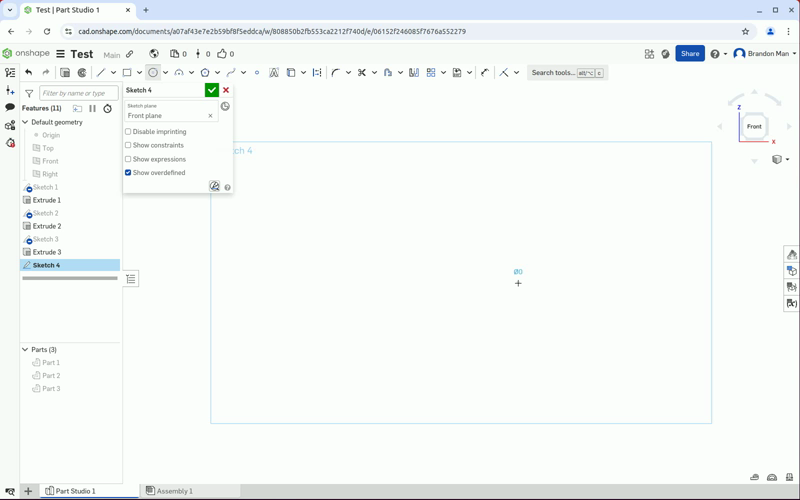
mouse_move(543, 282)
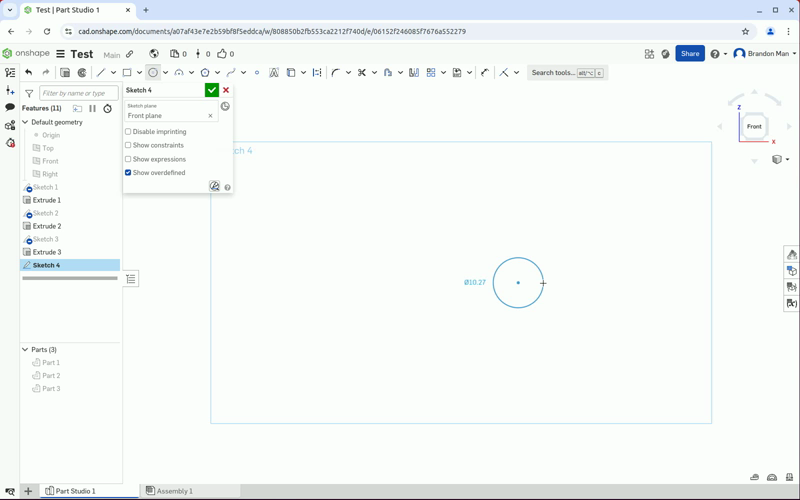
click(543, 282)
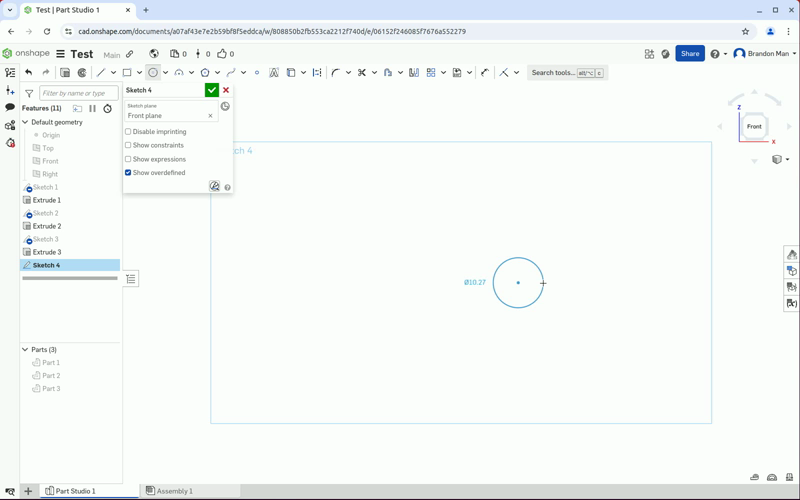
key(esc)
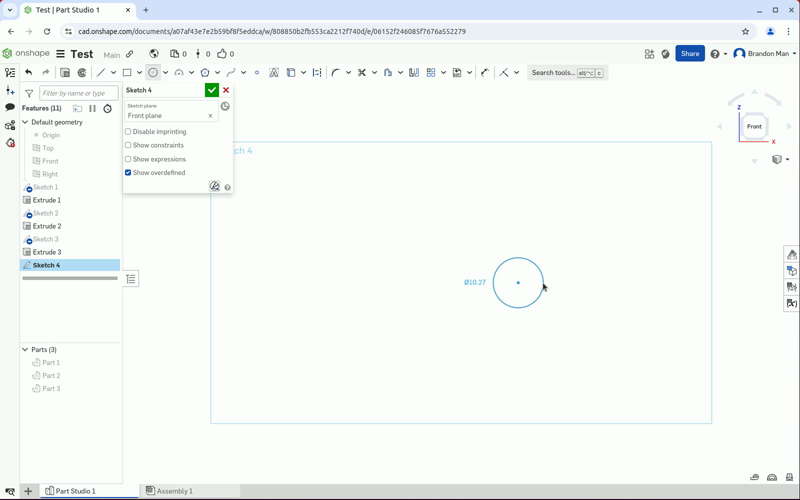
key(c)
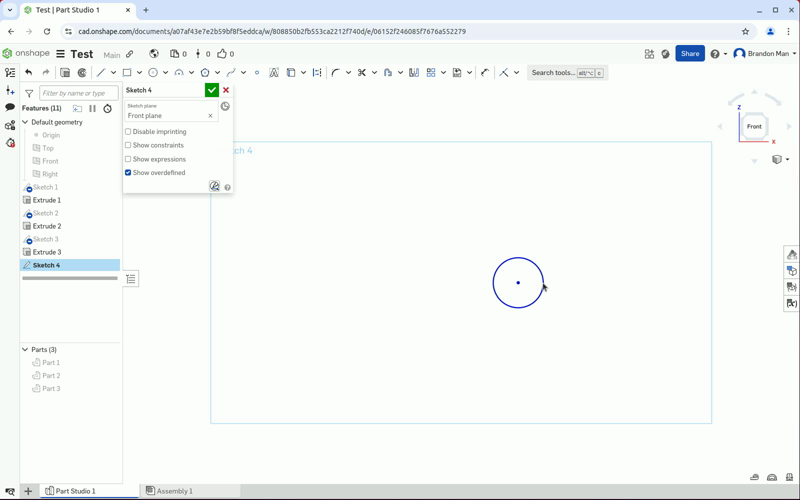
key_down(shift)
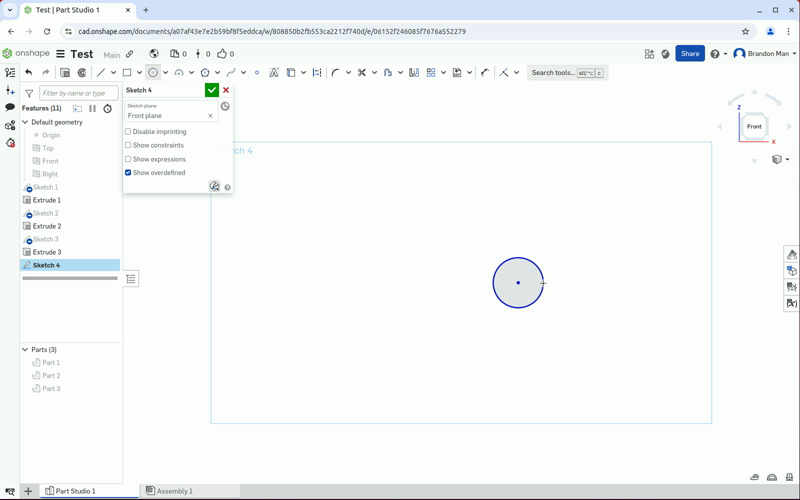
mouse_move(518, 282)
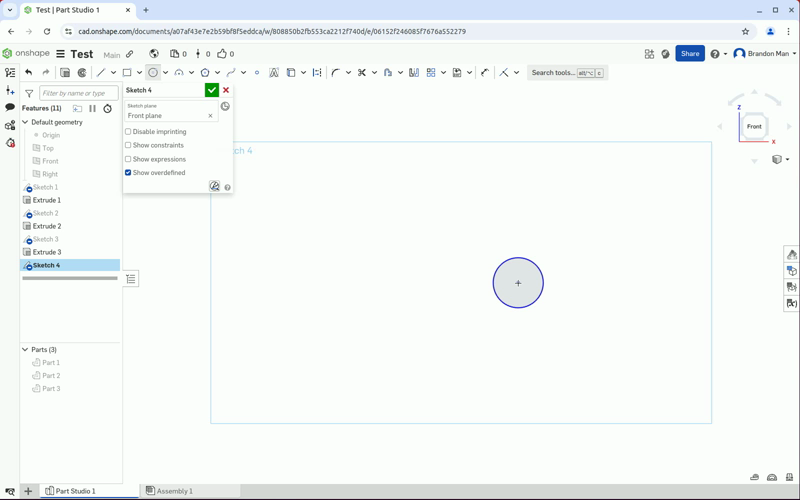
click(518, 282)
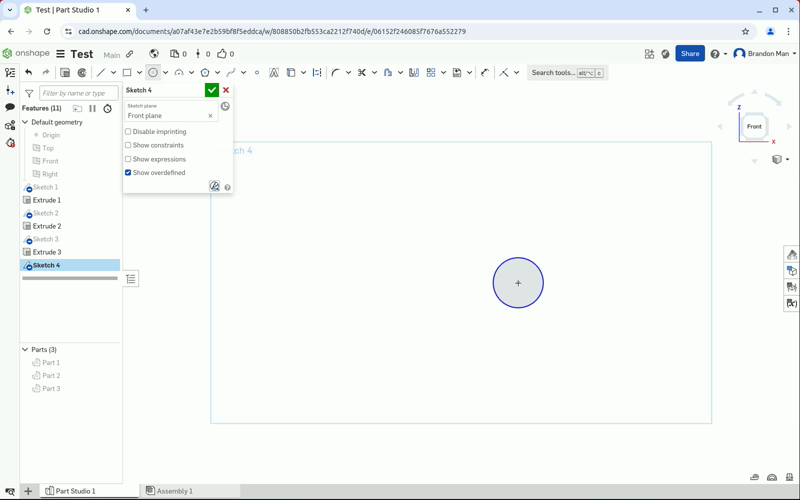
key_up(shift)
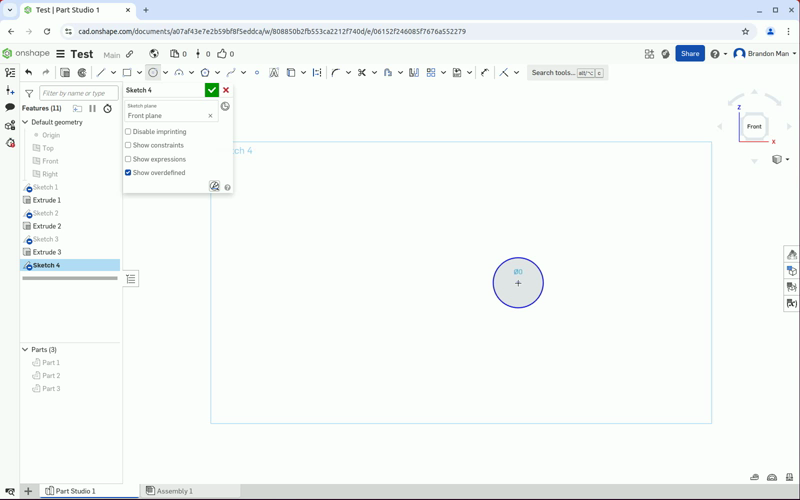
mouse_move(540, 282)
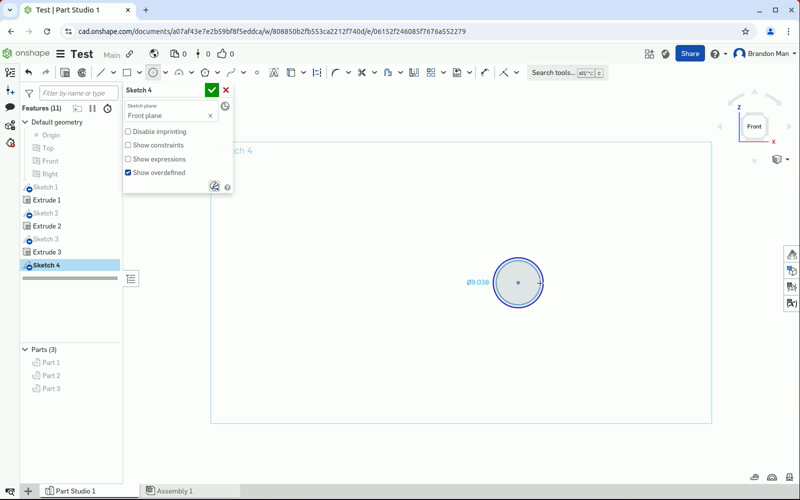
scroll(6)
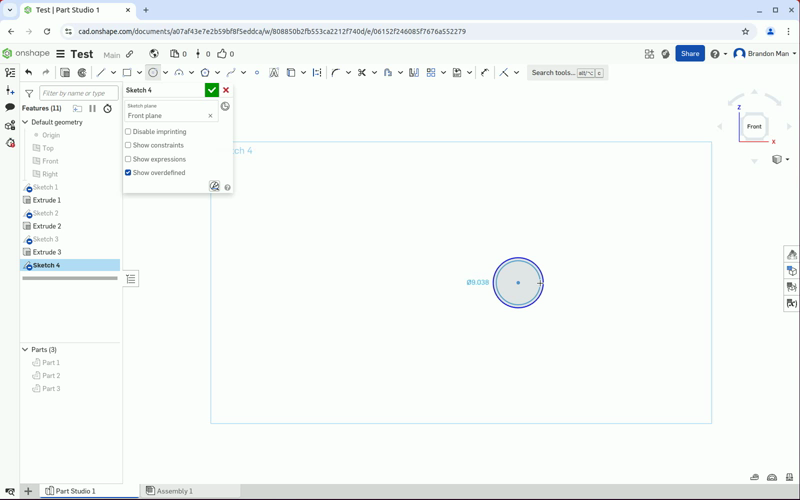
scroll(6)
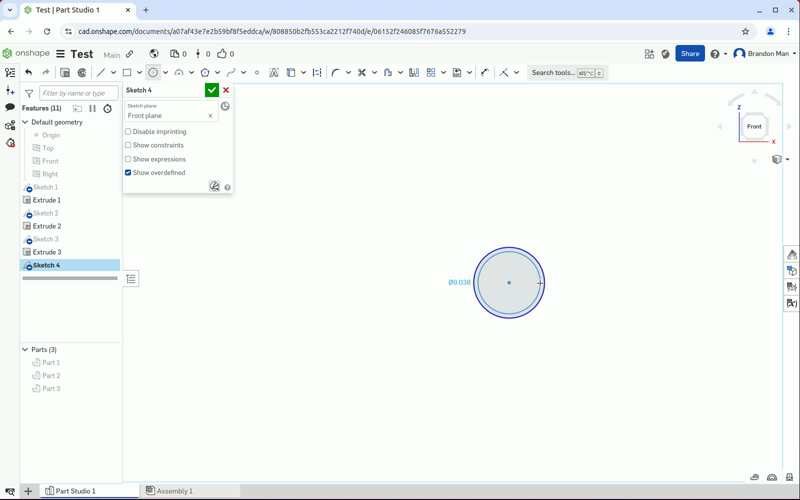
scroll(6)
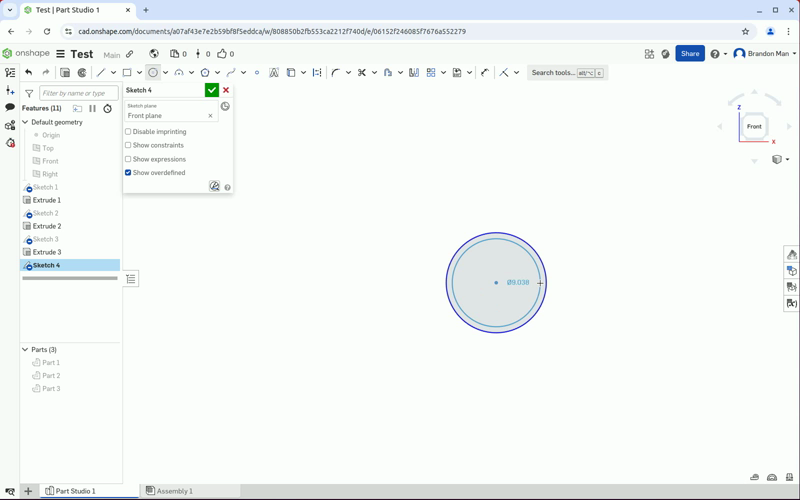
scroll(6)
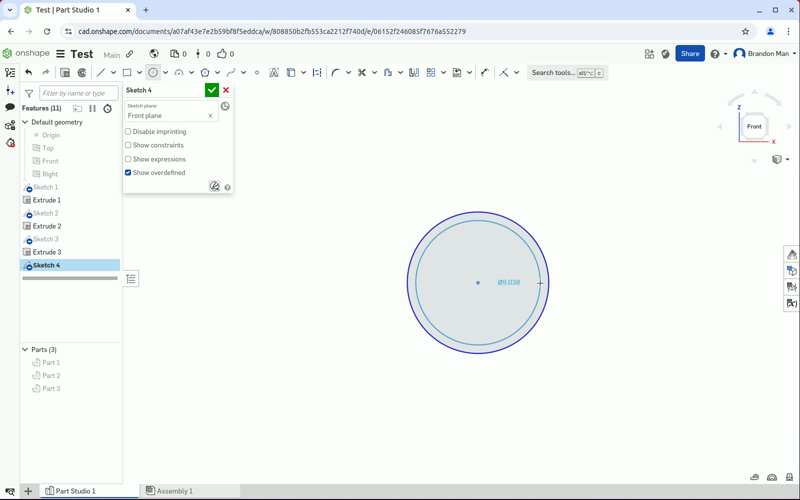
scroll(6)
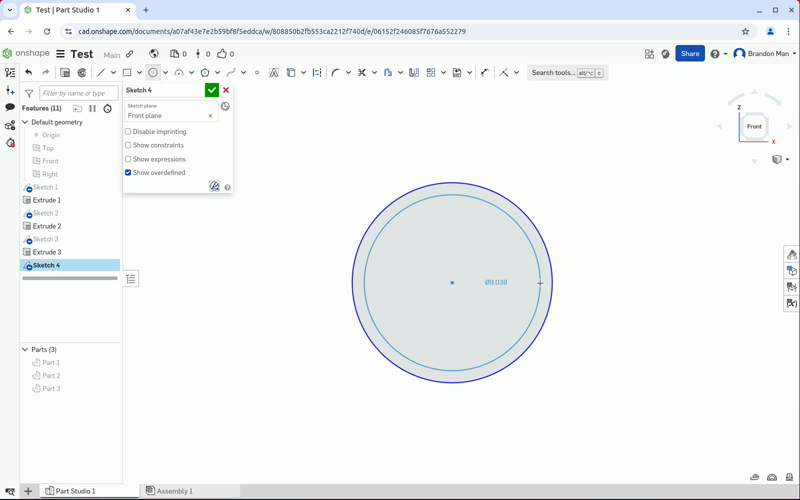
scroll(6)
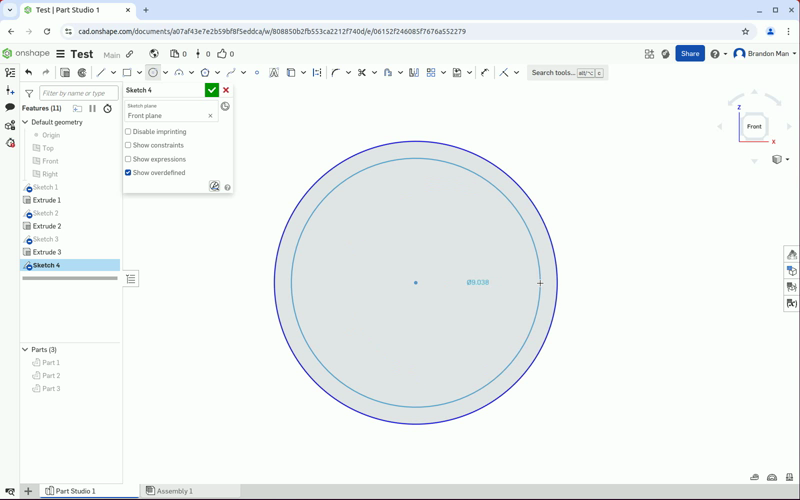
scroll(6)
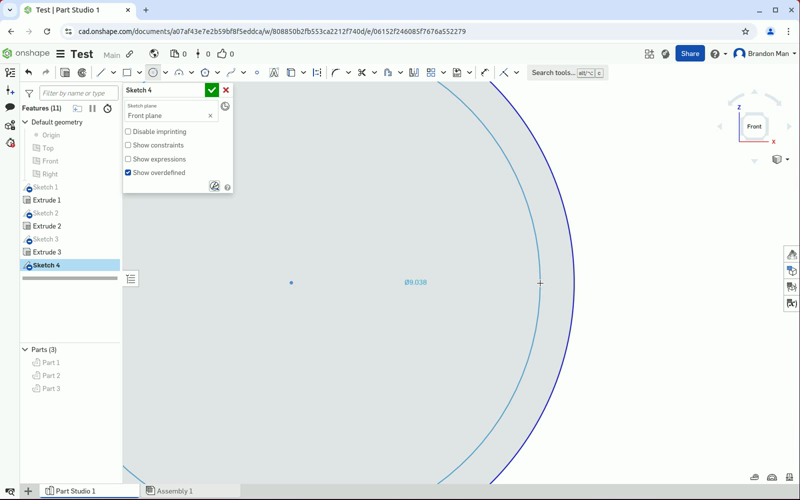
click(540, 282)
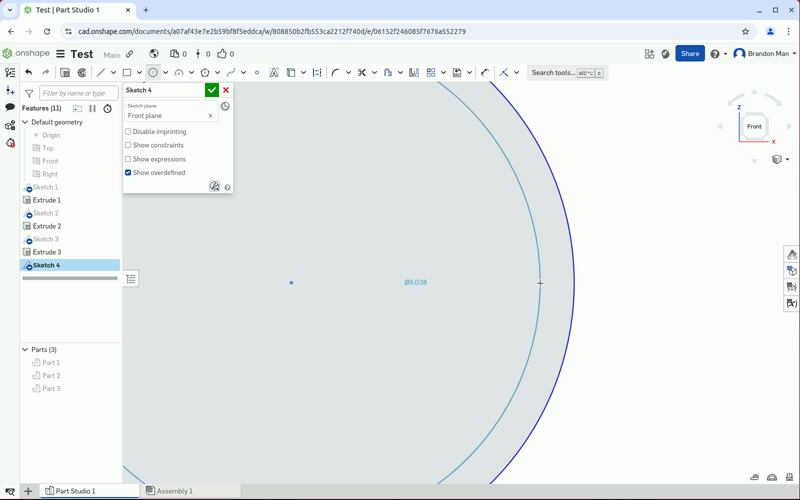
scroll(-6)
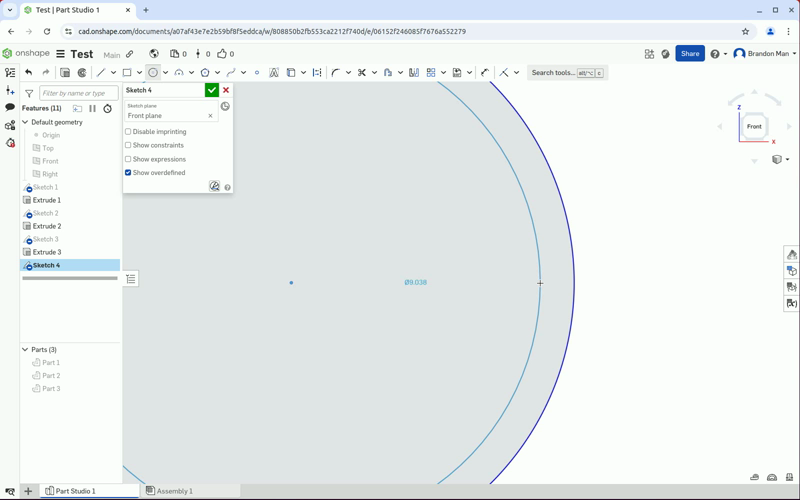
scroll(-6)
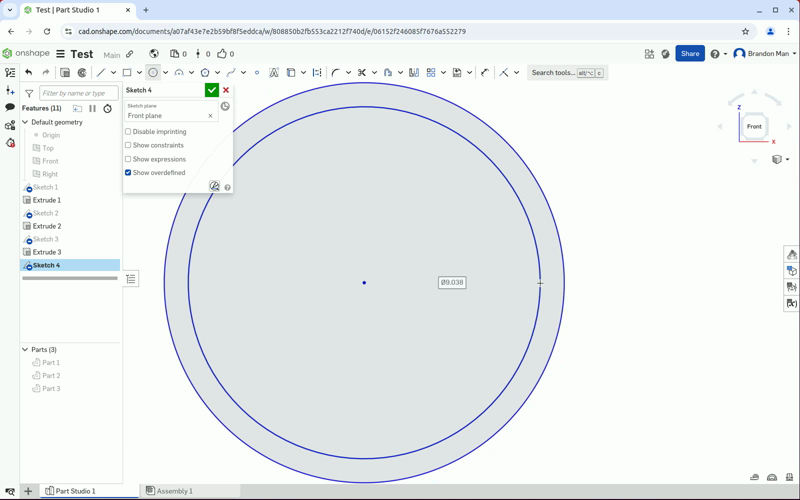
scroll(-6)
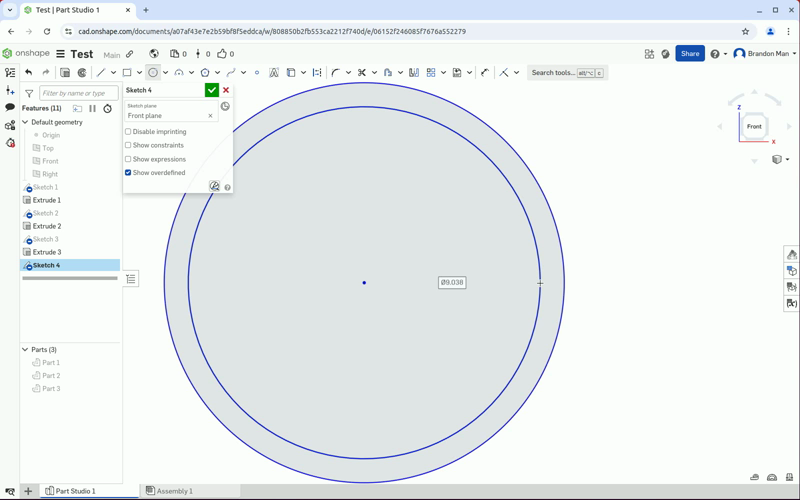
scroll(-6)
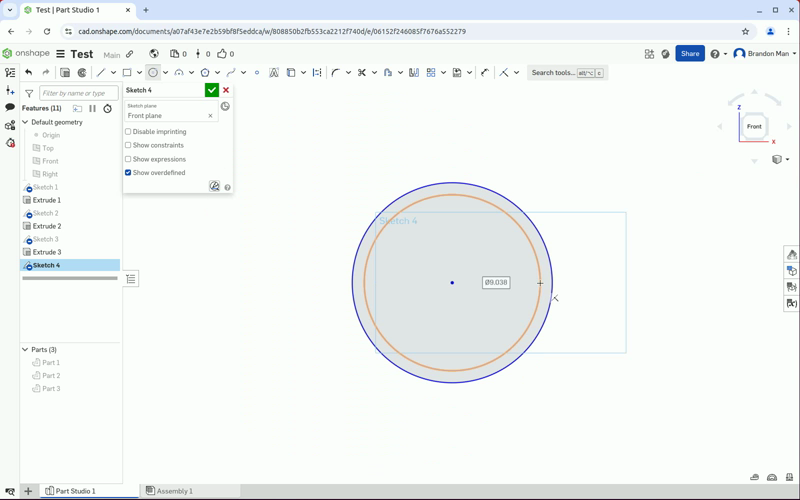
scroll(-6)
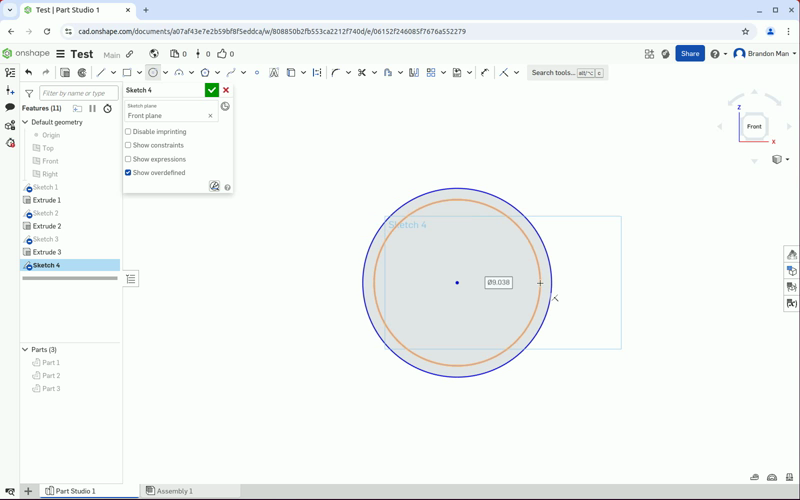
scroll(-6)
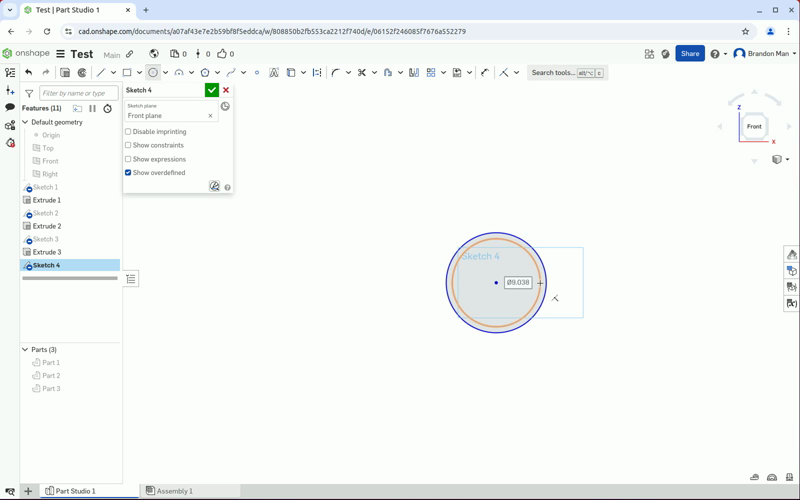
scroll(-6)
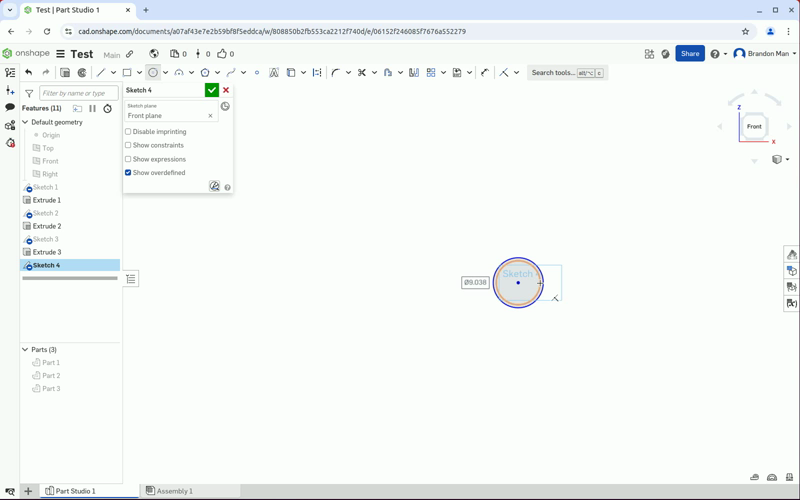
key(esc)
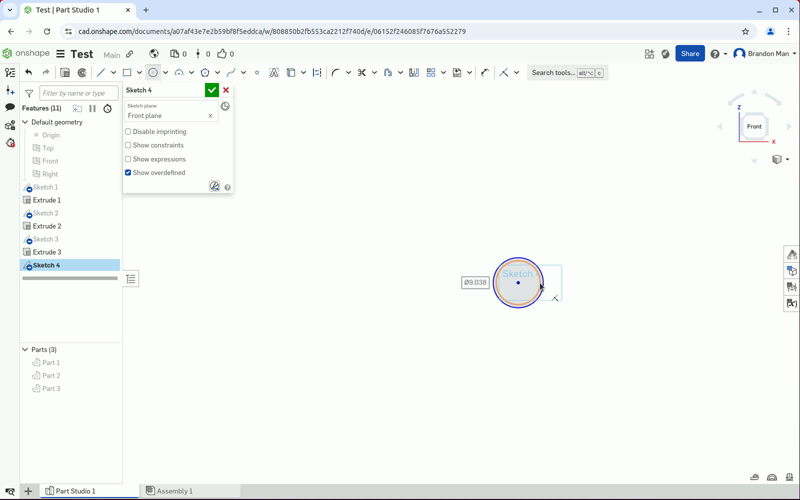
mouse_move(494, 284)
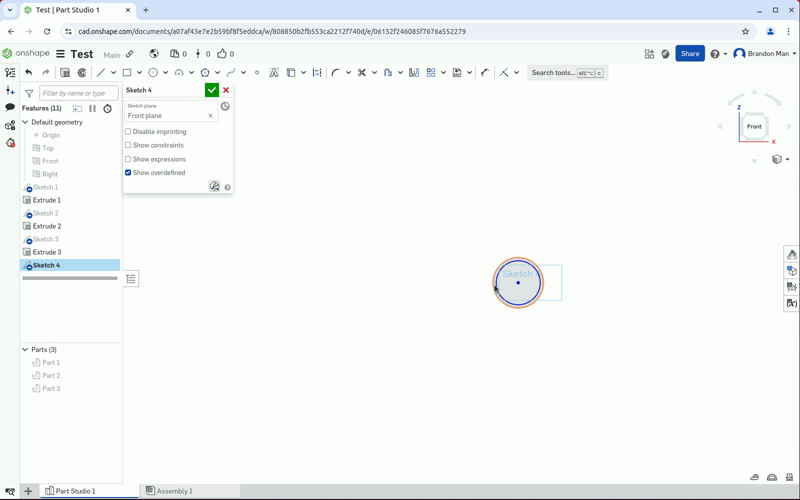
scroll(6)
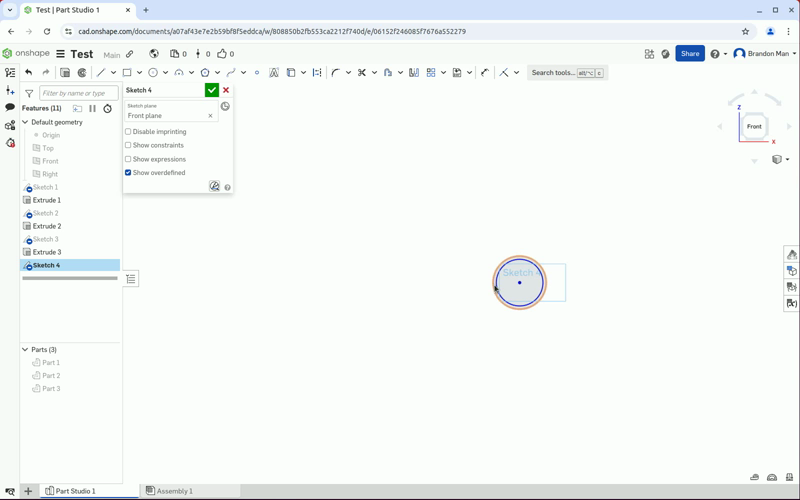
scroll(6)
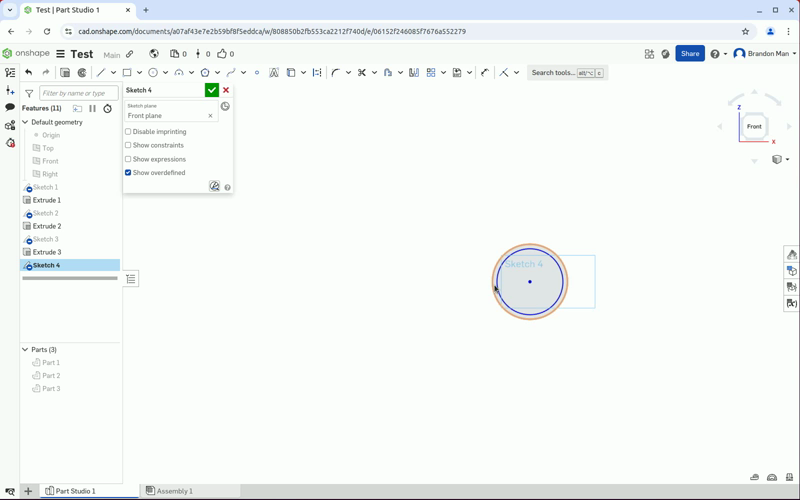
scroll(6)
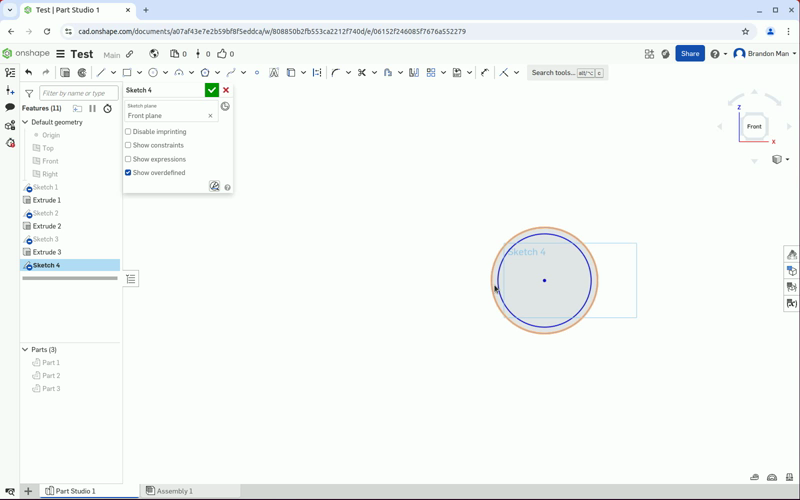
scroll(6)
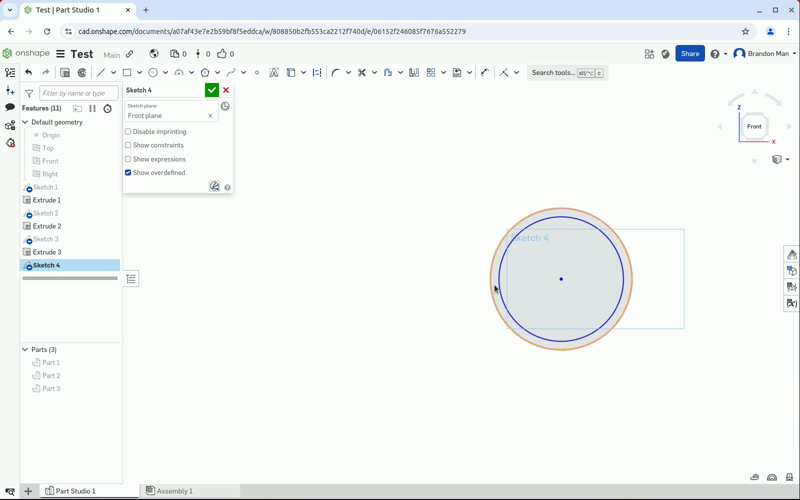
scroll(6)
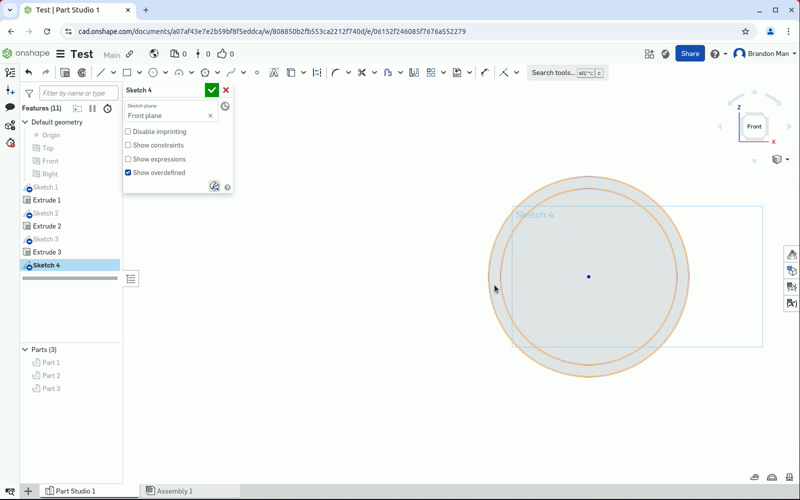
scroll(6)
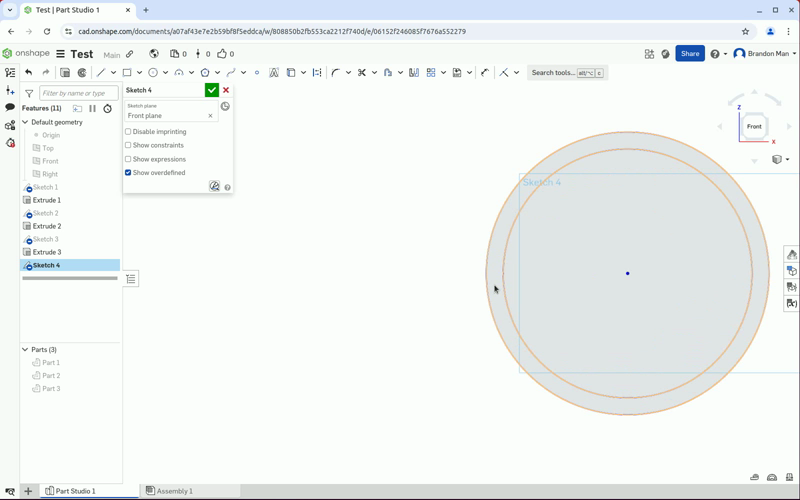
scroll(6)
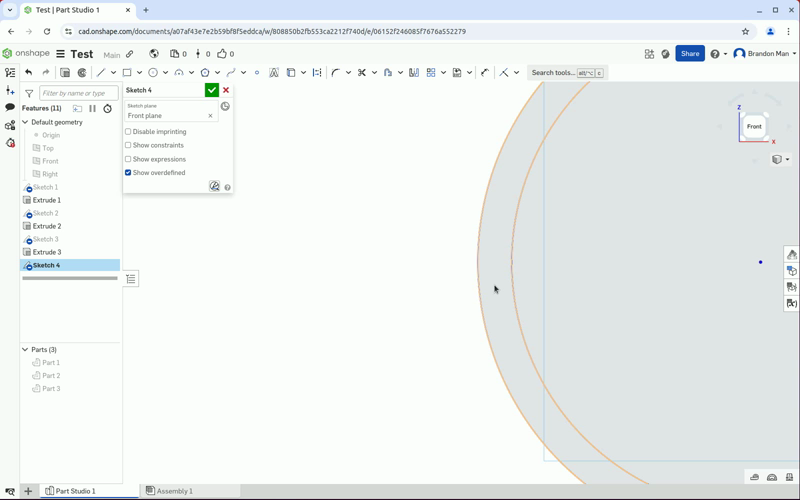
click(494, 284)
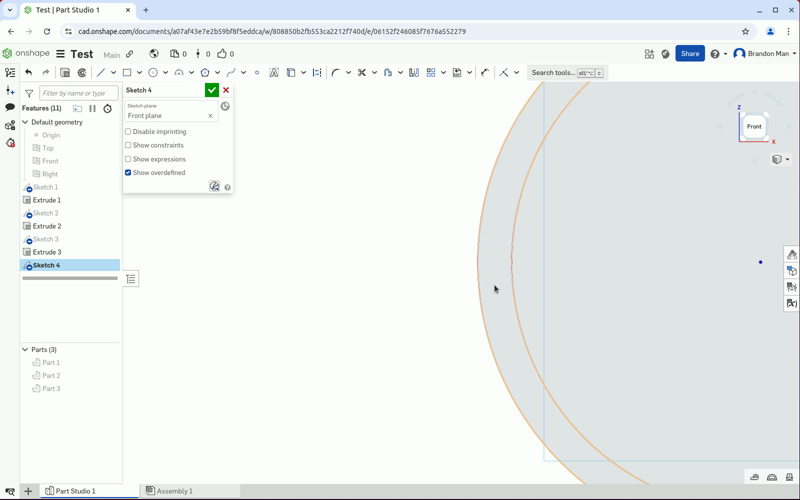
scroll(-6)
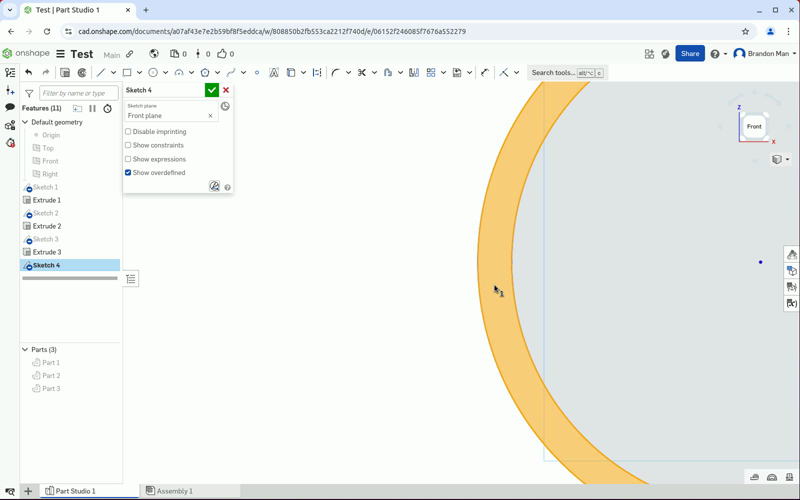
scroll(-6)
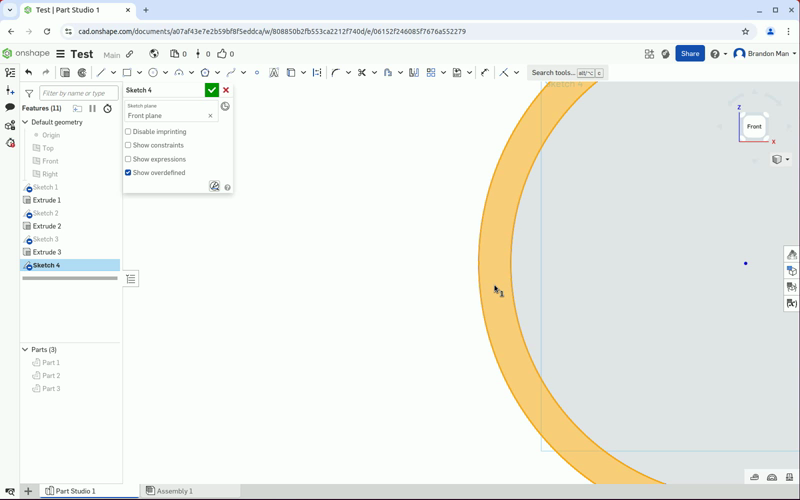
scroll(-6)
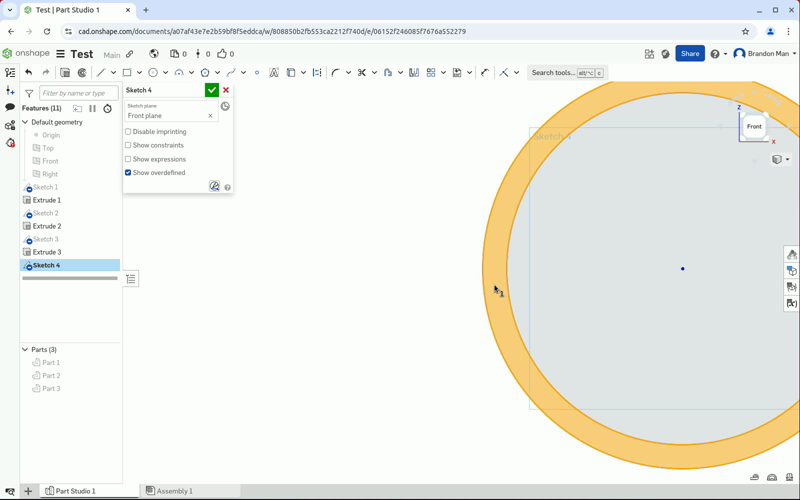
scroll(-6)
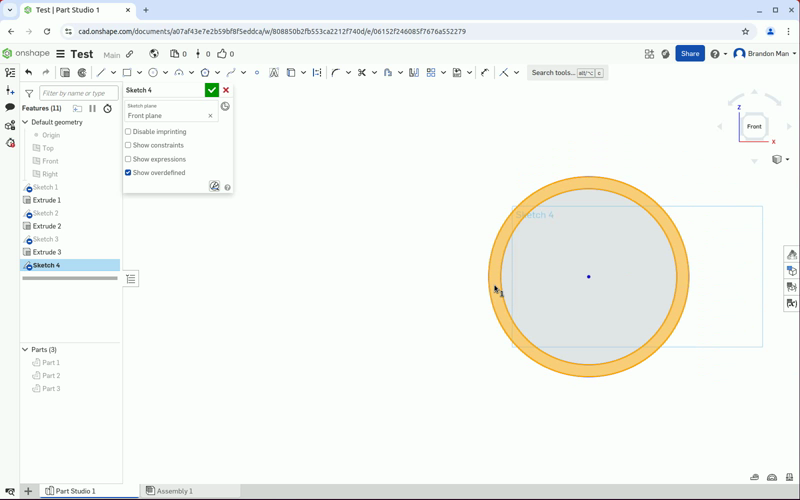
scroll(-6)
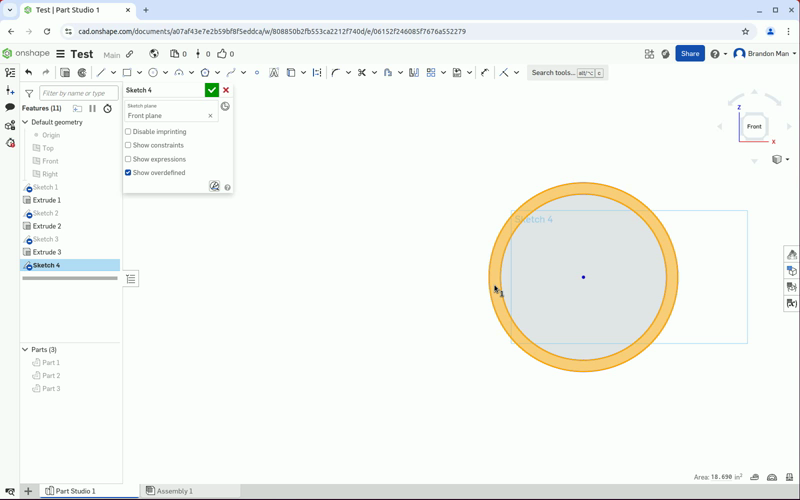
scroll(-6)
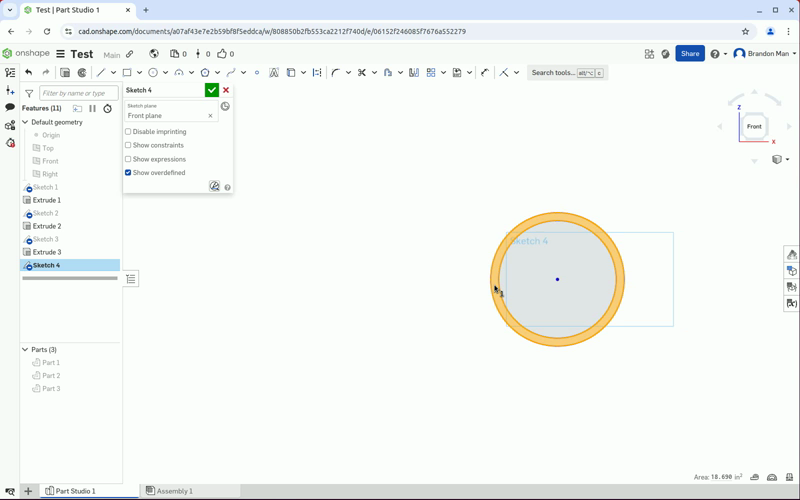
scroll(-6)
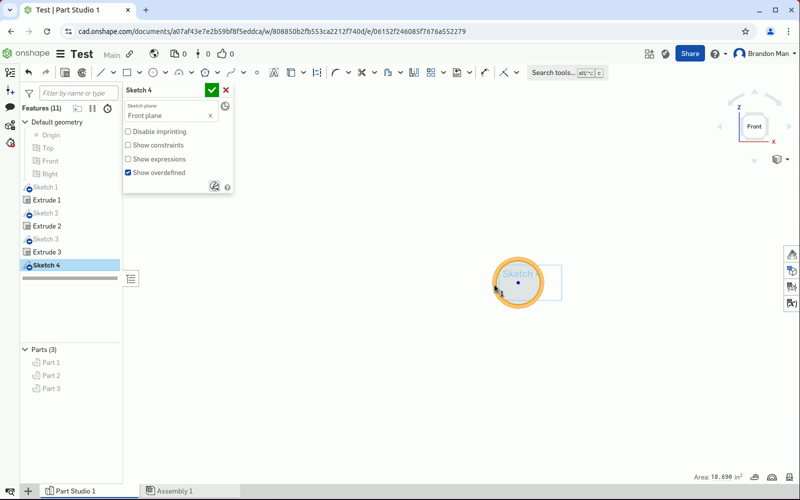
mouse_move(73, 352)
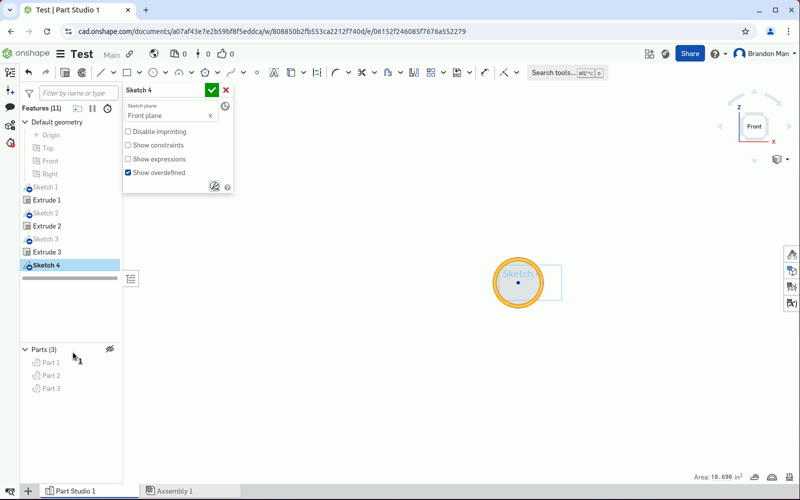
key(shift+y)
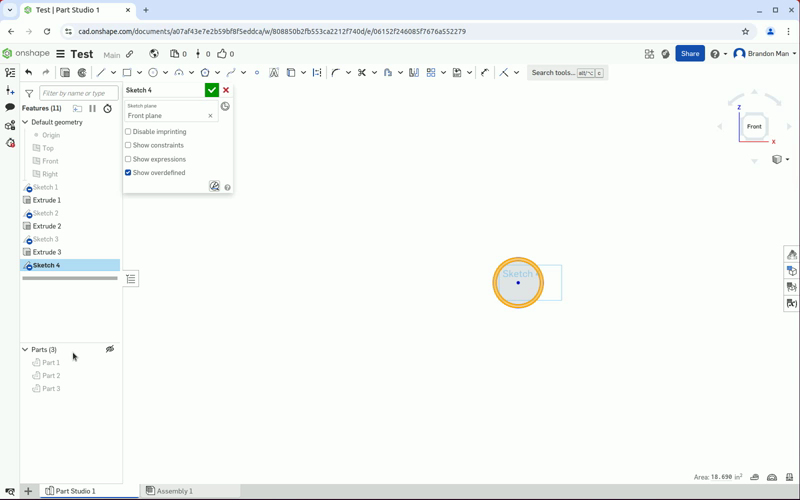
key(shift+e)
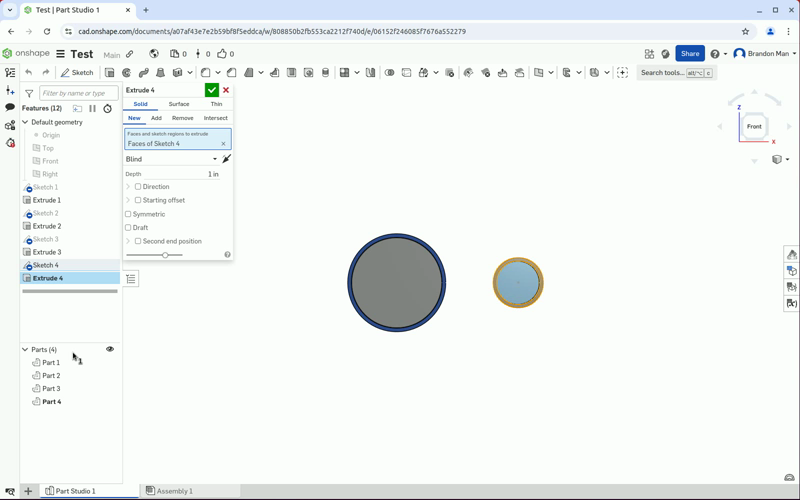
mouse_move(143, 106)
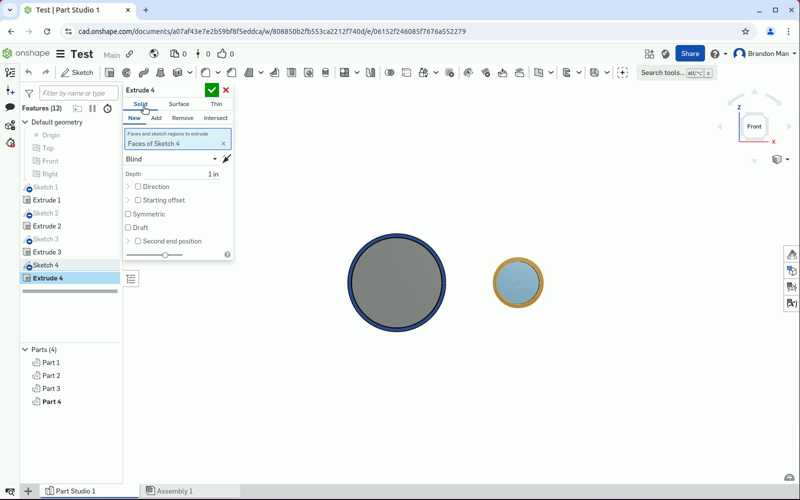
click(143, 106)
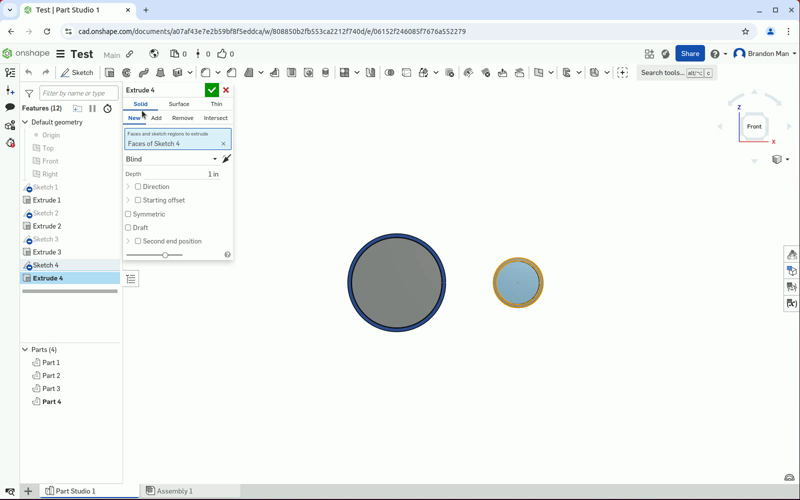
mouse_move(137, 120)
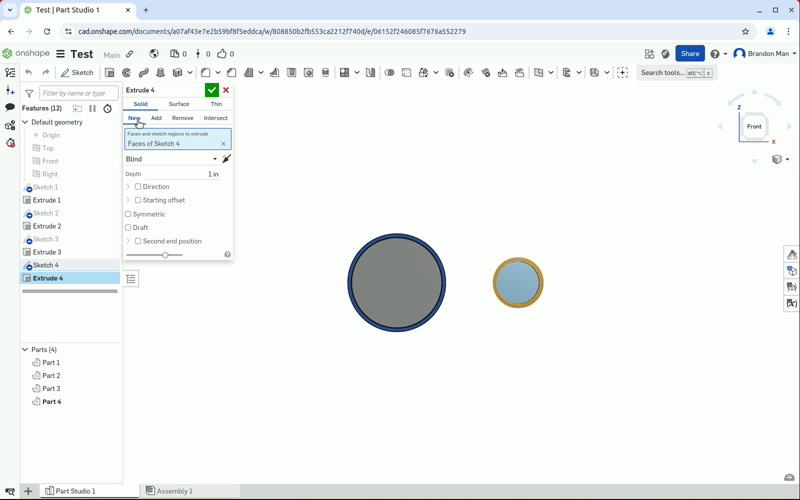
click(137, 120)
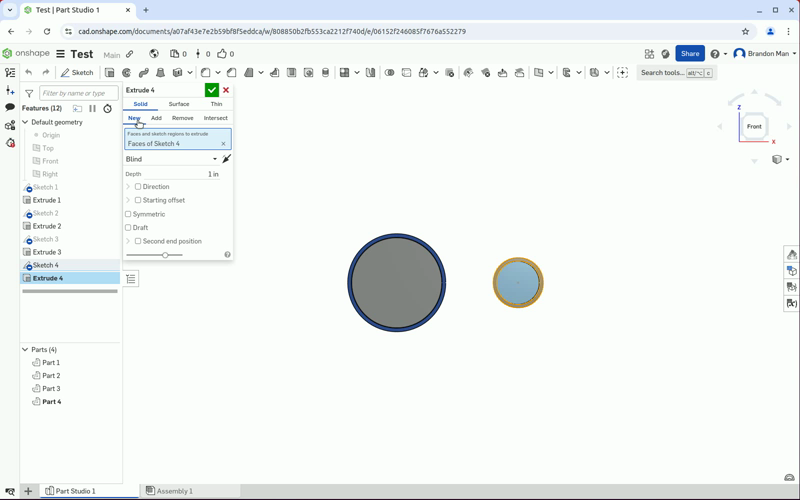
key(tab, 4)
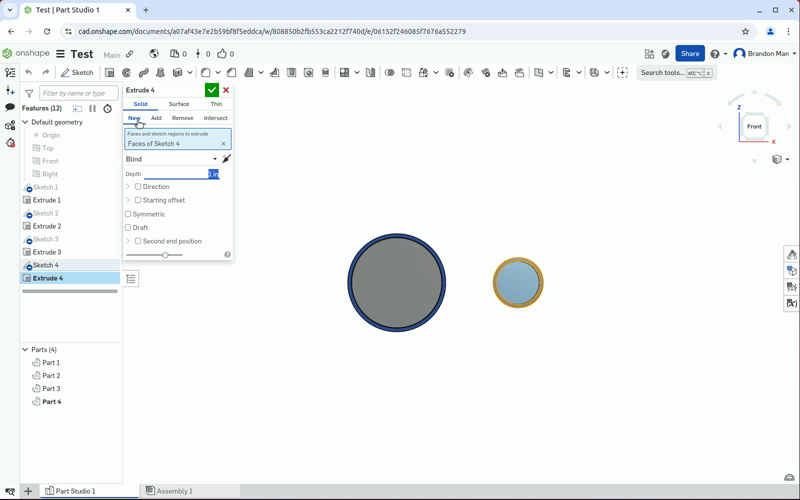
text(4.814)
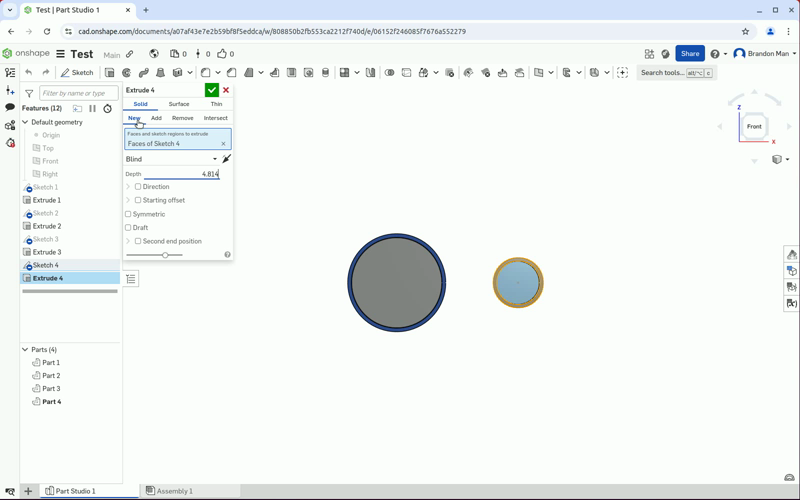
key(enter)
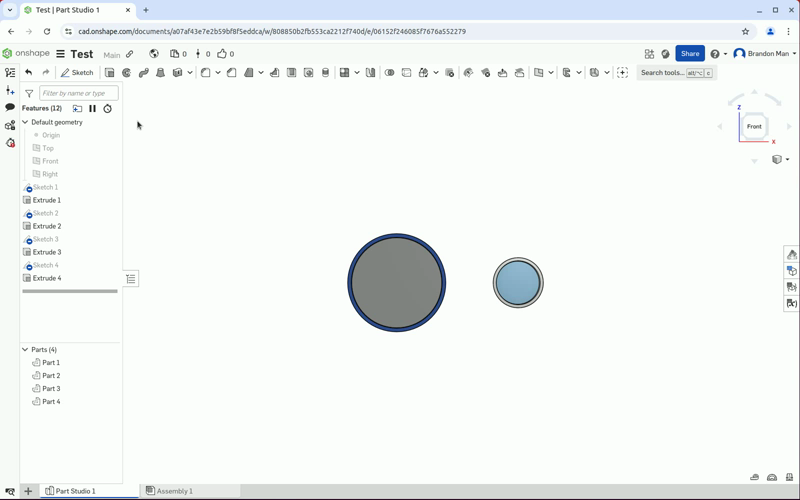
key(shift+h)
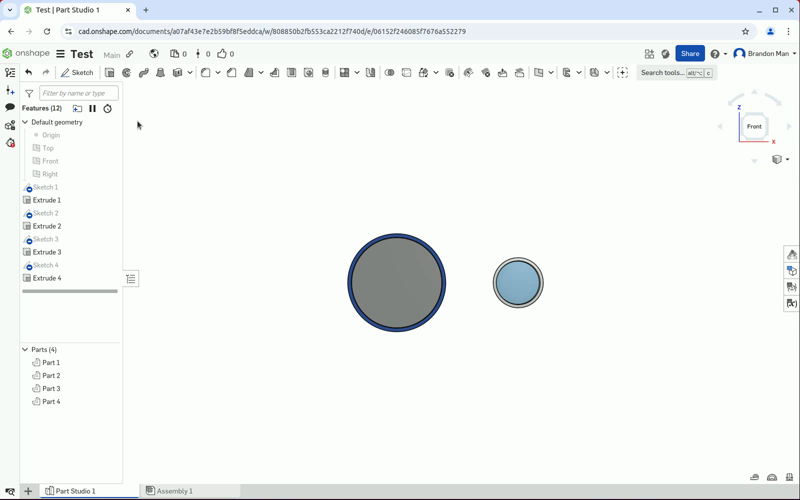
key(shift+h)
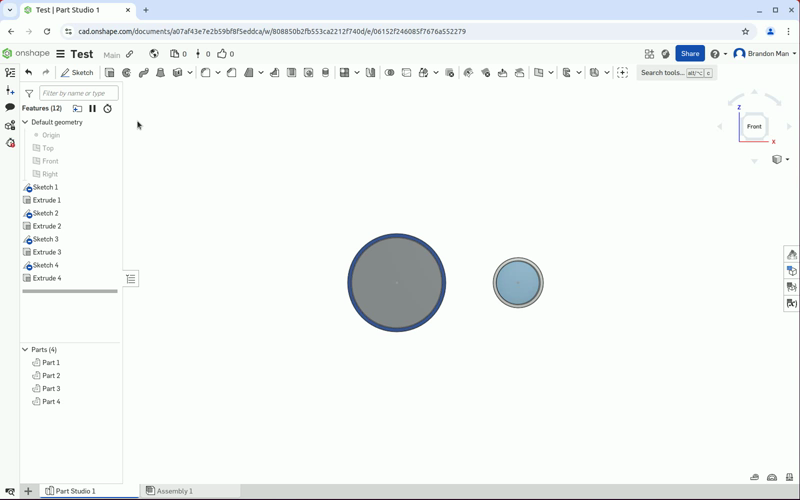
key(shift+7)
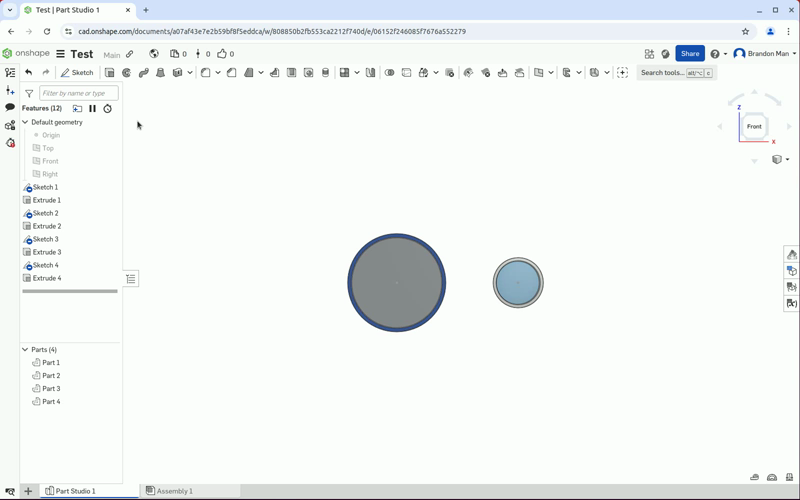
key(left, 2)
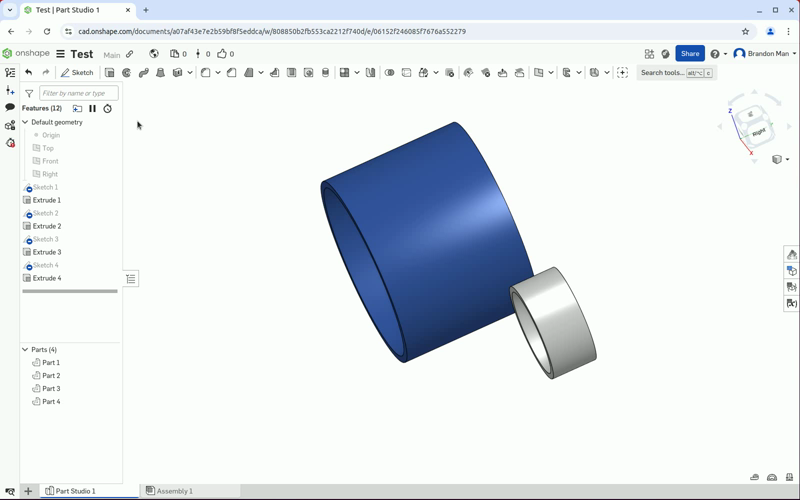
key(down, 2)
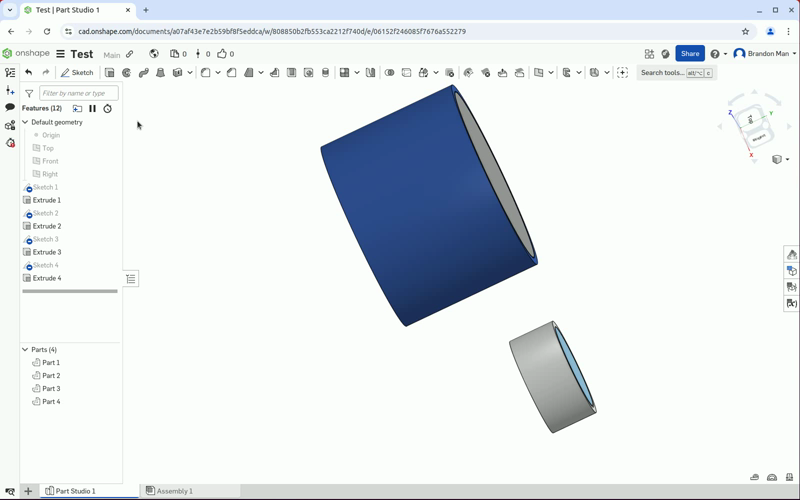
key(up, 2)
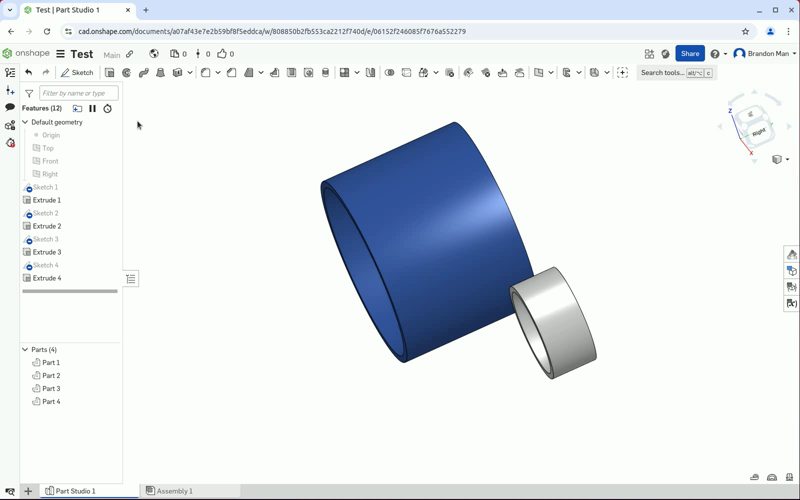
key(right, 2)
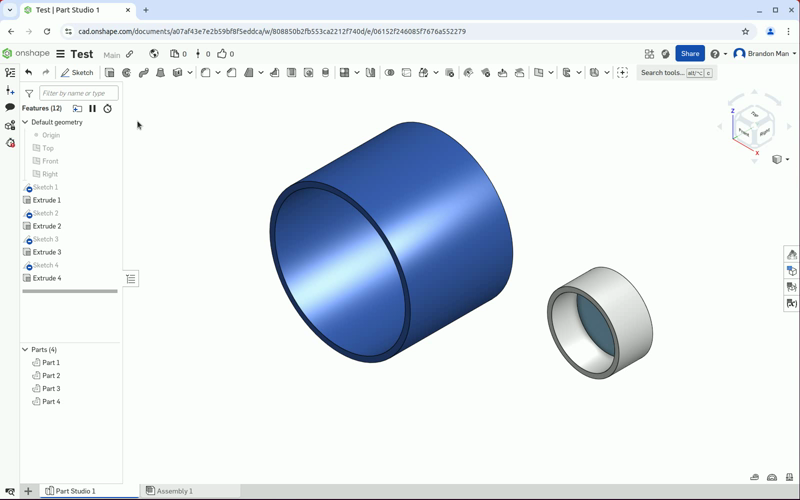
mouse_move(73, 189)
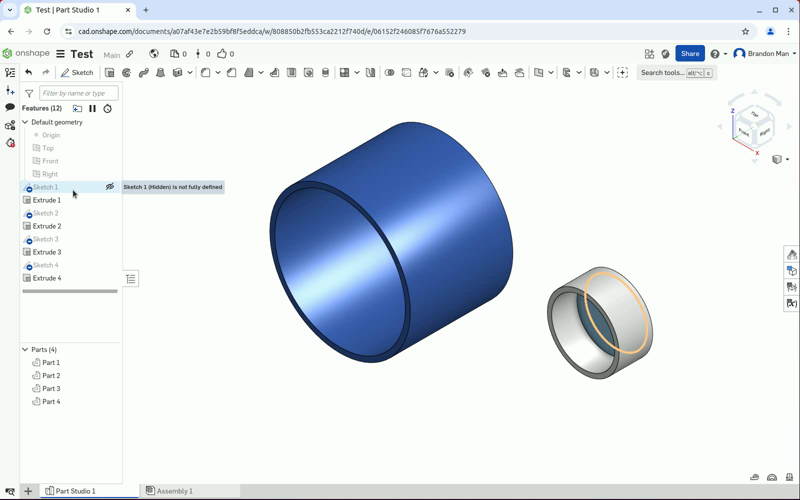
click(73, 189)